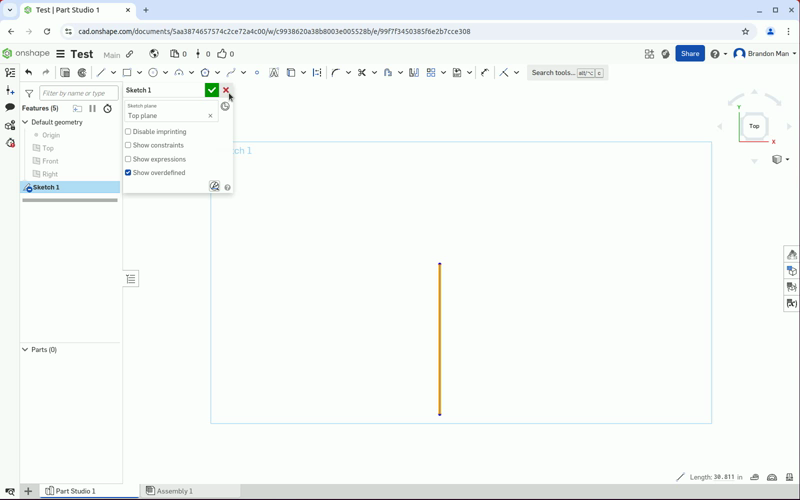
key(shift+h)
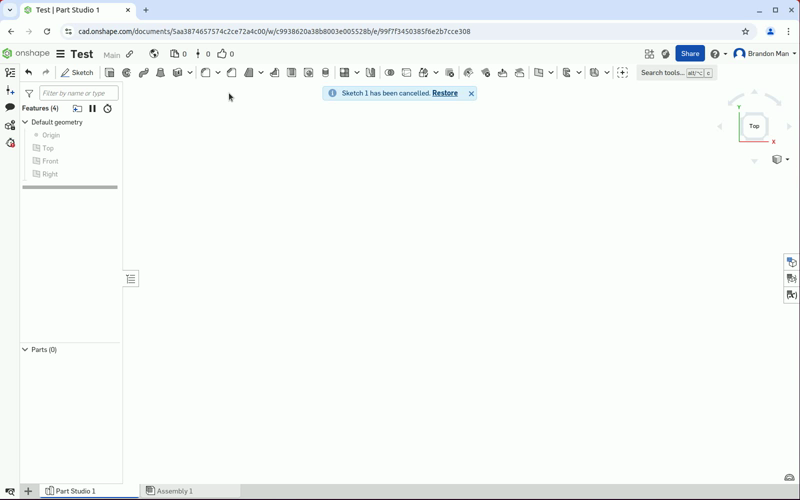
mouse_move(73, 352)
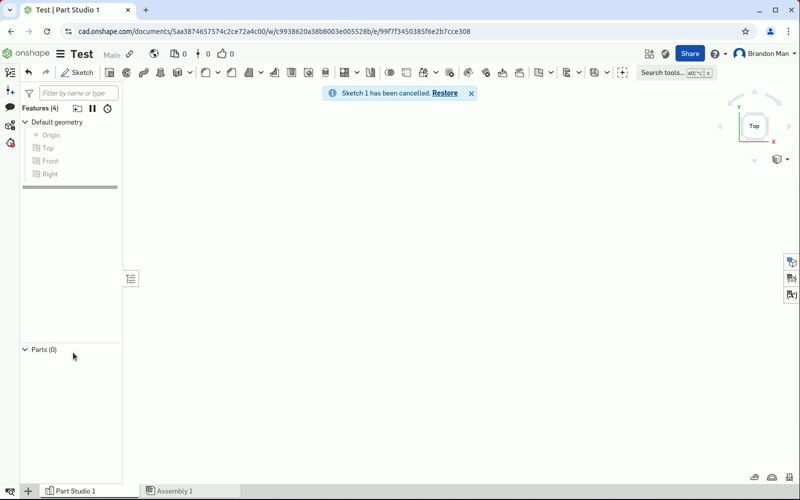
key(y)
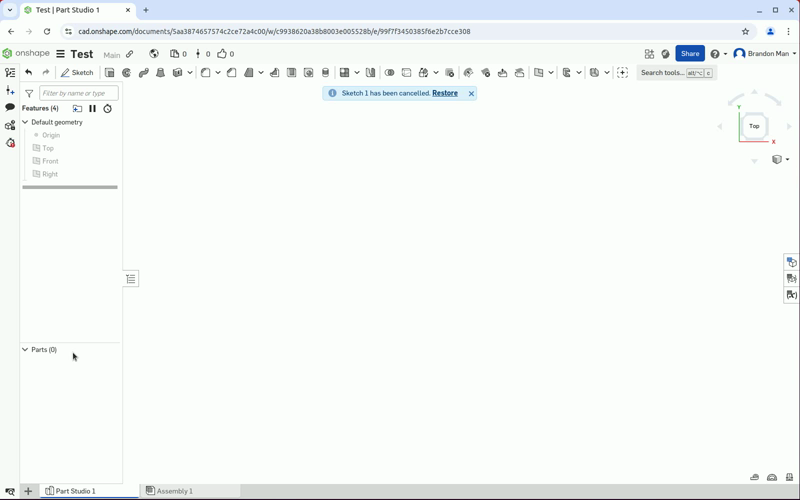
key(shift+p)
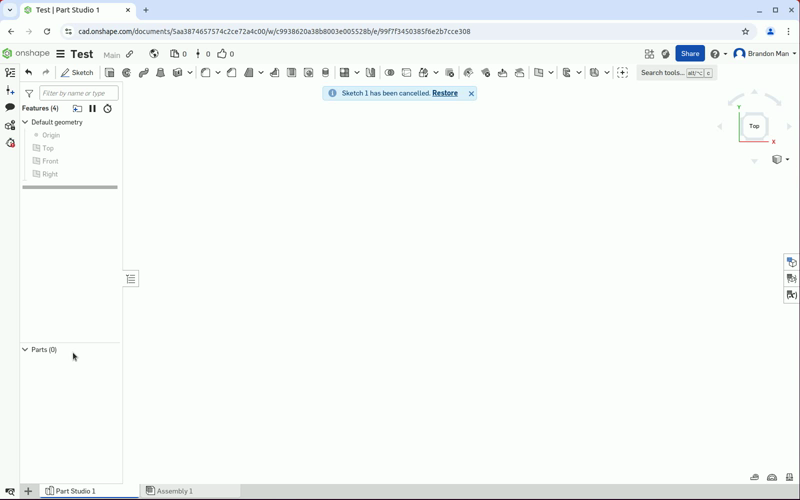
key(space)
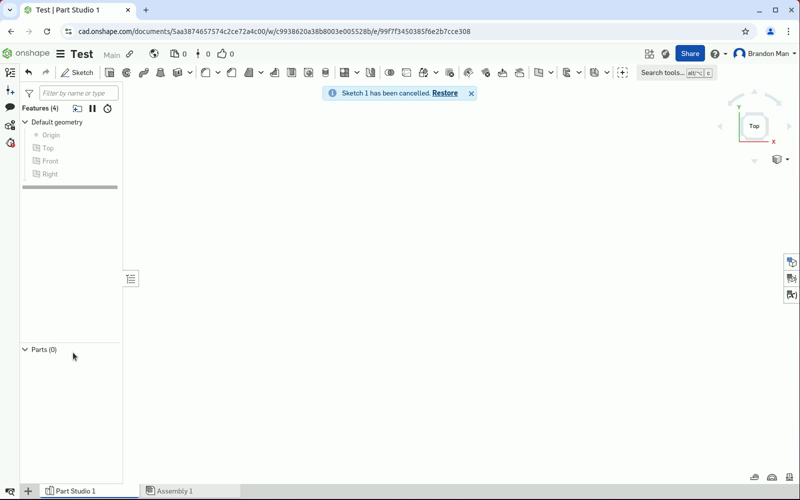
key_down(shift)
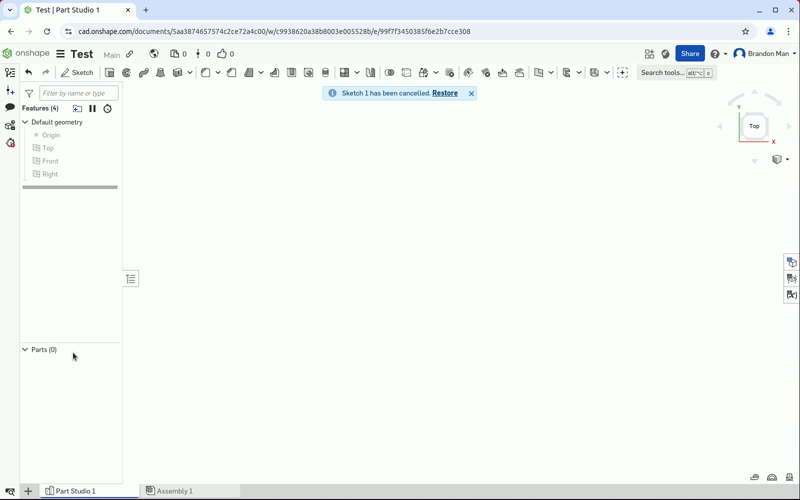
key(up)
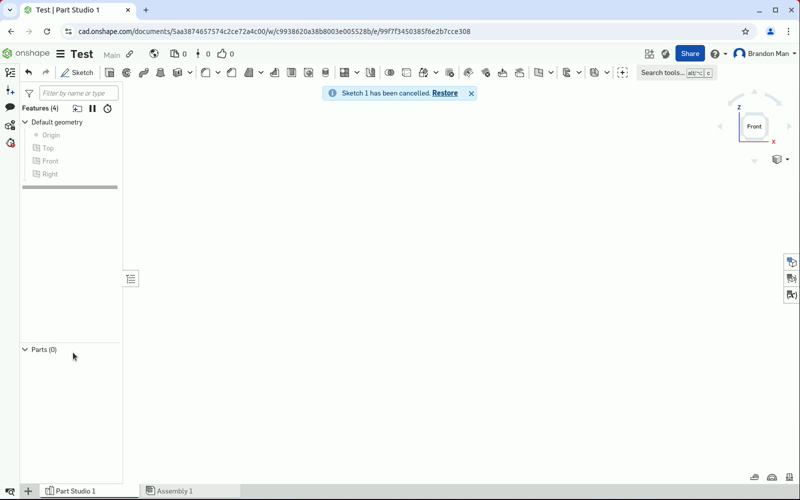
key_up(shift)
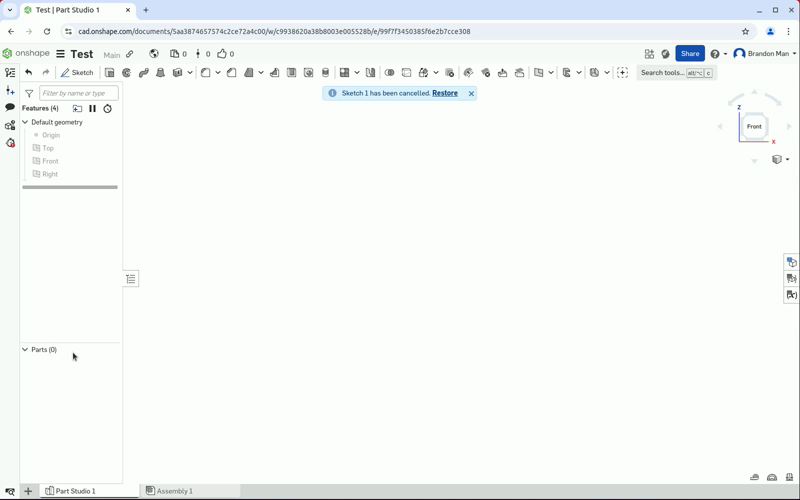
mouse_move(73, 352)
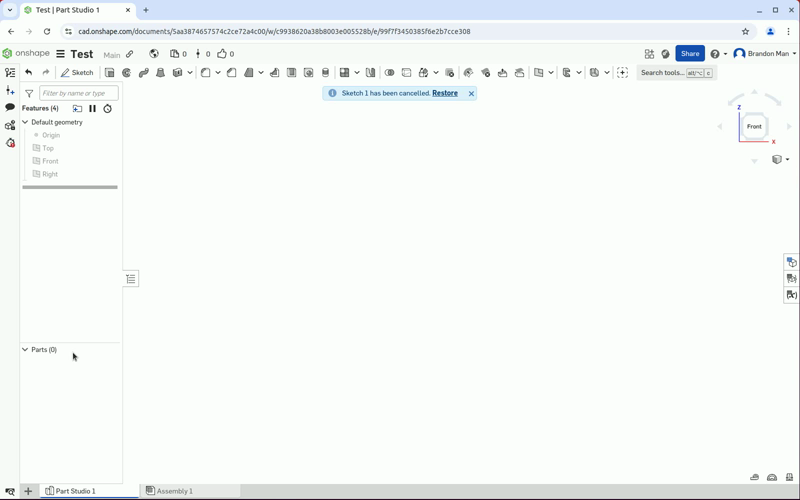
key(shift+y)
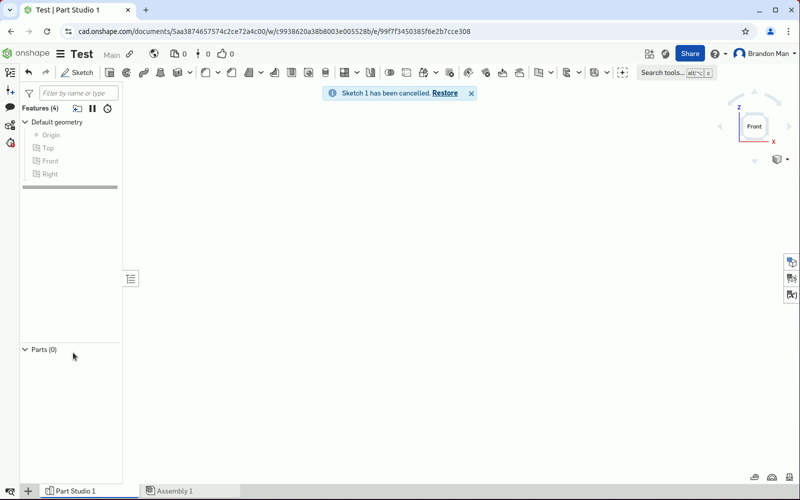
key(shift+s)
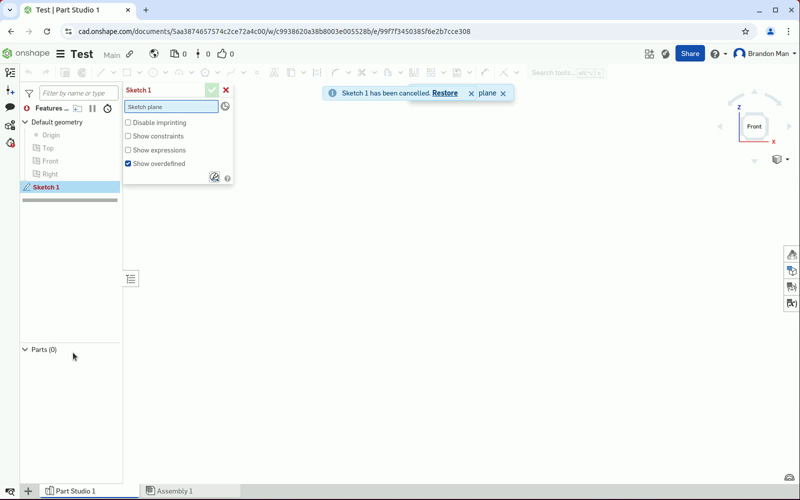
mouse_move(73, 163)
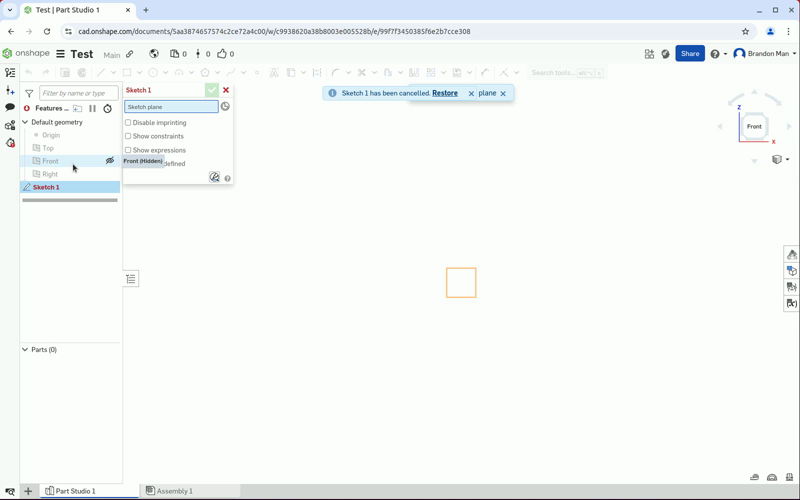
click(73, 163)
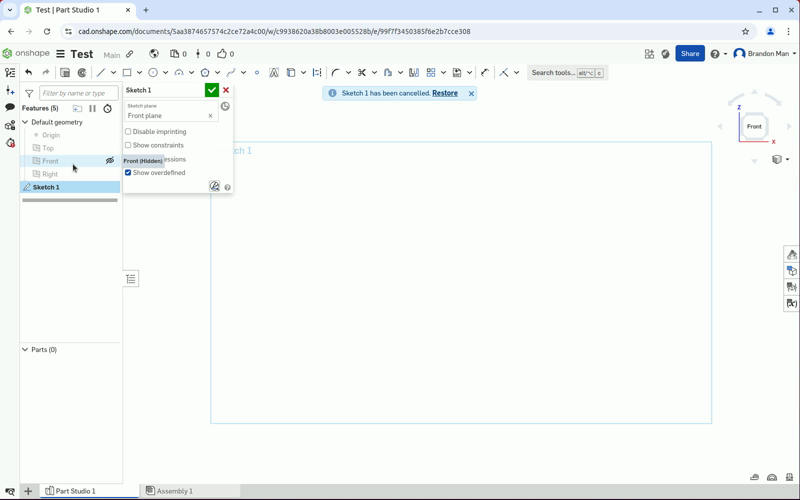
mouse_move(73, 352)
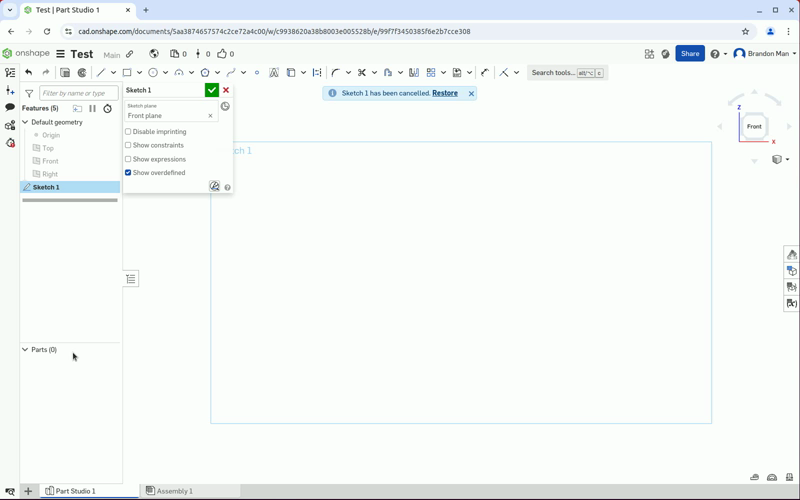
key(y)
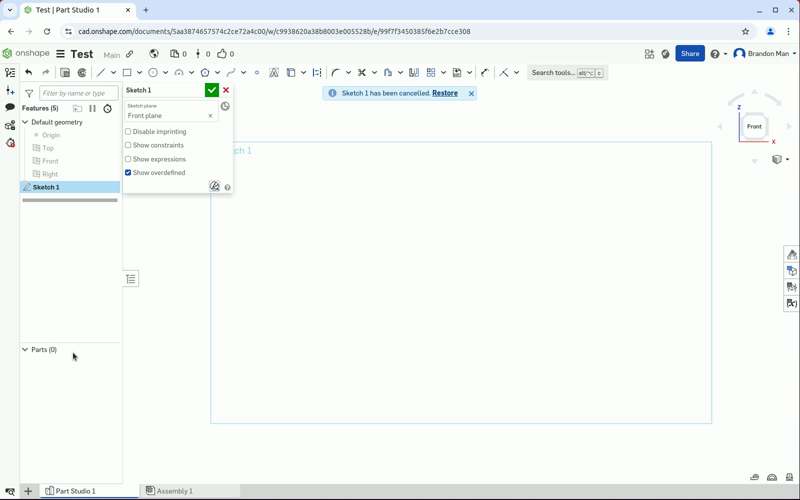
key(l)
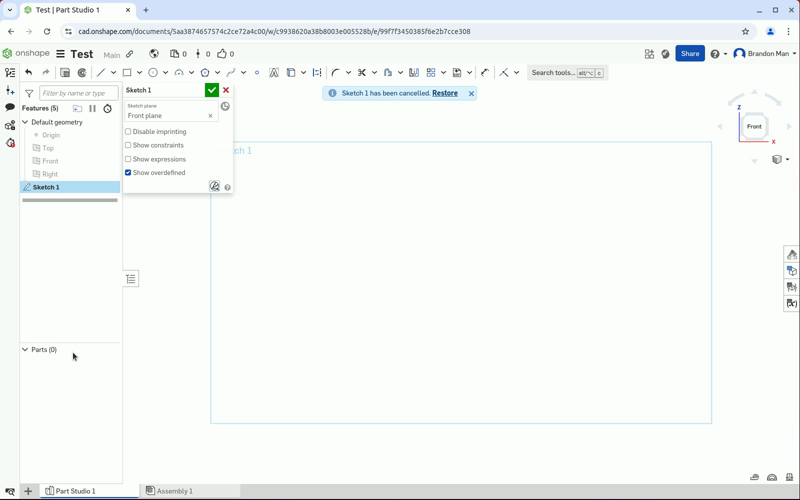
key_down(shift)
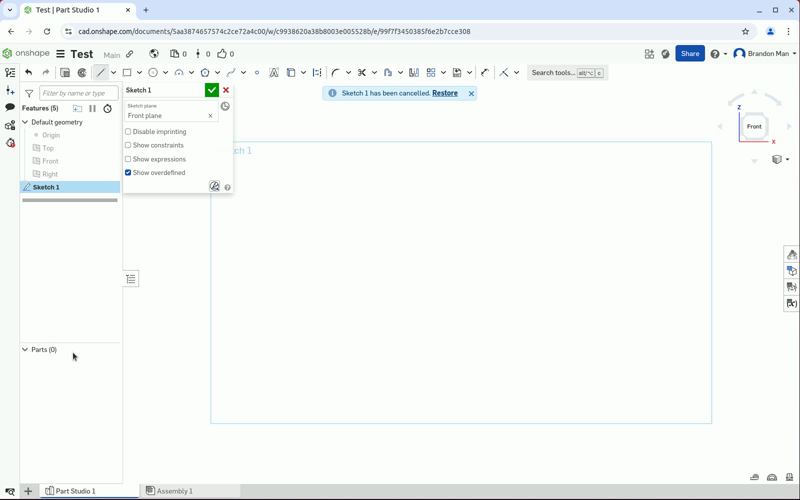
mouse_move(406, 322)
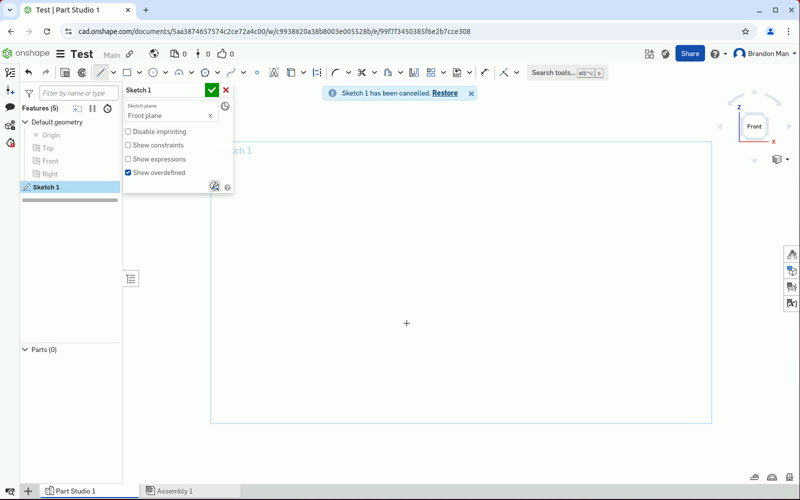
click(406, 322)
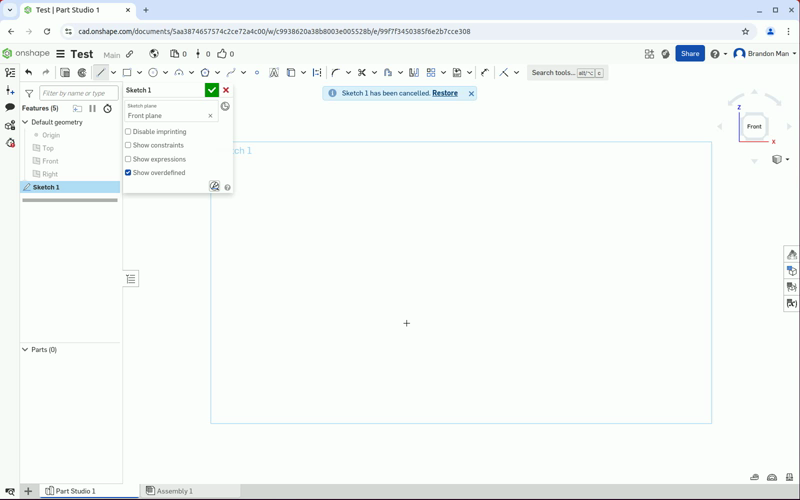
key_up(shift)
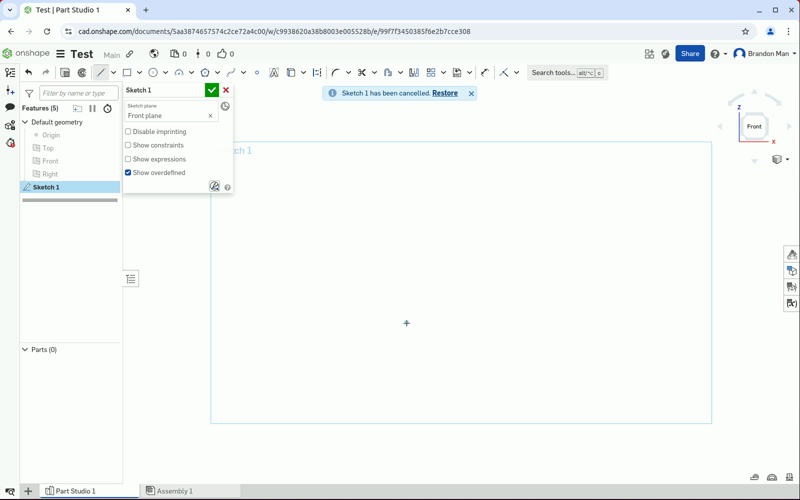
key_down(shift)
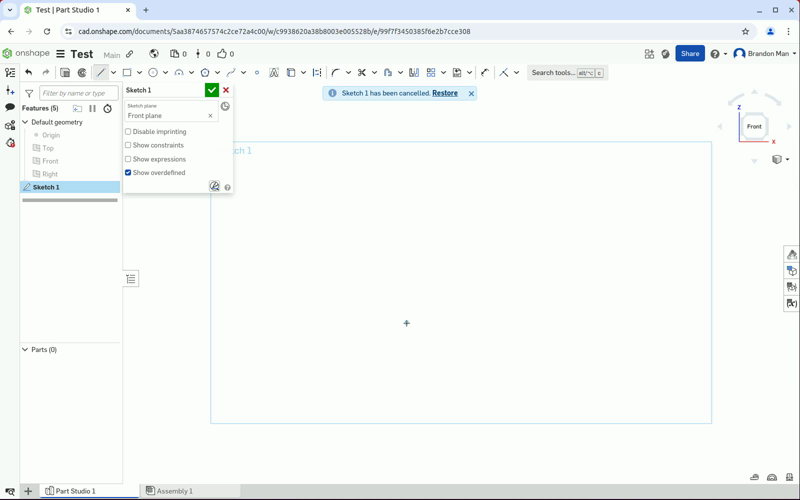
mouse_move(503, 322)
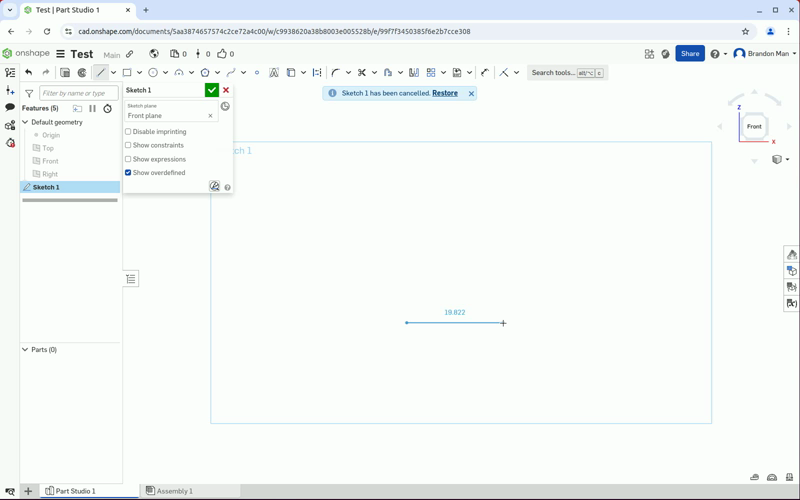
click(503, 322)
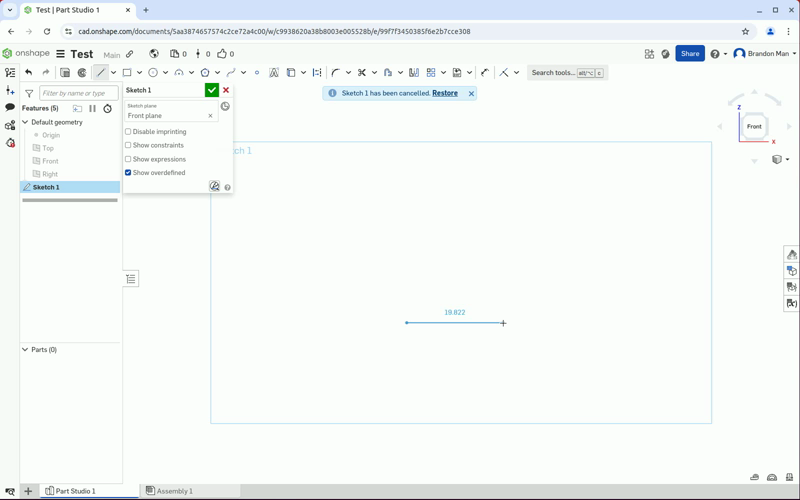
key_up(shift)
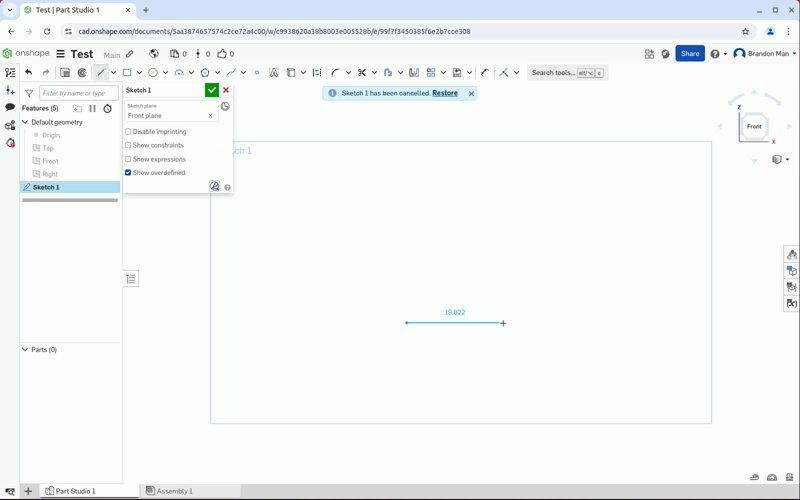
key_down(shift)
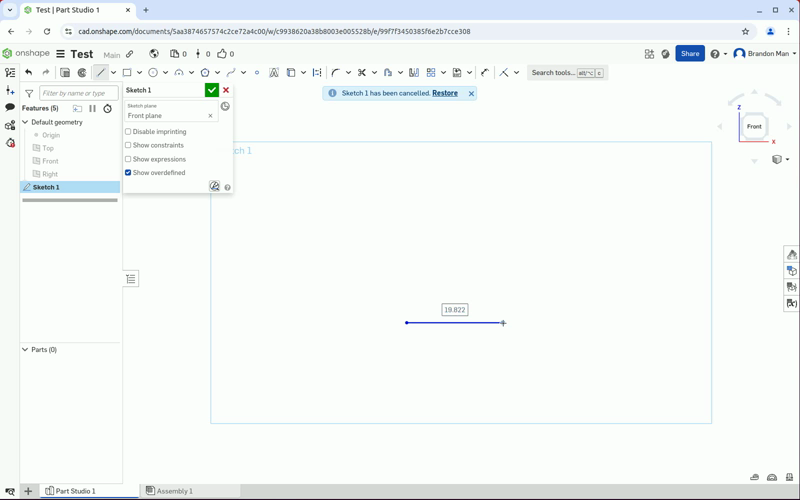
mouse_move(503, 226)
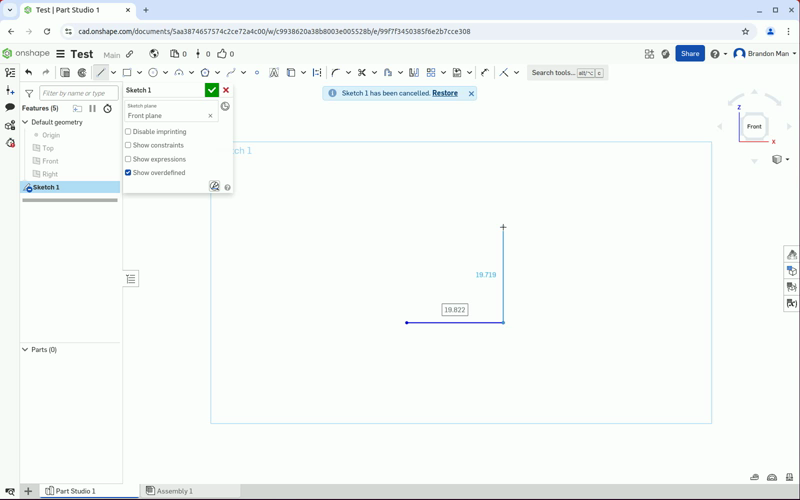
click(503, 226)
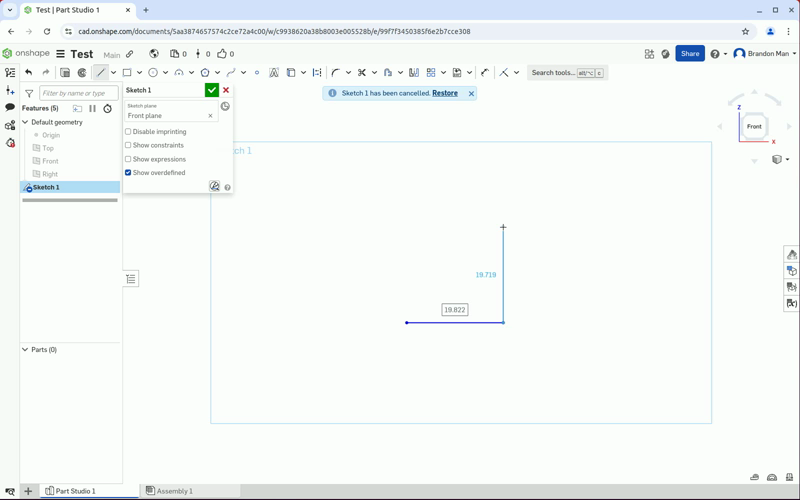
key_up(shift)
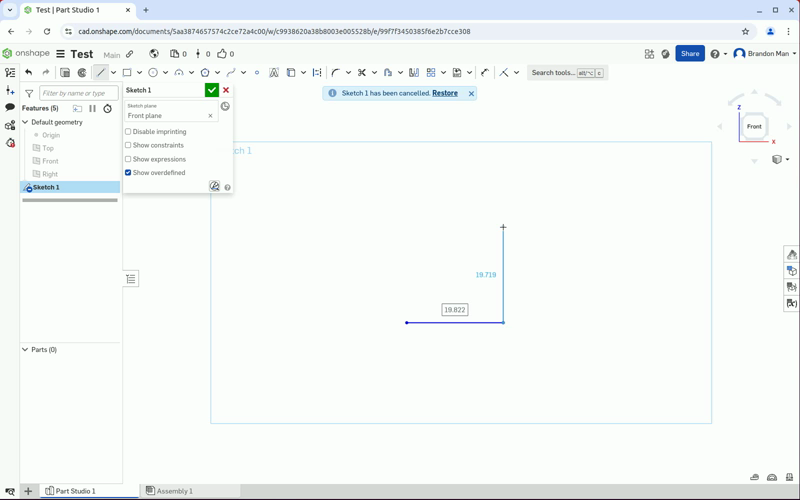
key_down(shift)
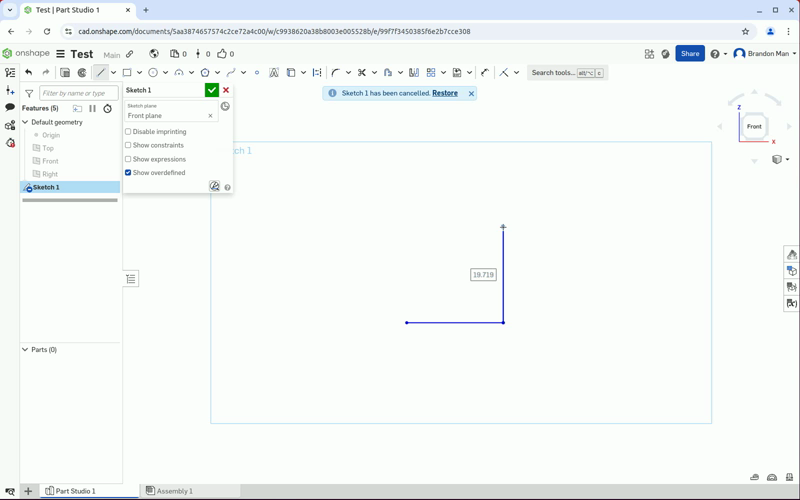
mouse_move(406, 226)
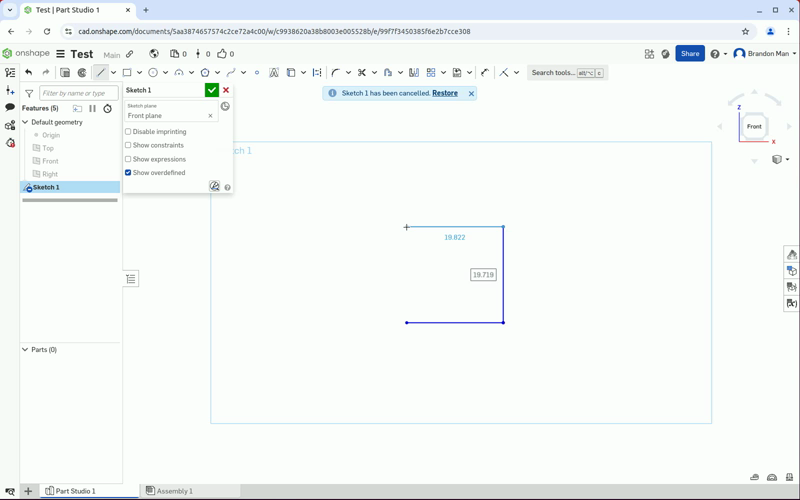
click(406, 226)
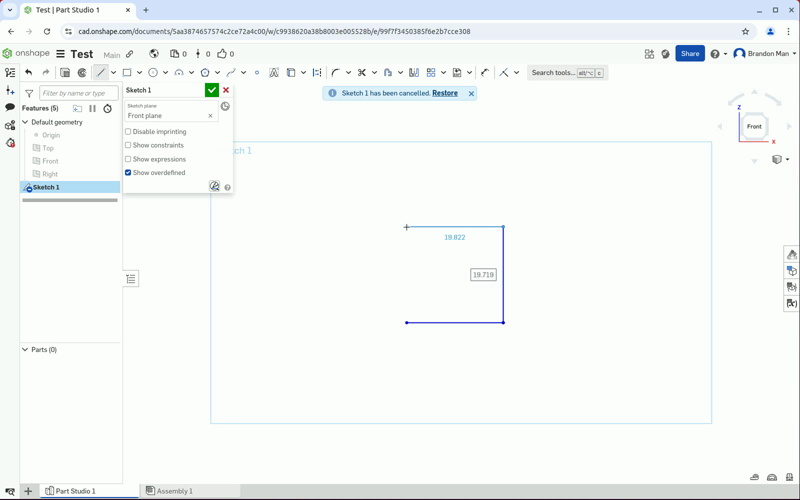
key_up(shift)
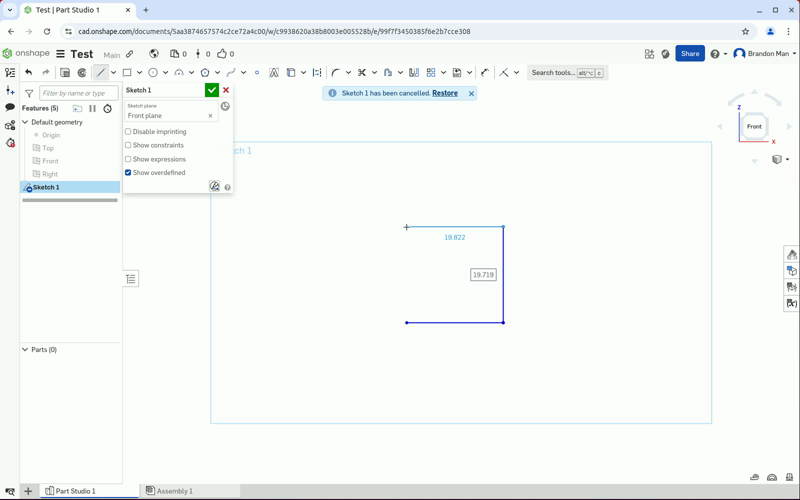
key_down(shift)
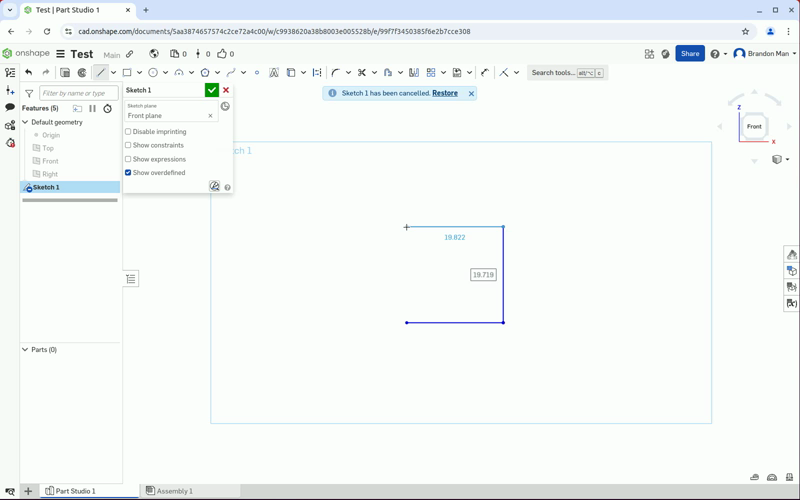
mouse_move(406, 322)
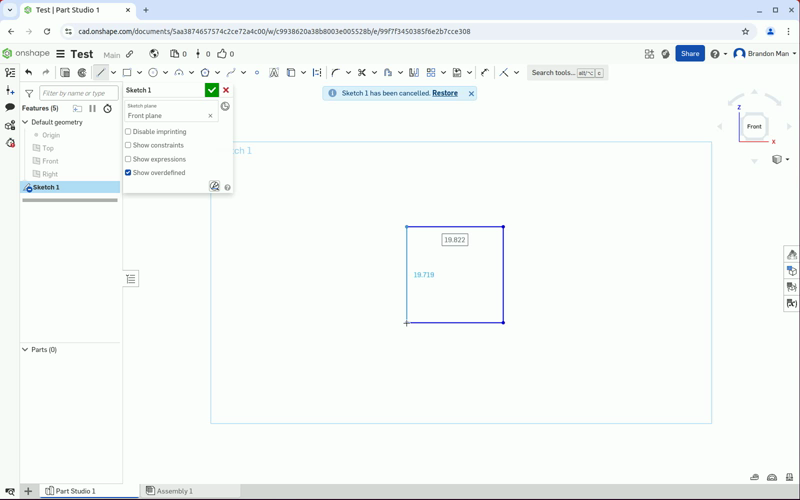
key_up(shift)
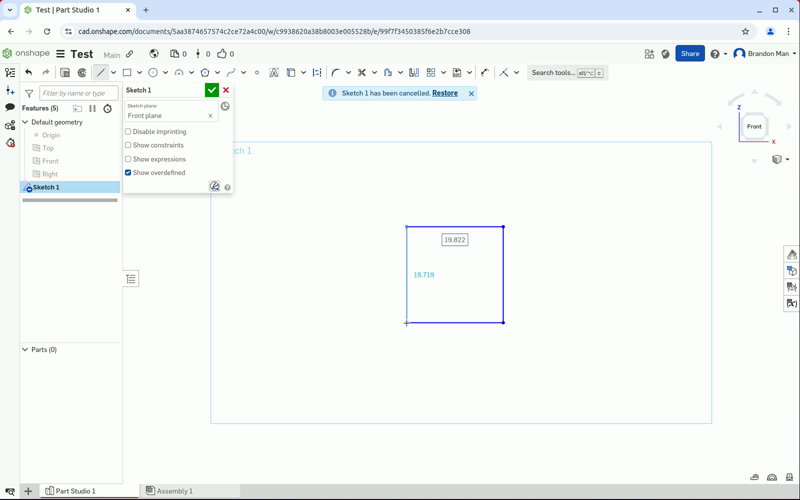
click(406, 322)
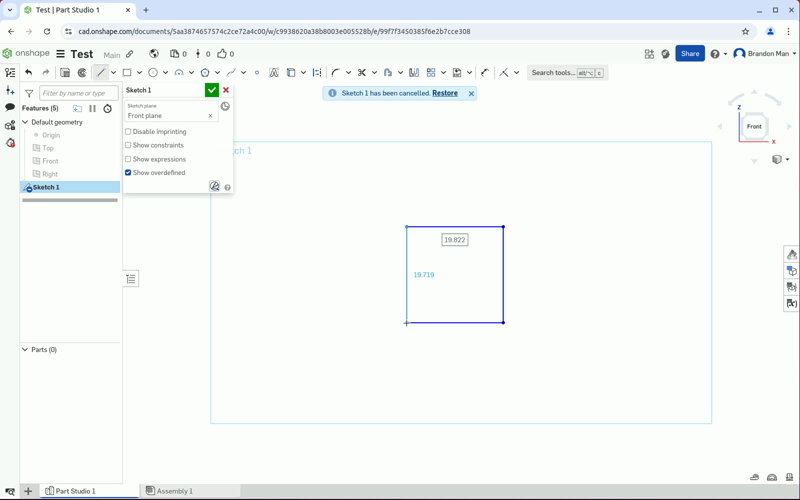
key(esc)
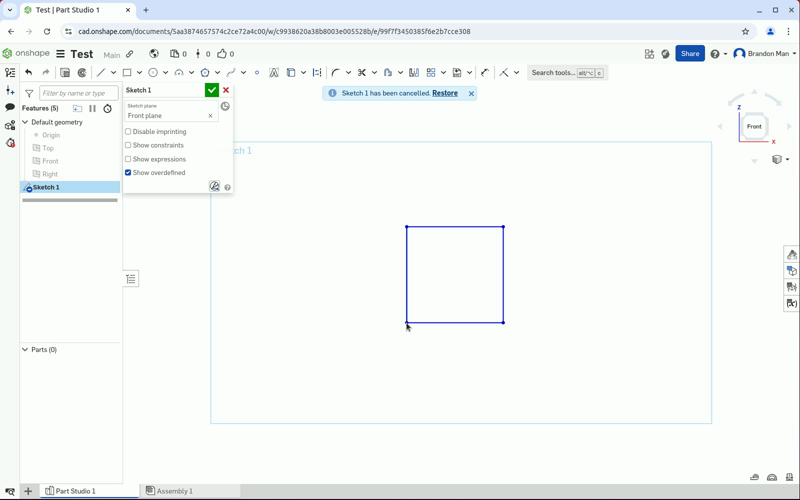
mouse_move(454, 257)
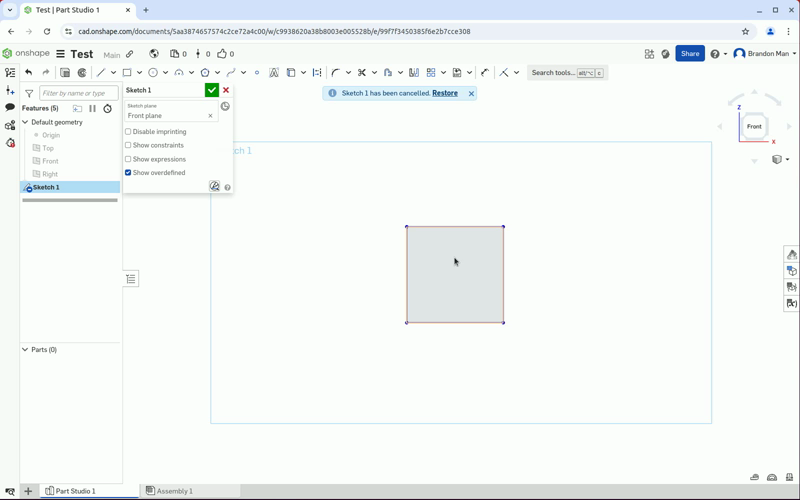
click(454, 257)
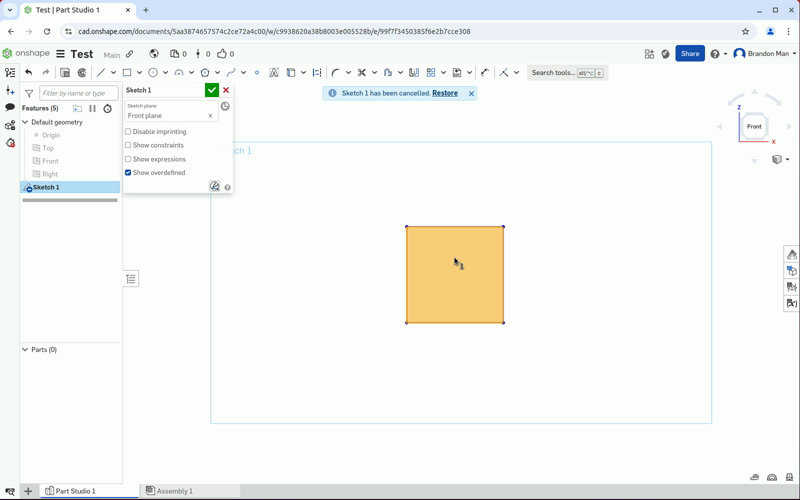
mouse_move(73, 352)
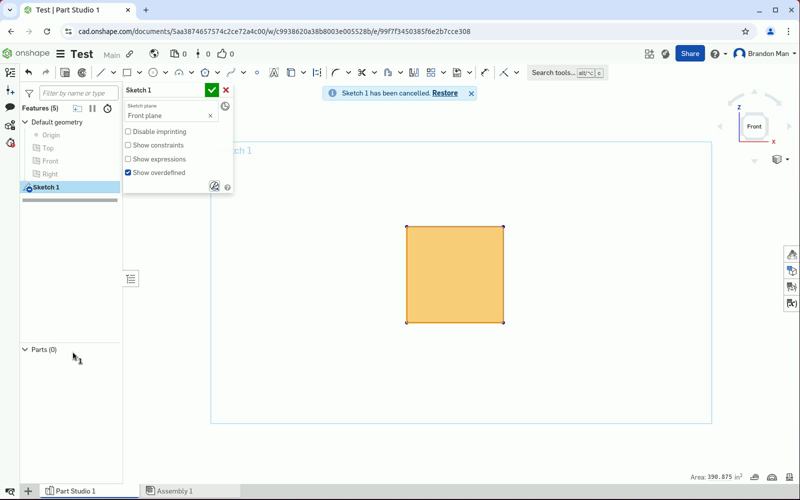
key(shift+y)
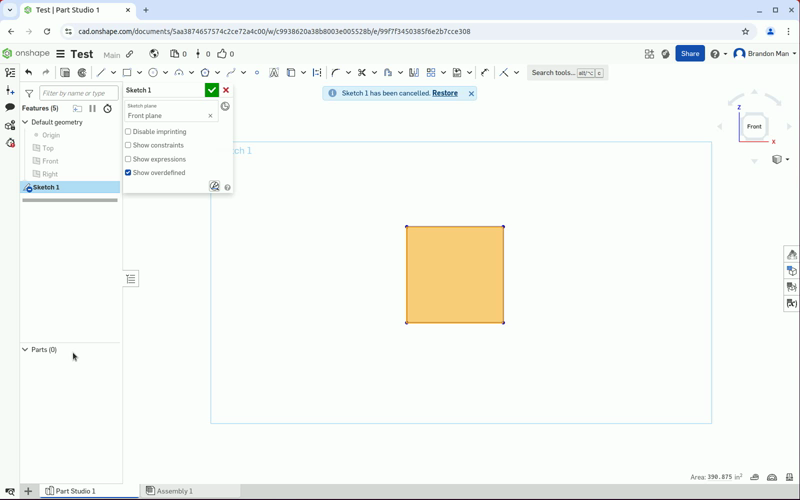
key(shift+e)
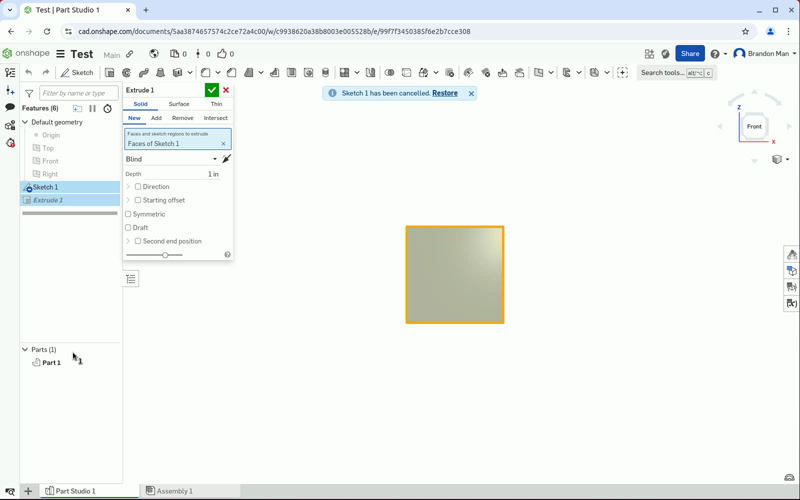
mouse_move(143, 106)
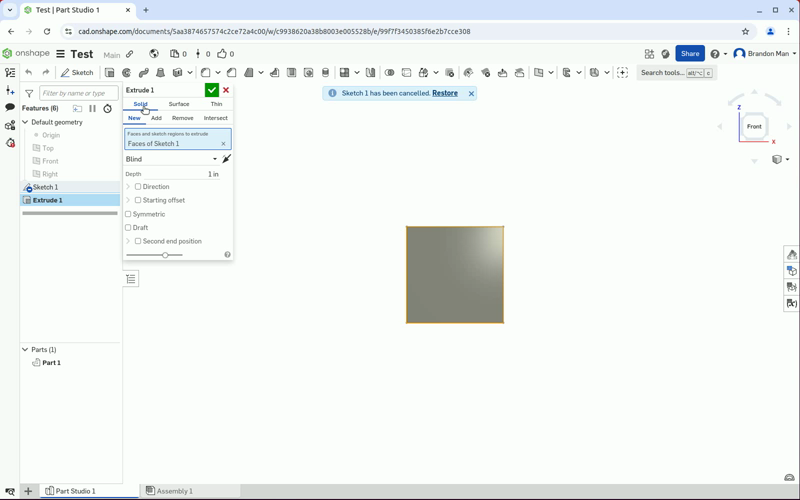
click(143, 106)
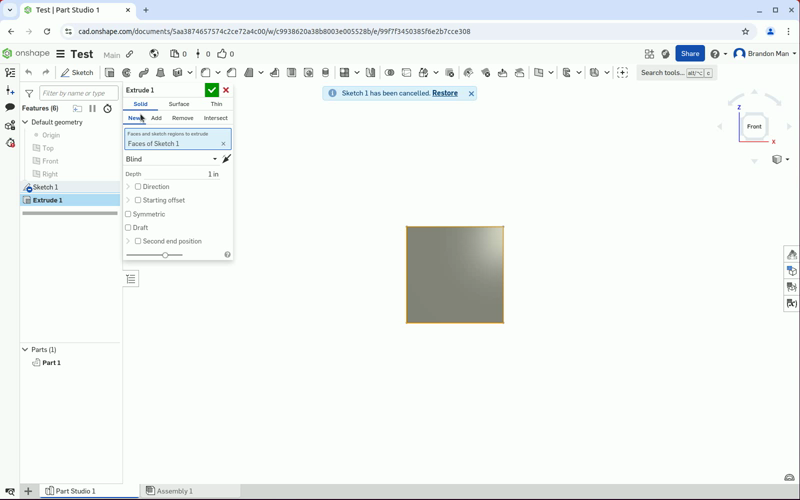
mouse_move(137, 120)
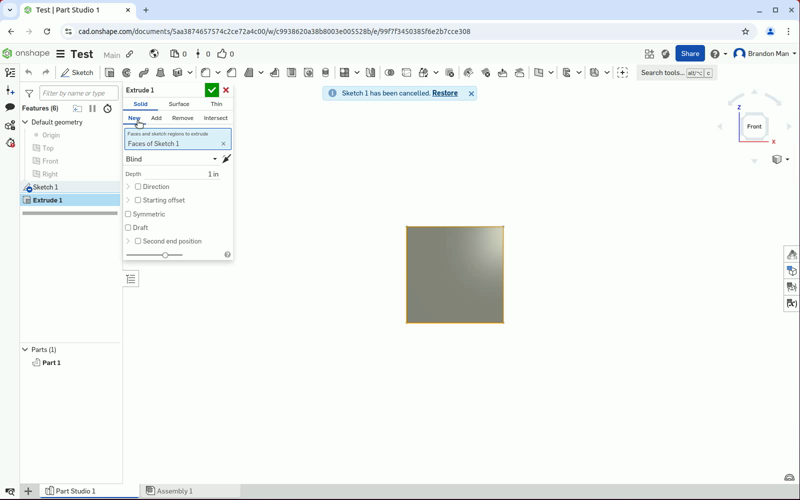
click(137, 120)
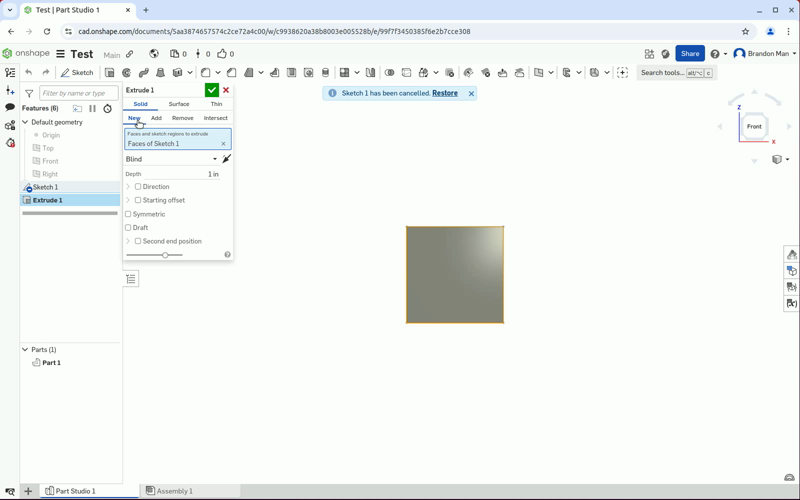
key(tab, 4)
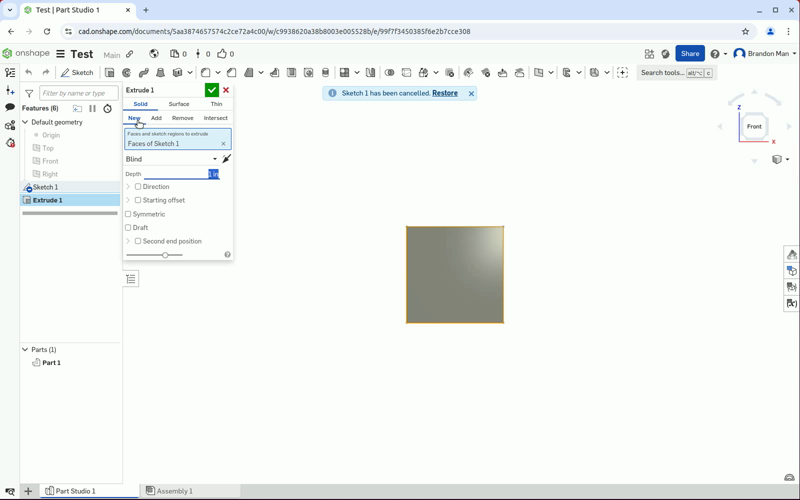
text(19.738)
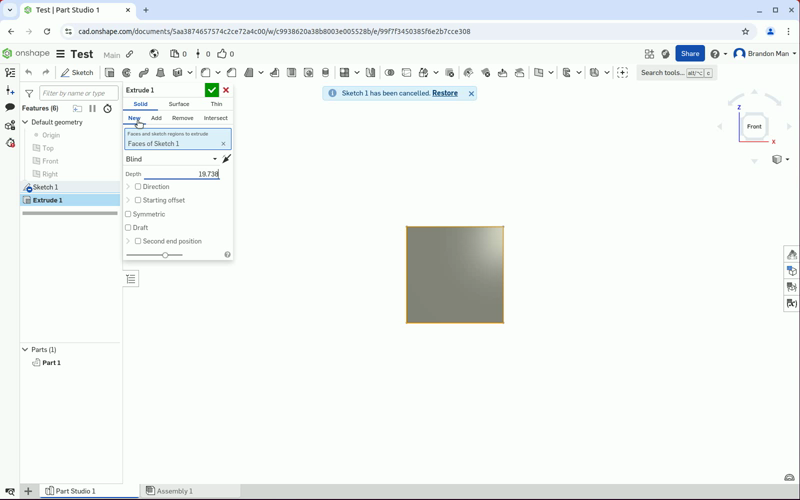
key(enter)
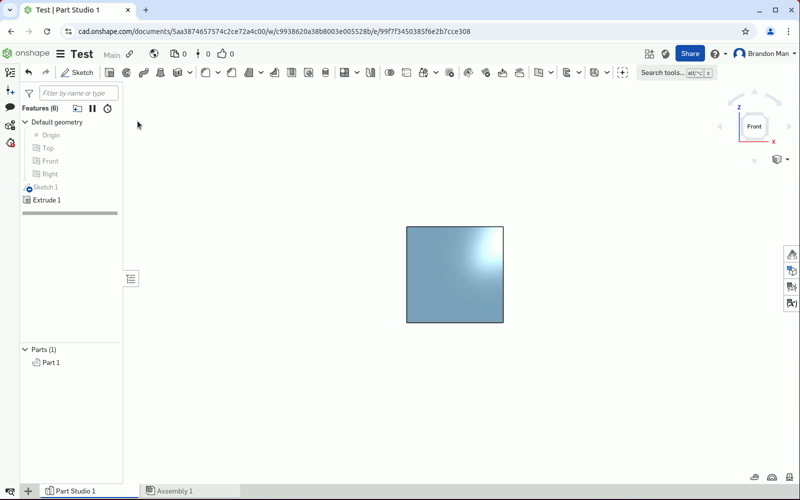
key(shift+h)
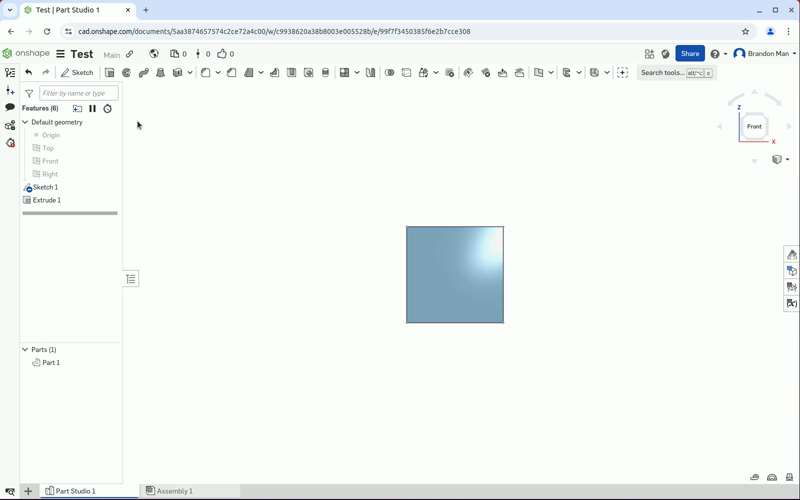
key(shift+h)
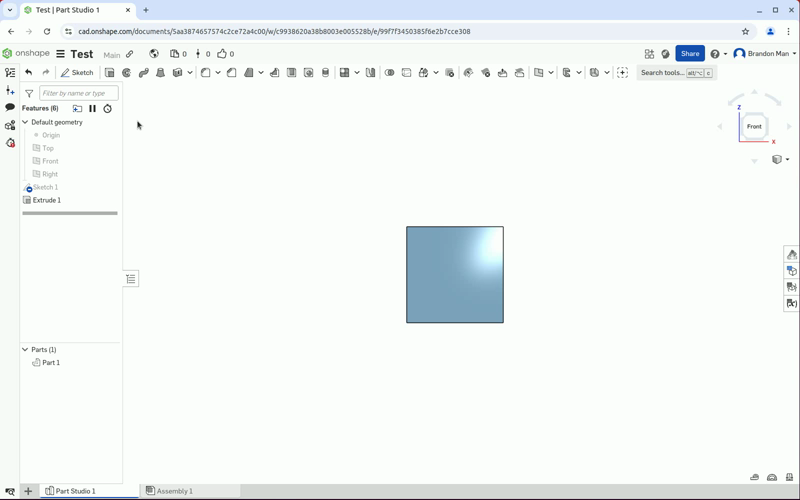
mouse_move(73, 189)
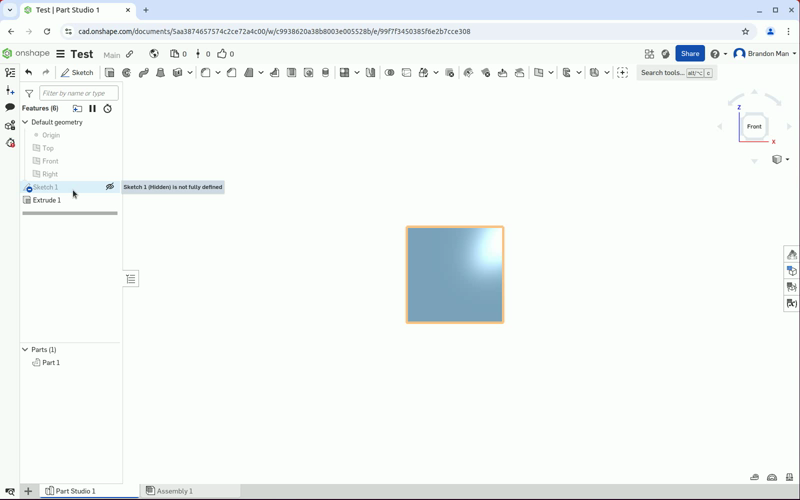
click(73, 189)
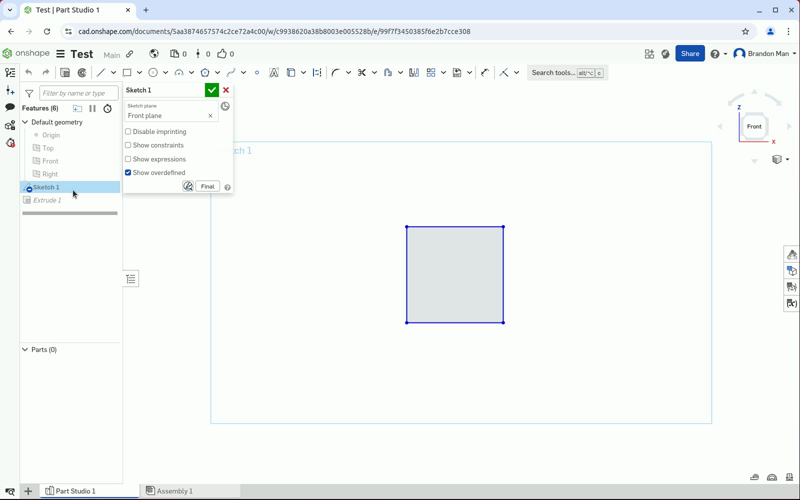
mouse_move(229, 92)
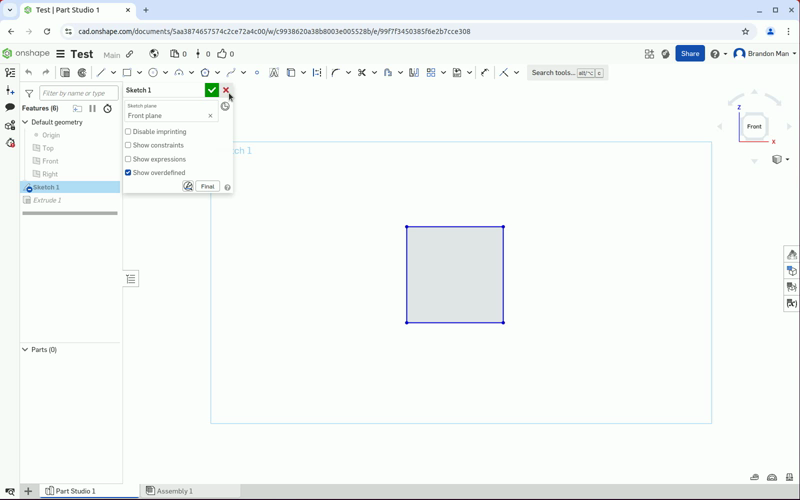
click(229, 92)
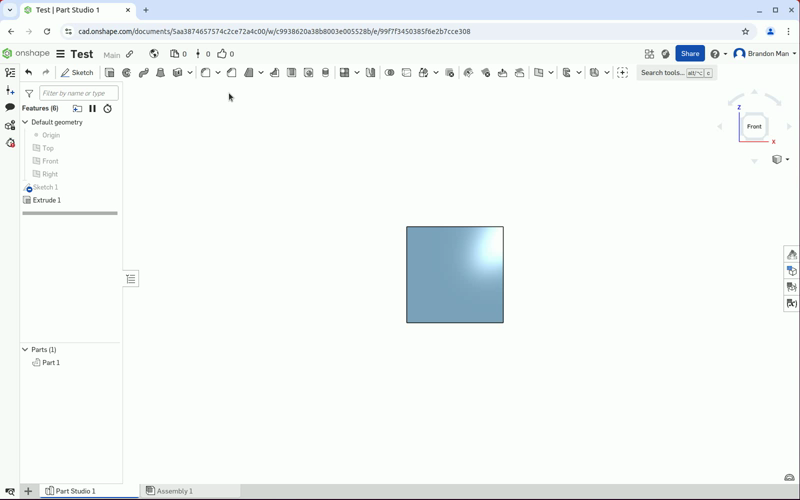
mouse_move(541, 75)
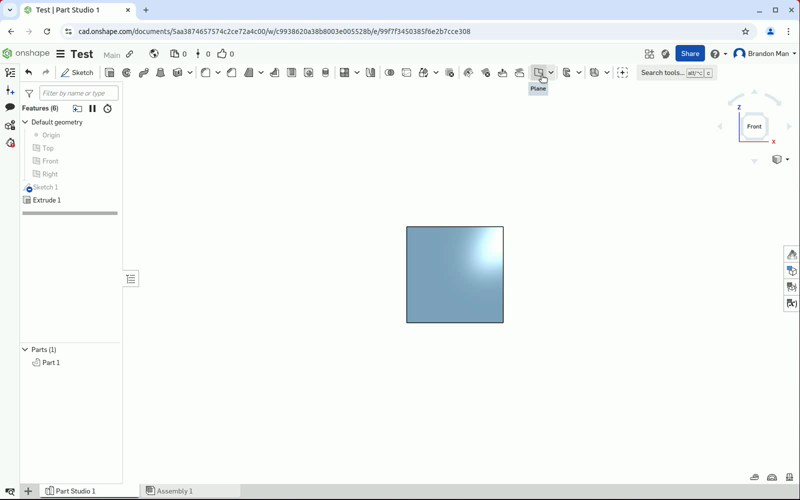
click(541, 75)
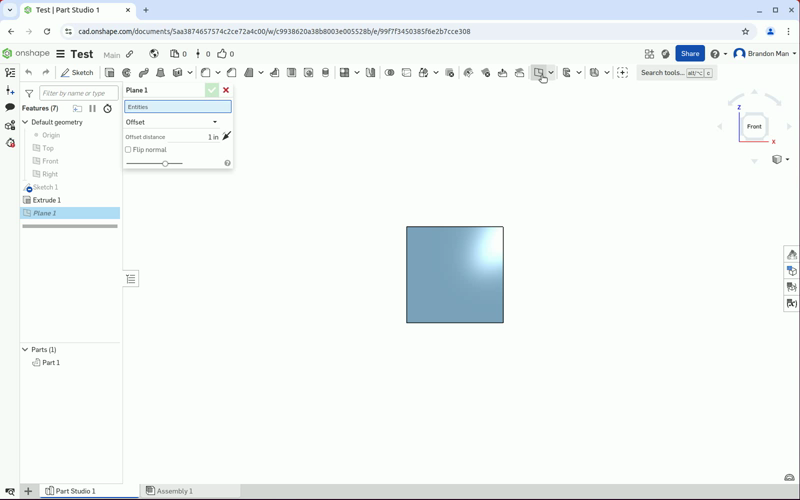
mouse_move(73, 163)
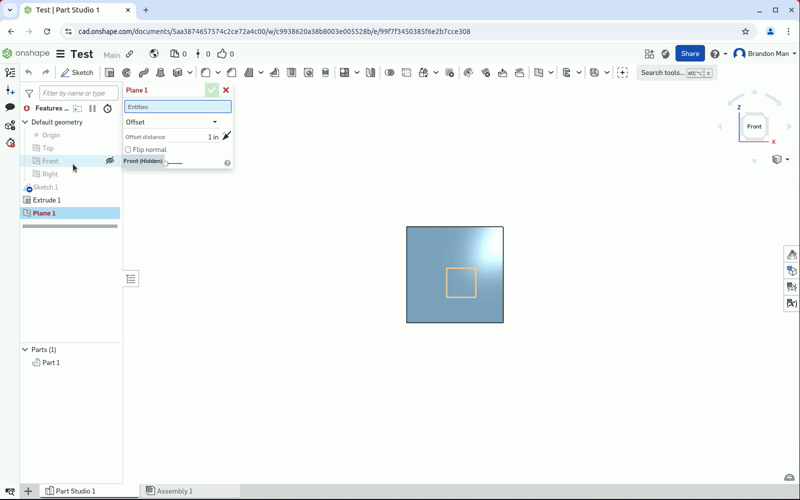
click(73, 163)
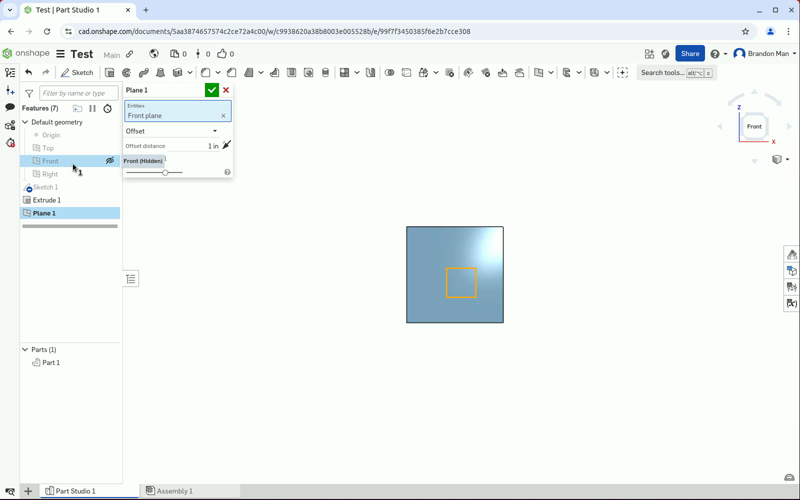
key(tab, 2)
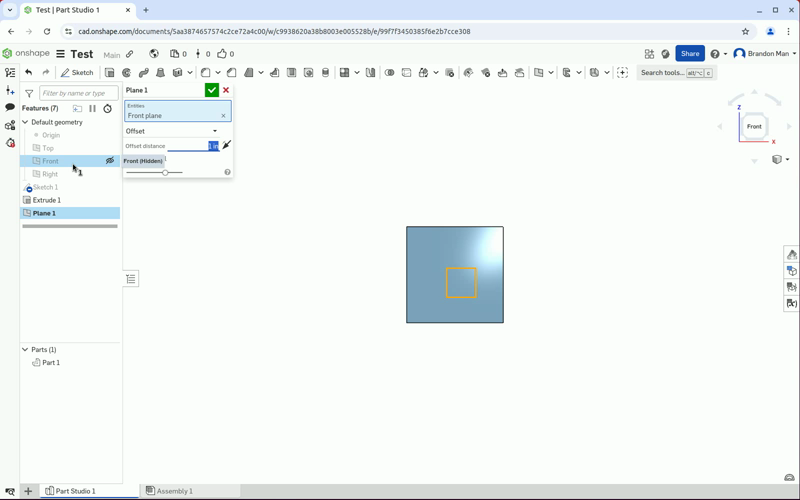
text(19.75)
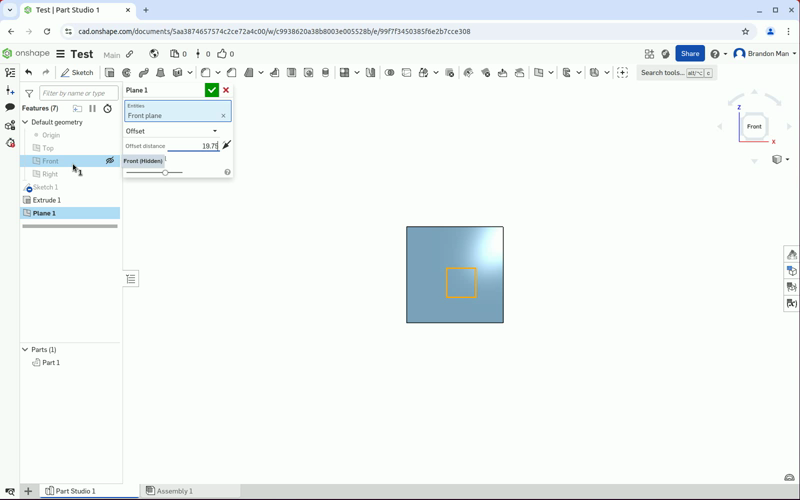
key(enter, 2)
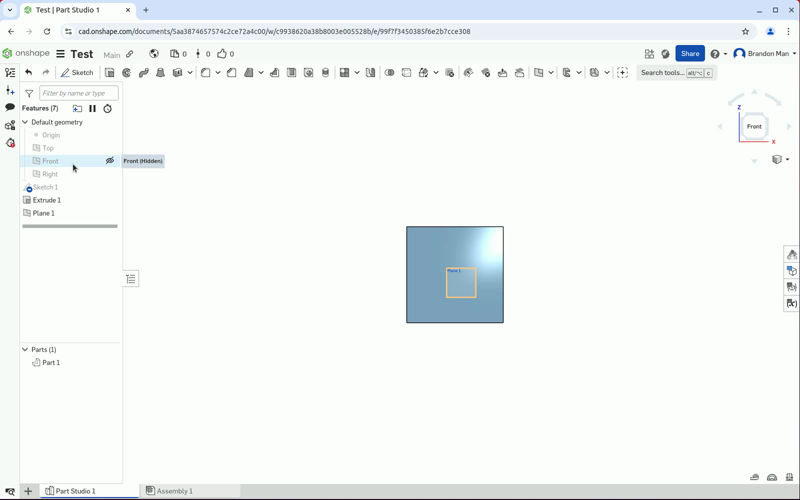
key(shift+s)
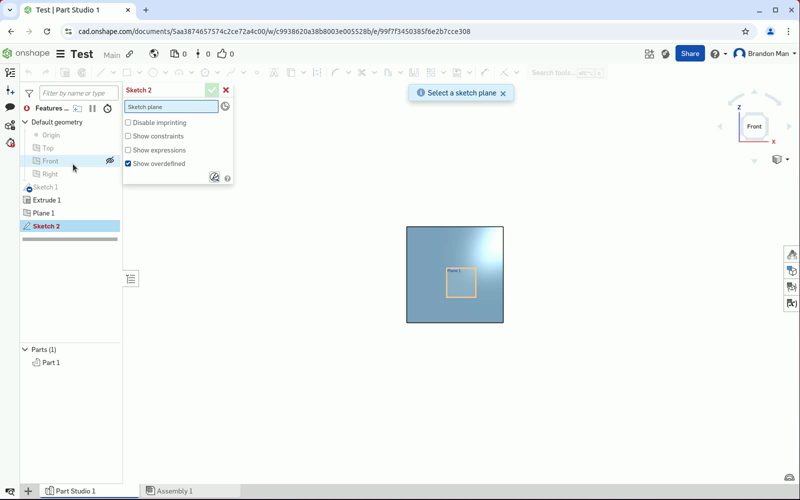
mouse_move(73, 215)
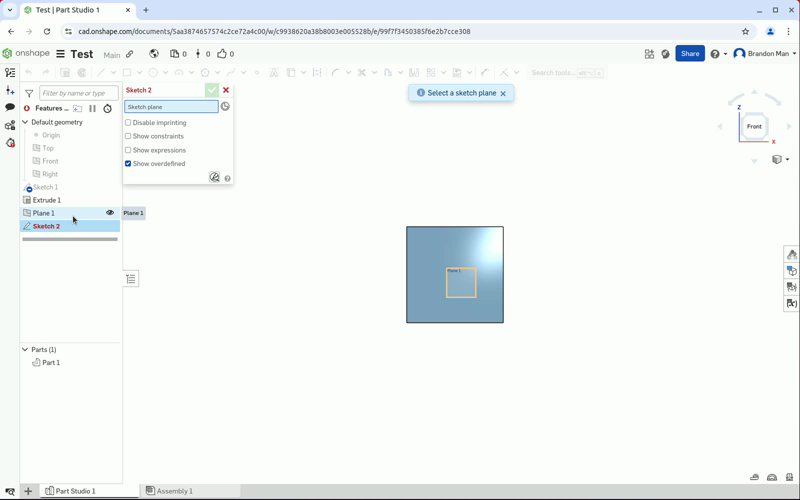
click(73, 215)
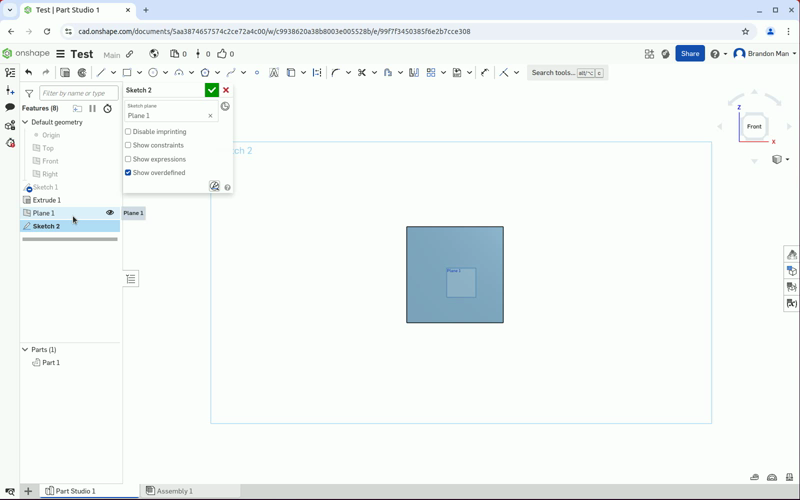
mouse_move(73, 352)
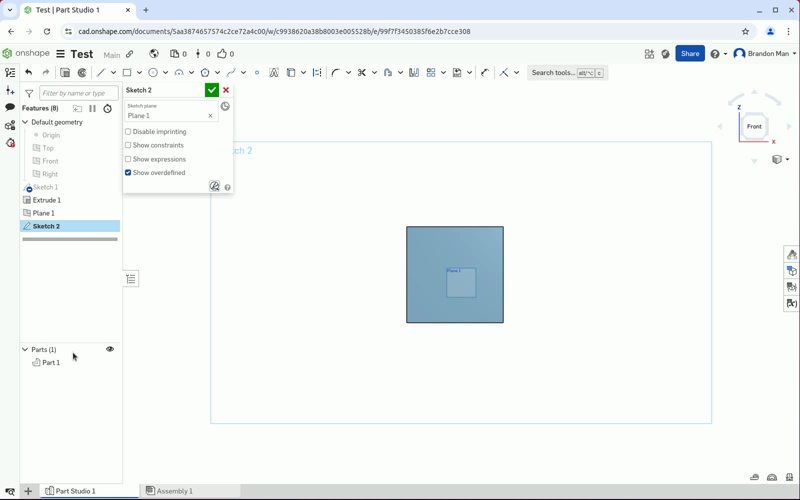
key(y)
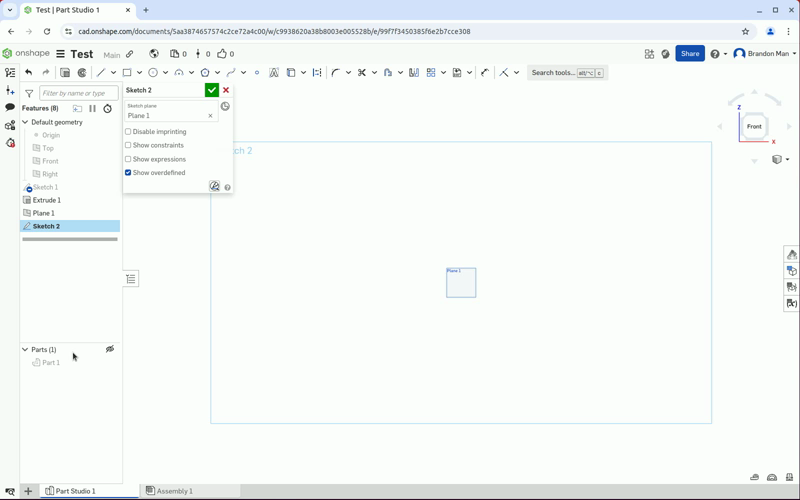
key(l)
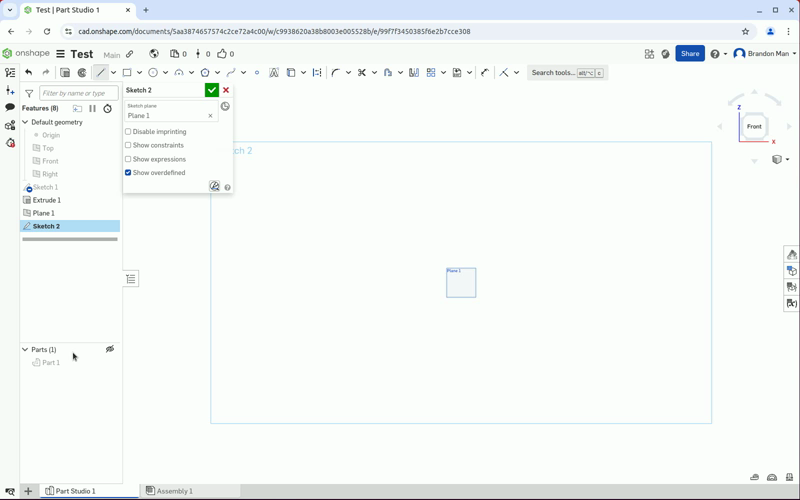
key_down(shift)
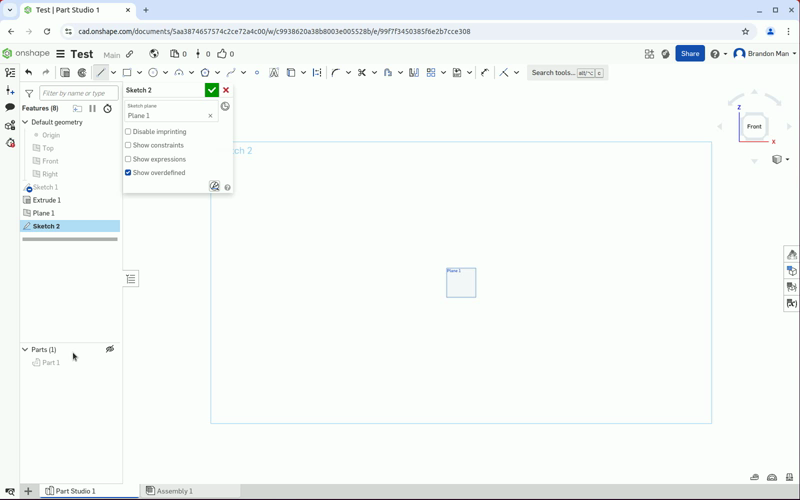
mouse_move(439, 290)
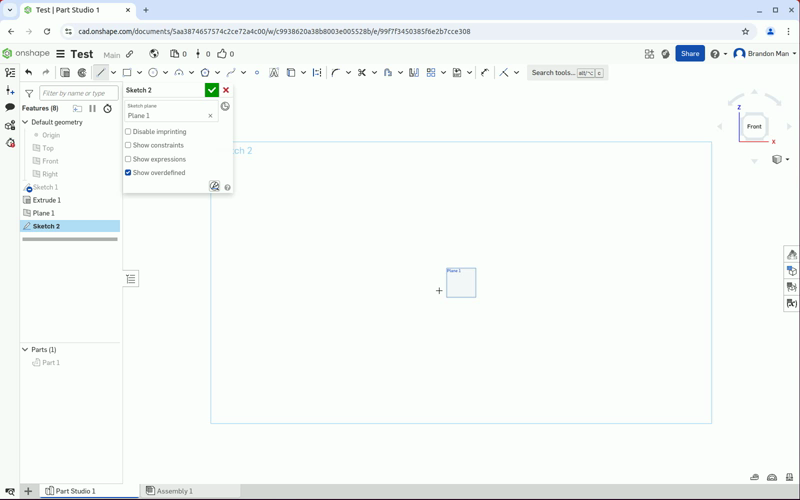
click(439, 290)
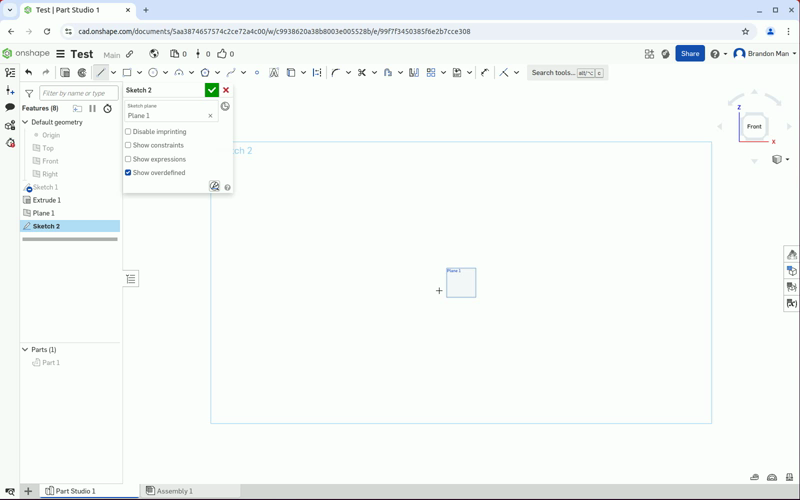
key_up(shift)
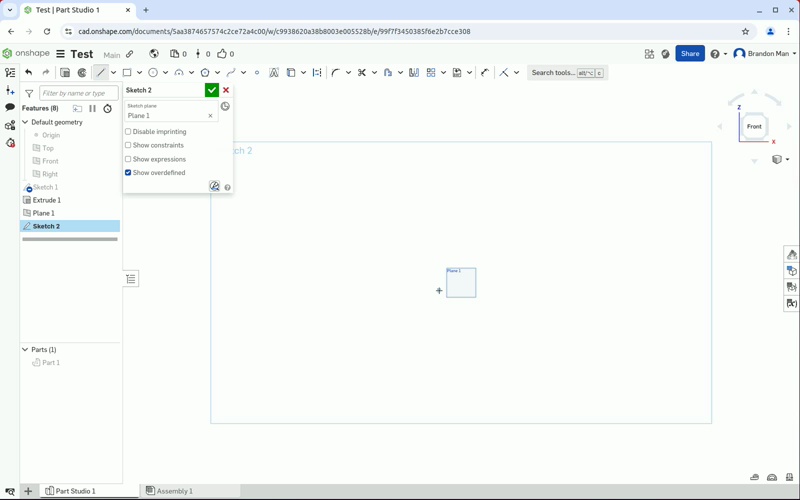
key_down(shift)
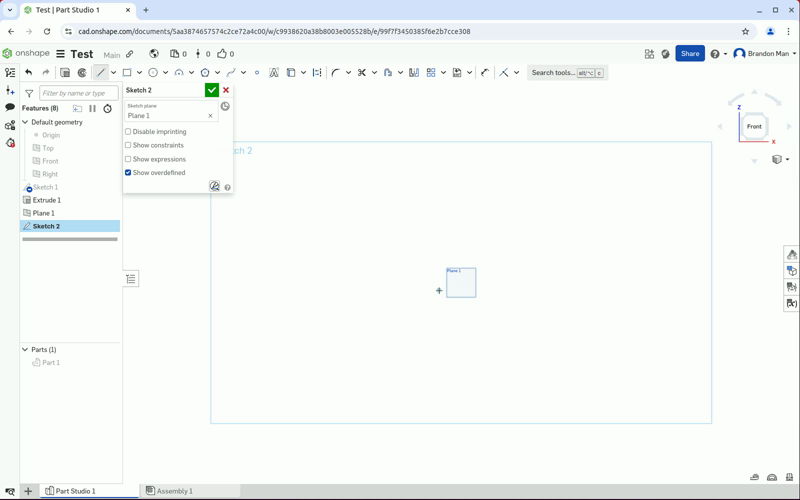
mouse_move(469, 290)
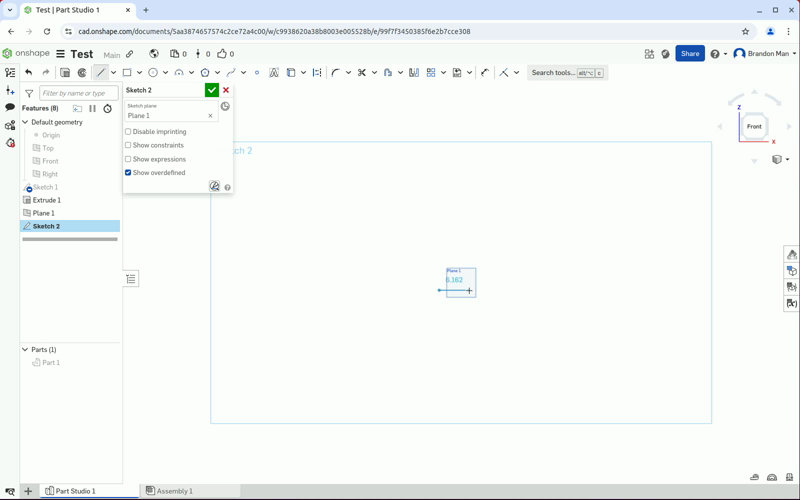
mouse_move(472, 290)
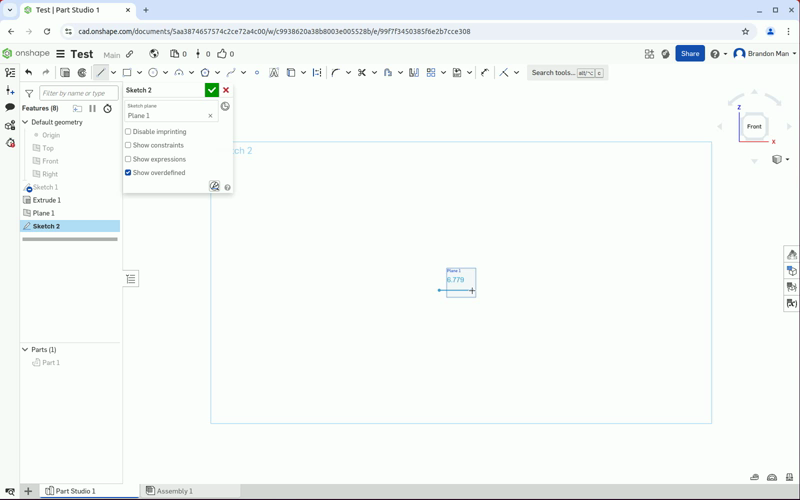
click(472, 290)
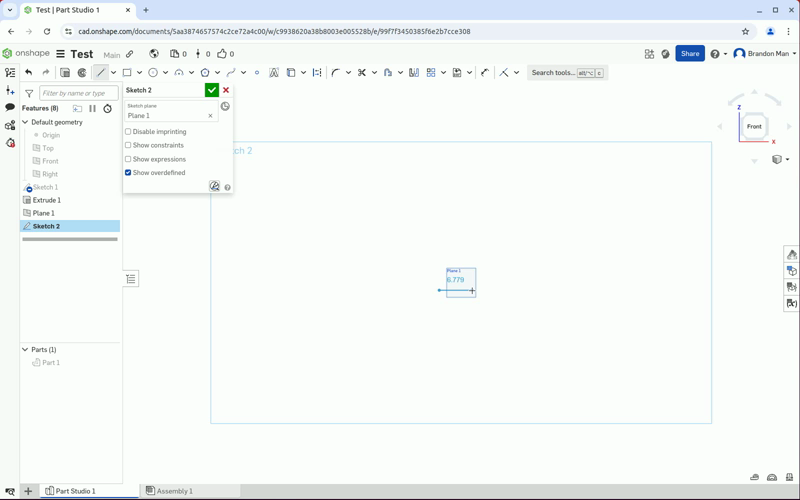
key_up(shift)
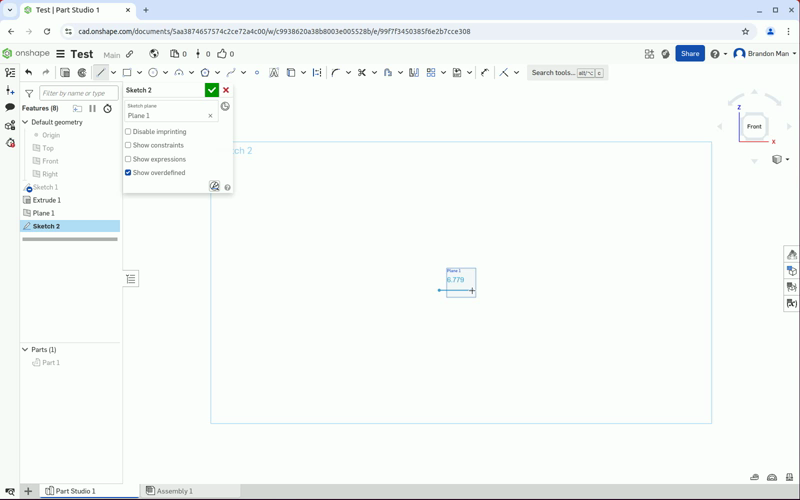
key_down(shift)
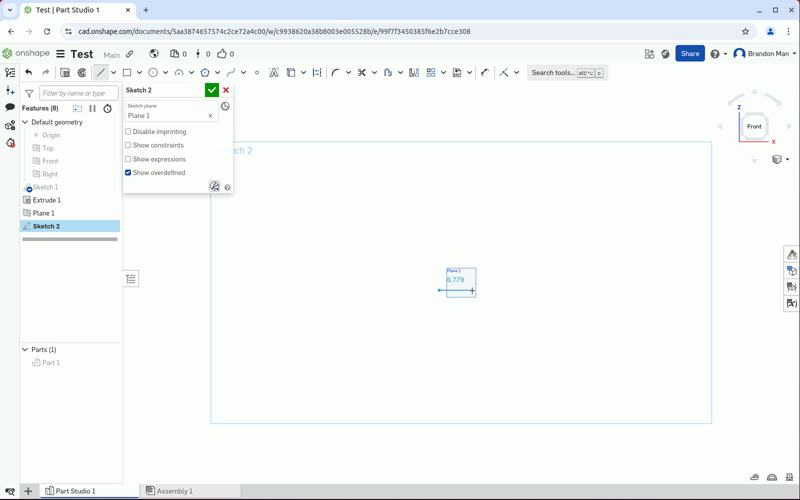
mouse_move(502, 290)
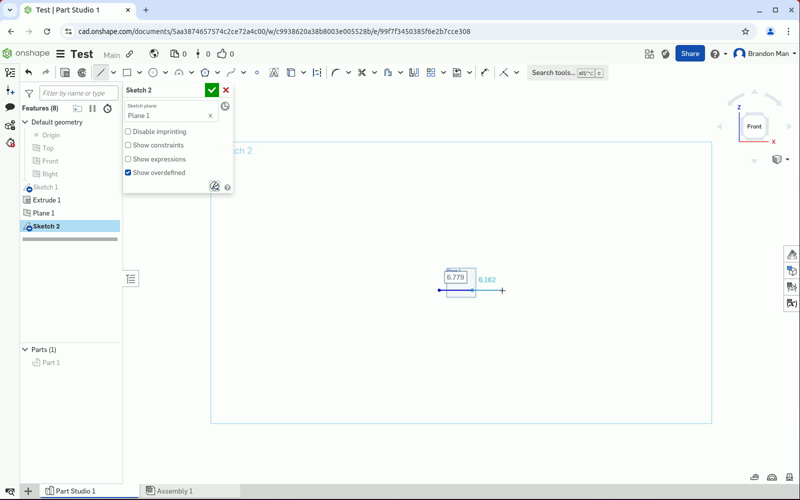
mouse_move(472, 257)
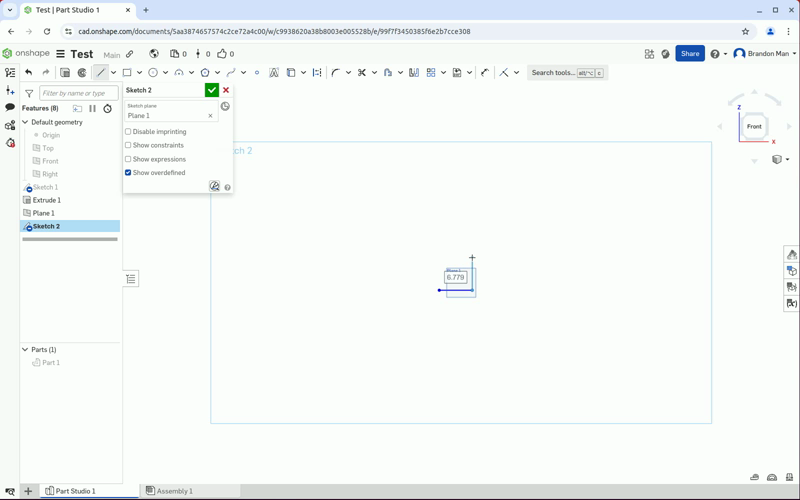
click(472, 257)
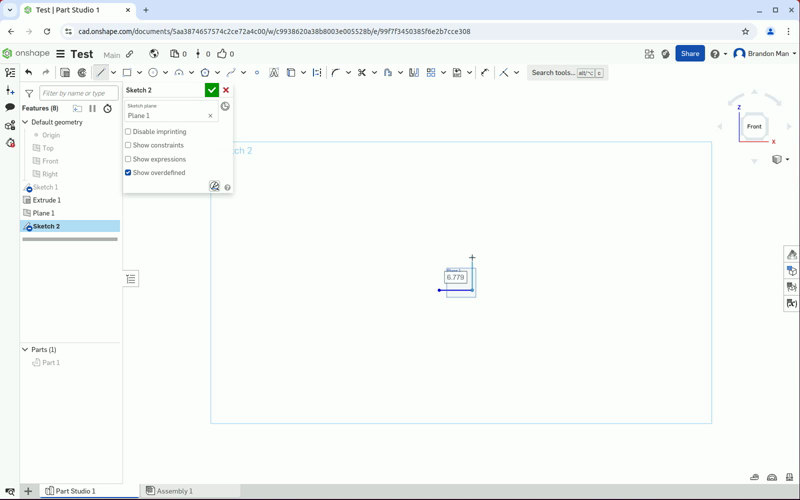
key_up(shift)
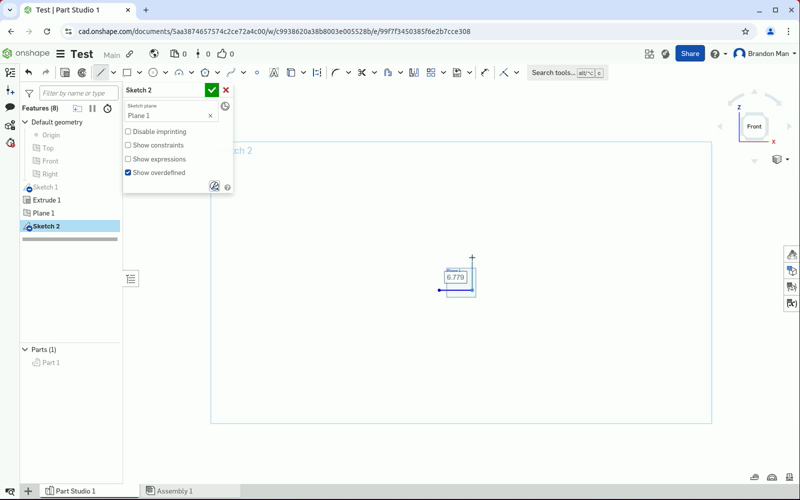
key_down(shift)
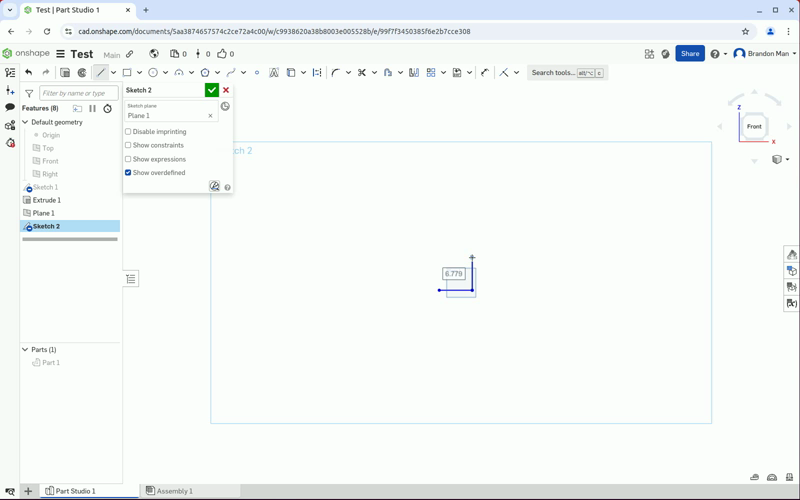
mouse_move(502, 257)
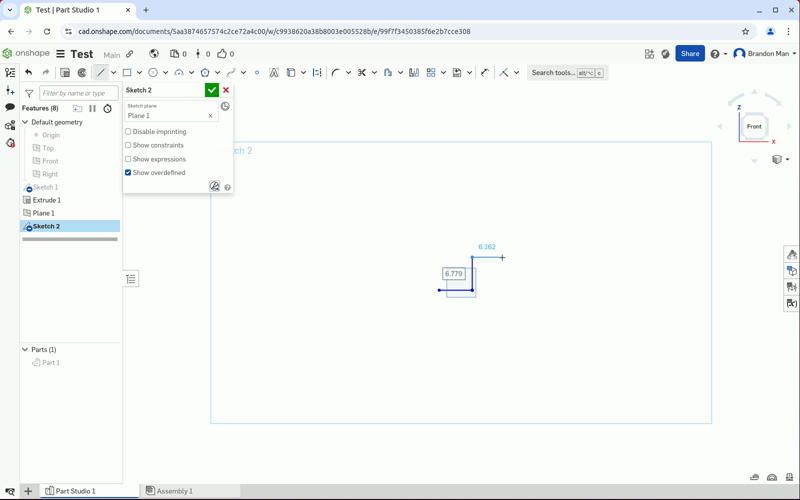
mouse_move(439, 257)
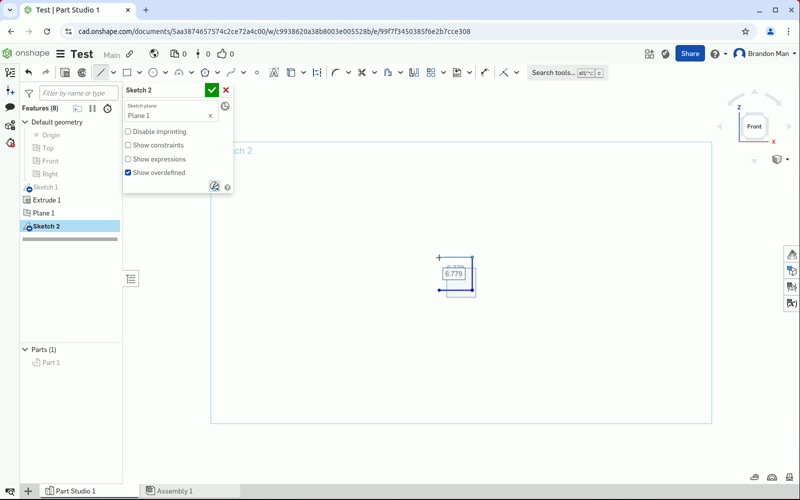
click(439, 257)
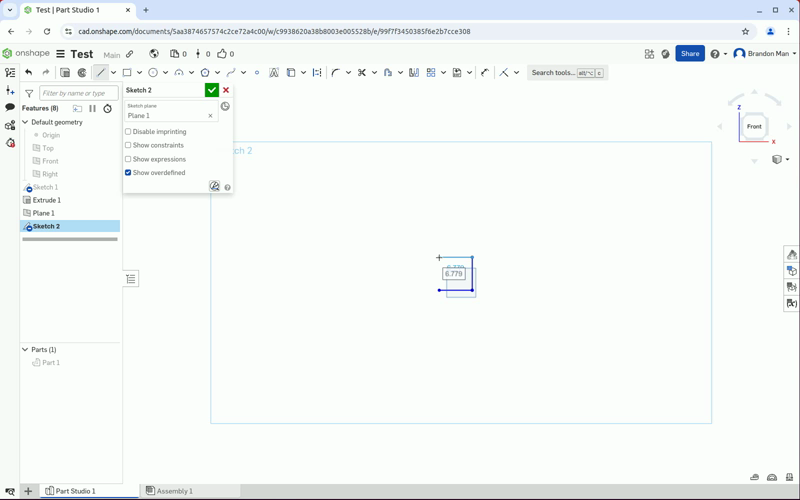
key_up(shift)
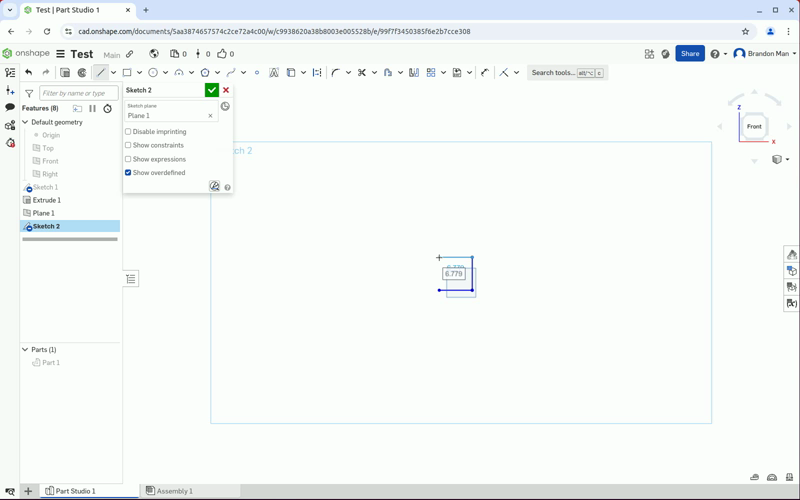
mouse_move(469, 257)
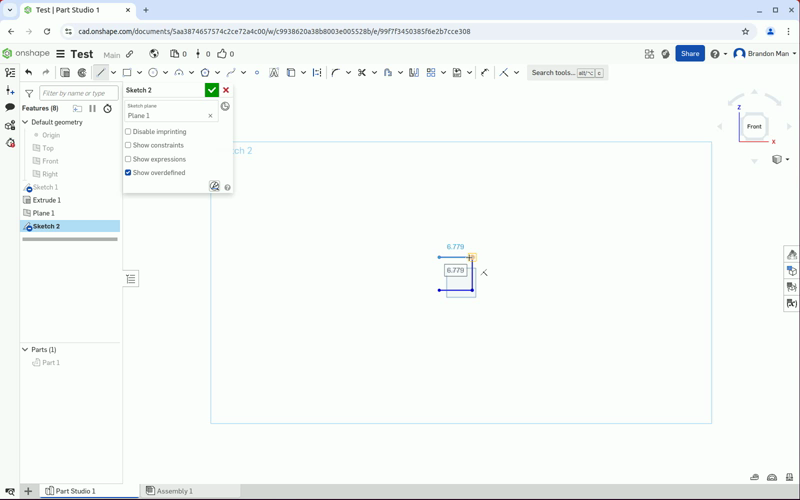
key_down(shift)
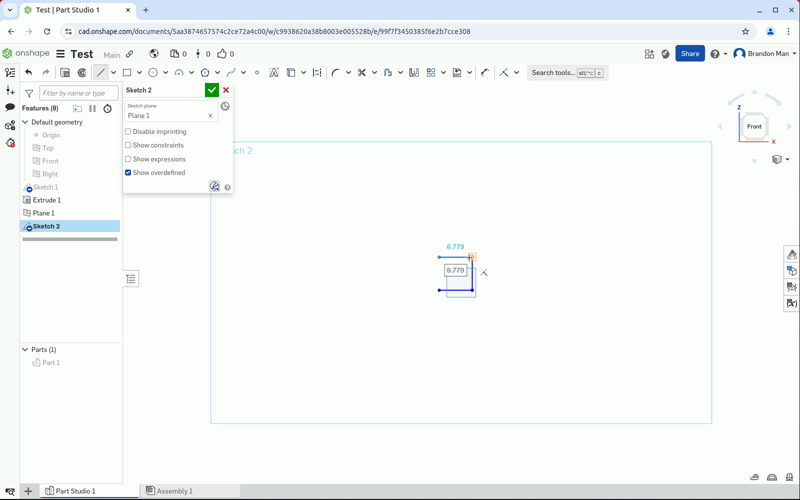
mouse_move(439, 290)
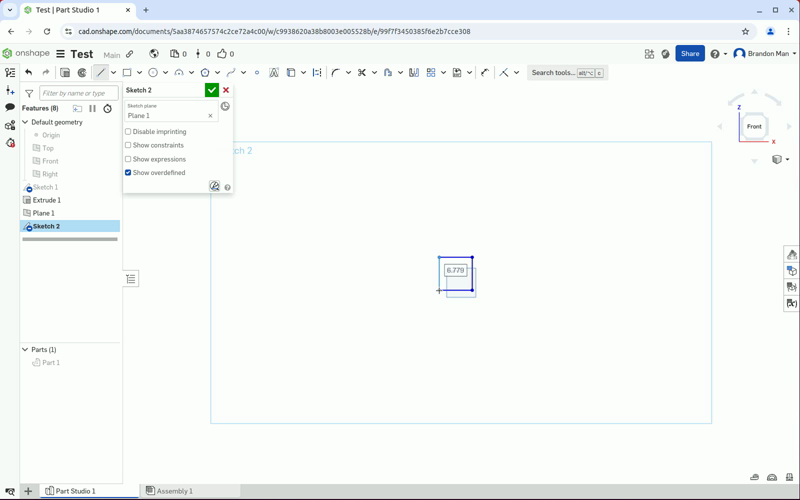
key_up(shift)
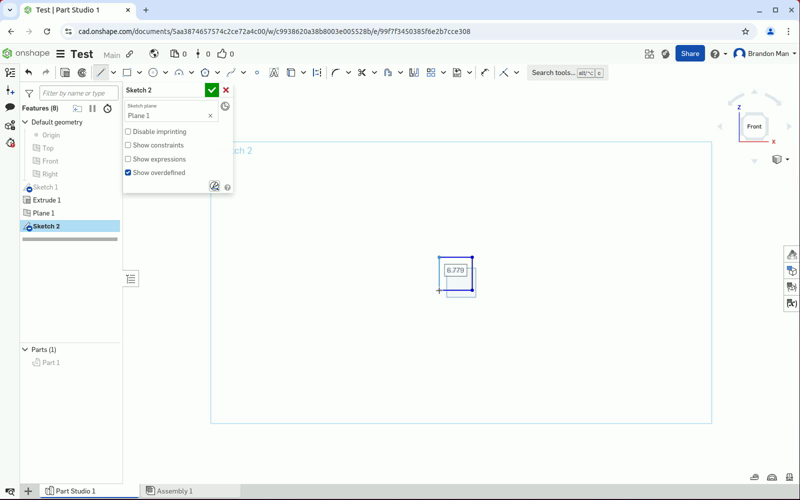
click(439, 290)
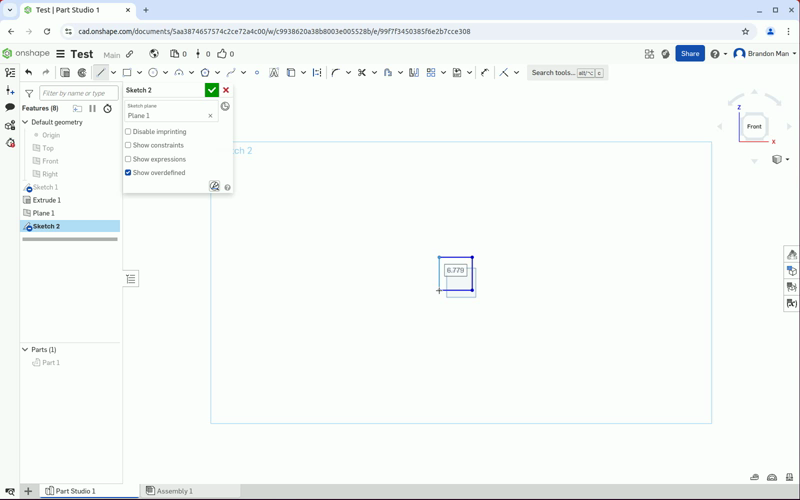
key(esc)
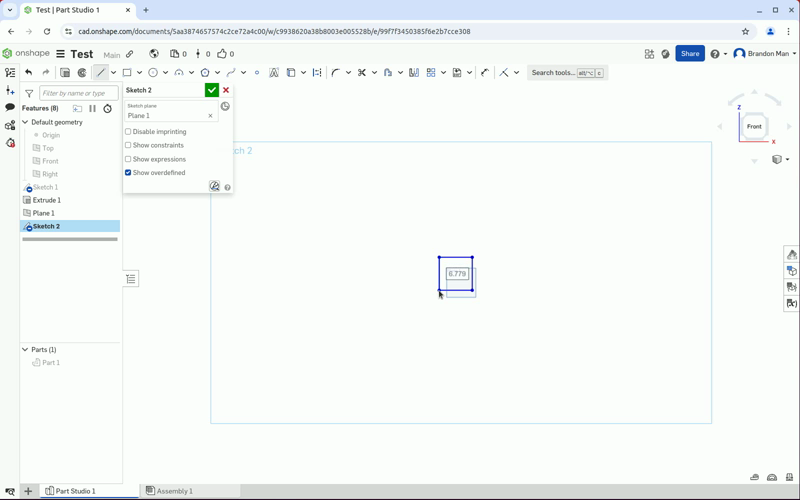
mouse_move(440, 268)
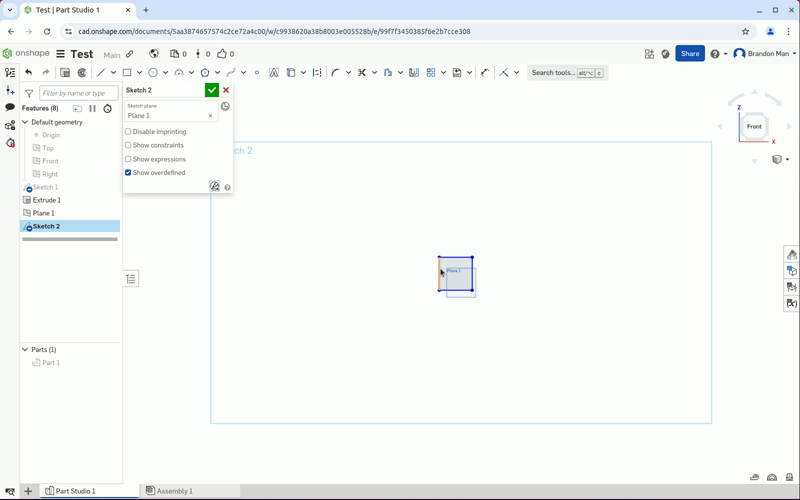
scroll(6)
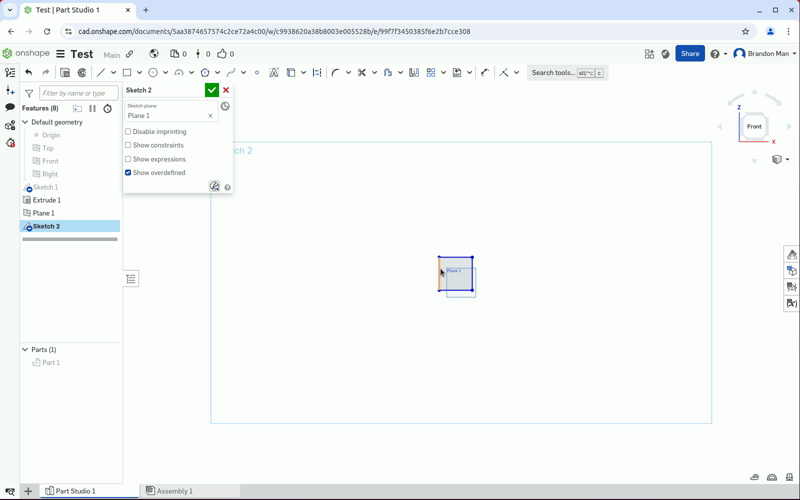
scroll(6)
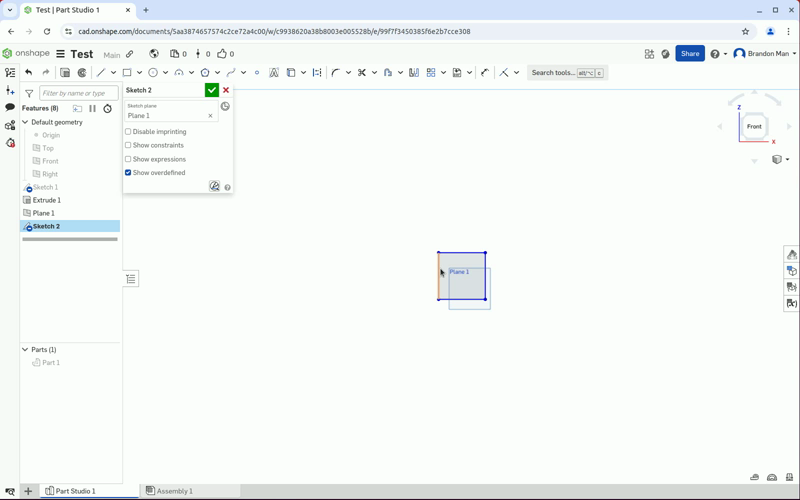
scroll(6)
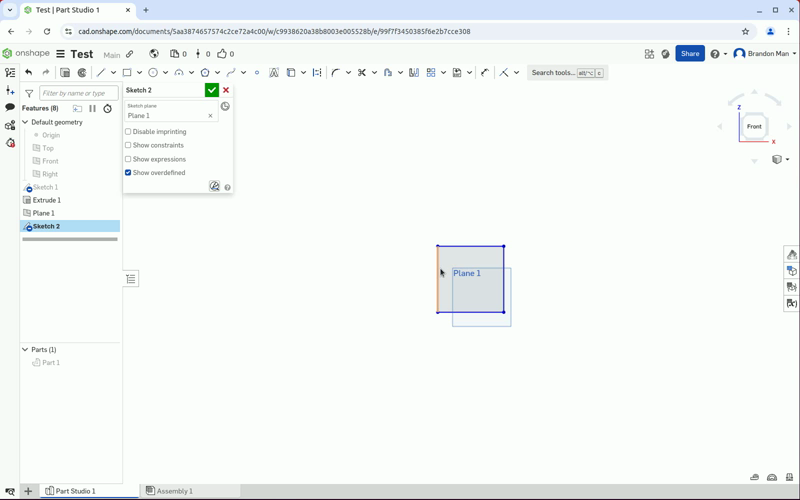
scroll(6)
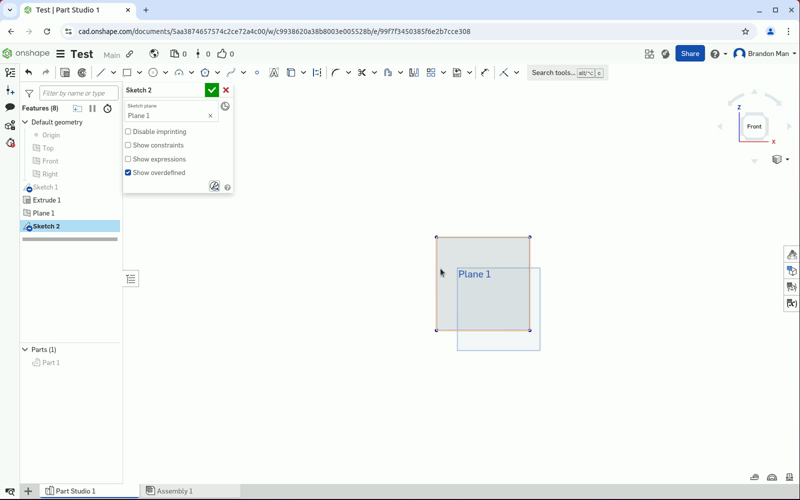
scroll(6)
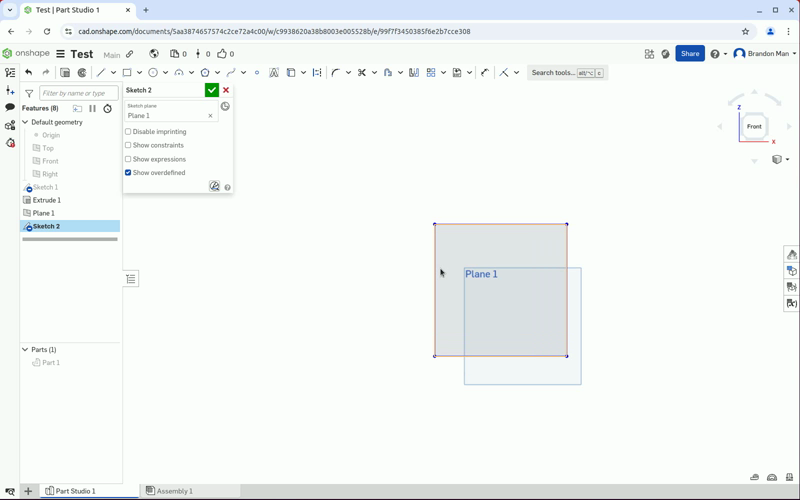
scroll(6)
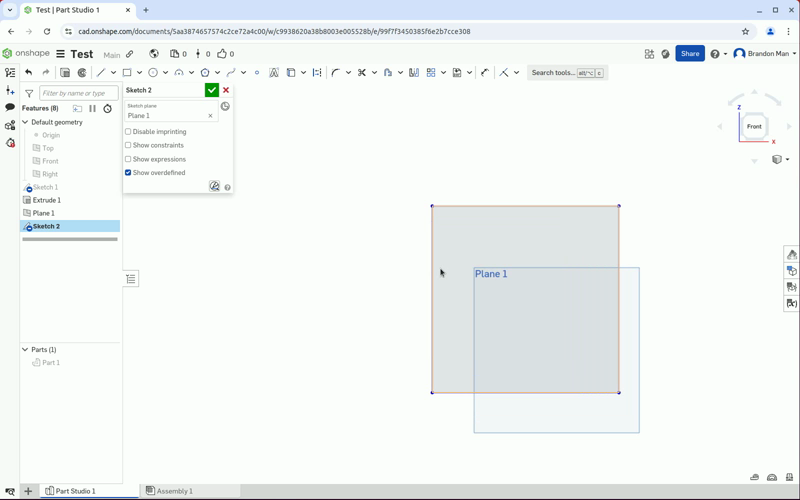
scroll(6)
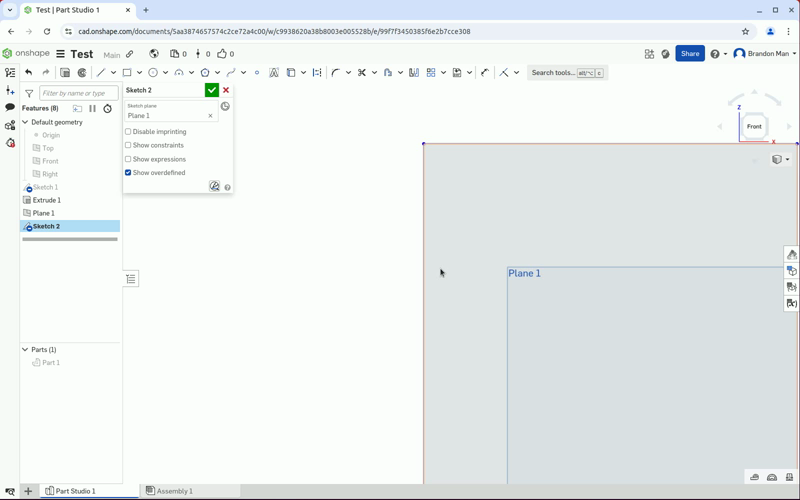
click(440, 268)
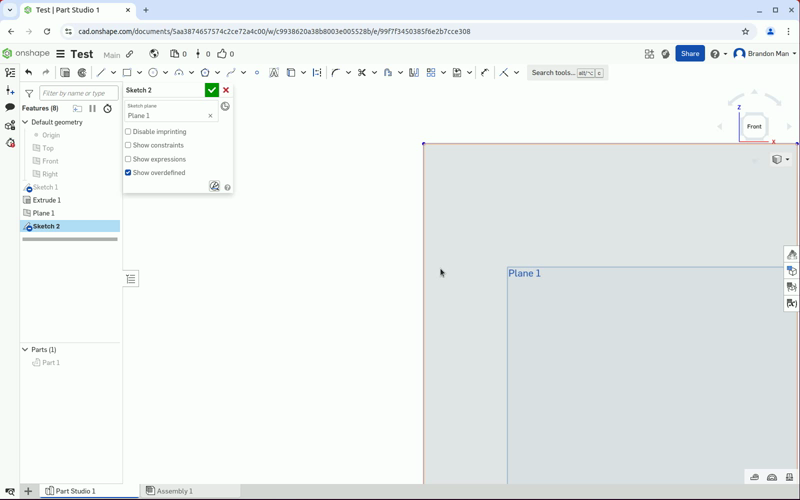
scroll(-6)
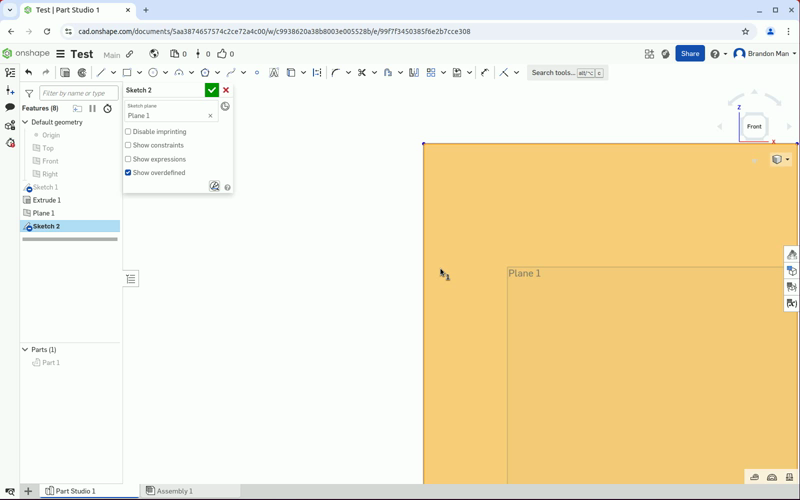
scroll(-6)
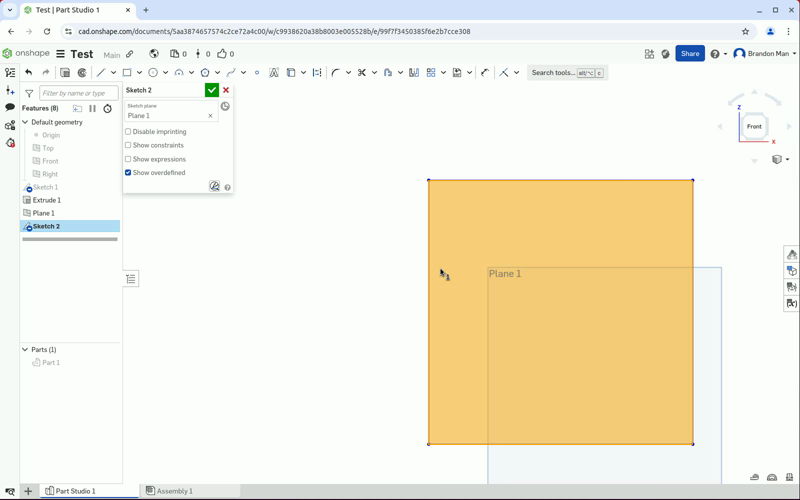
scroll(-6)
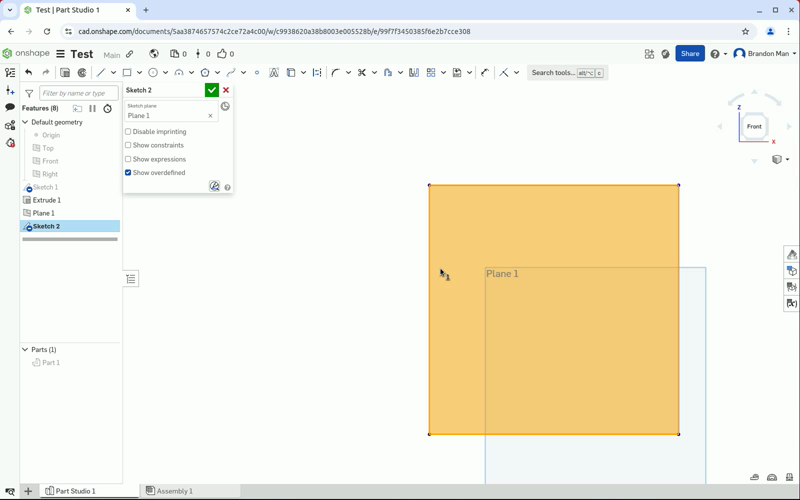
scroll(-6)
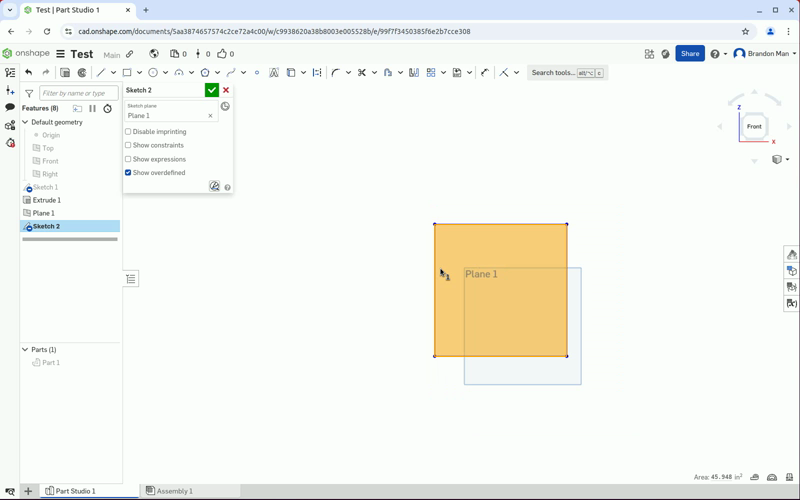
scroll(-6)
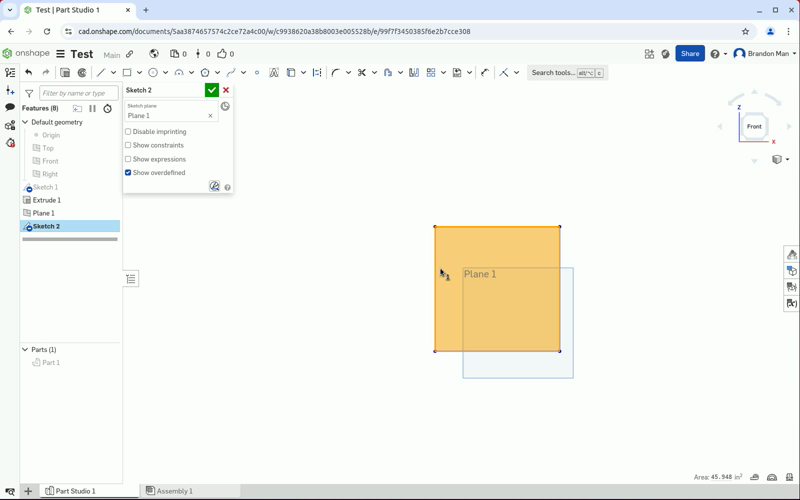
scroll(-6)
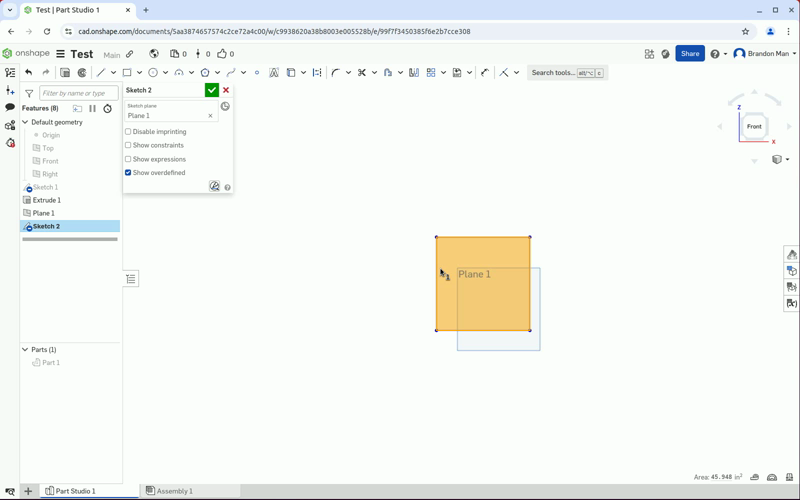
scroll(-6)
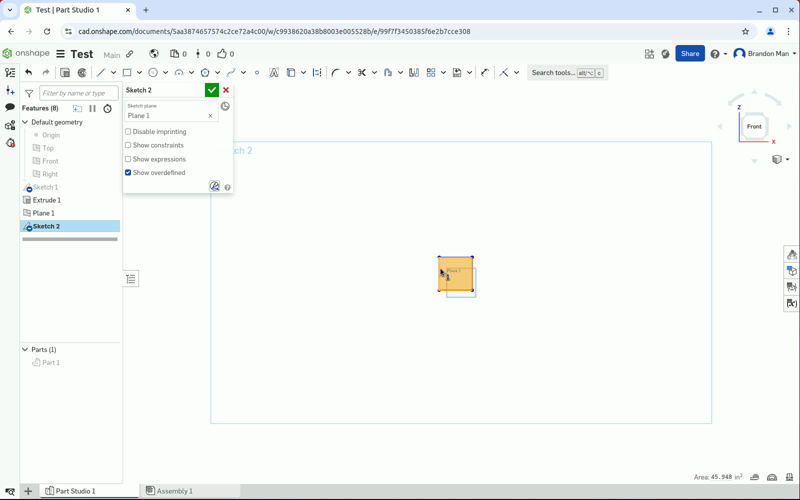
mouse_move(73, 352)
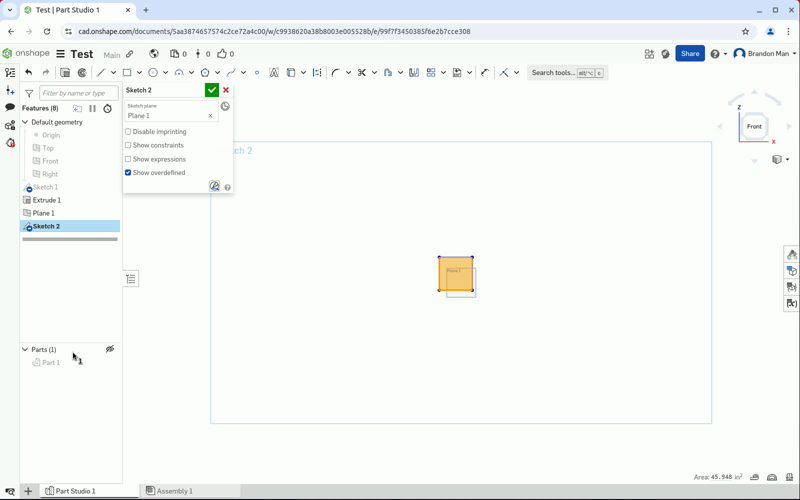
key(shift+y)
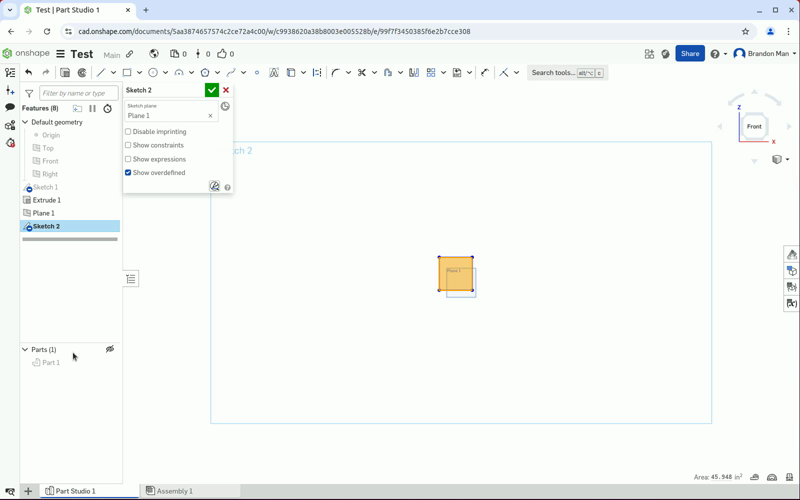
key(shift+e)
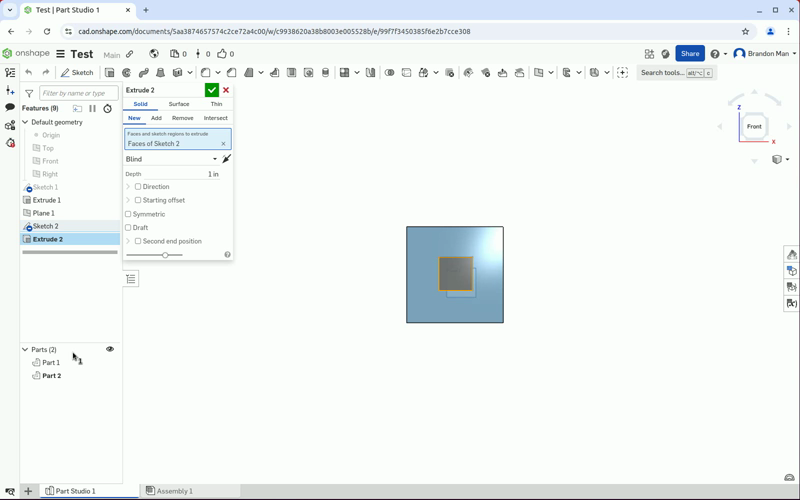
mouse_move(143, 106)
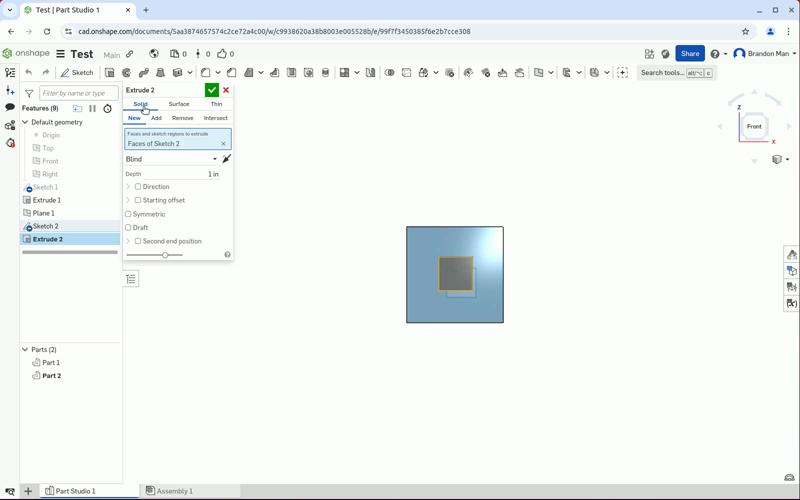
click(143, 106)
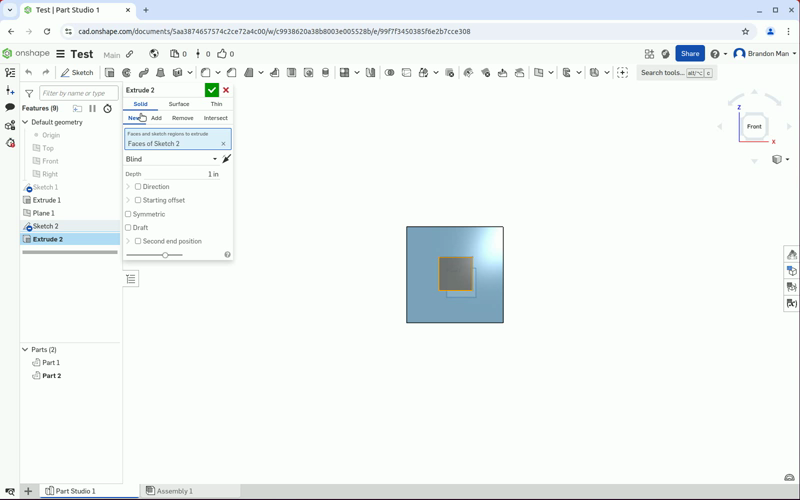
mouse_move(137, 120)
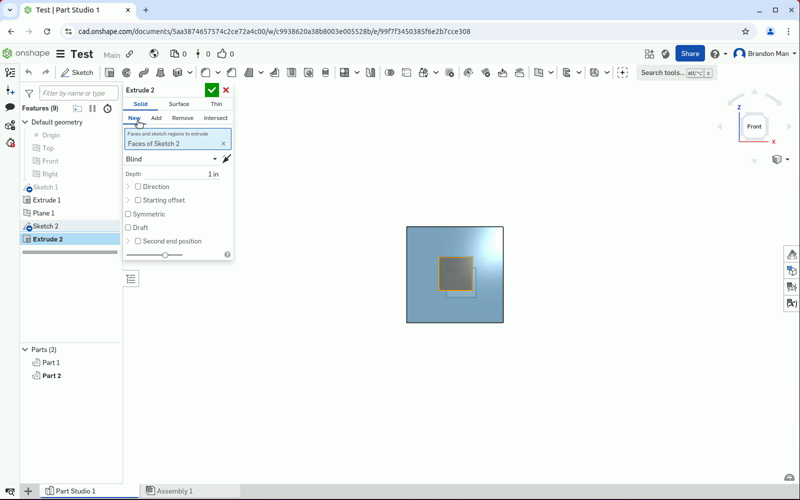
click(137, 120)
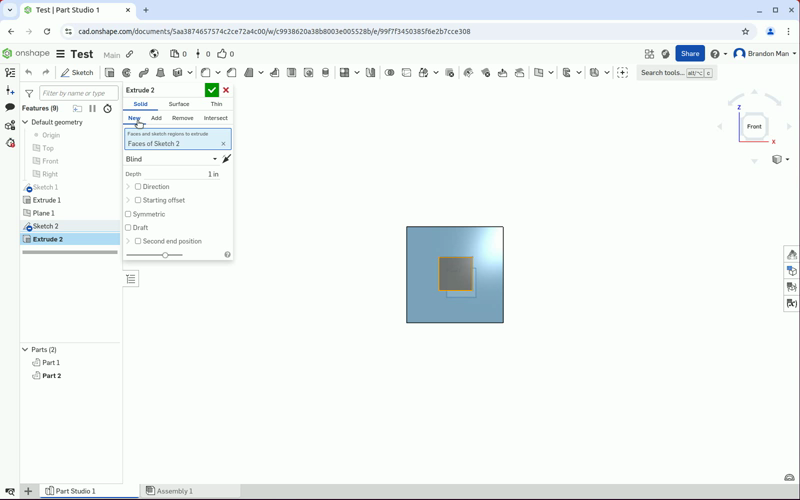
key(tab, 4)
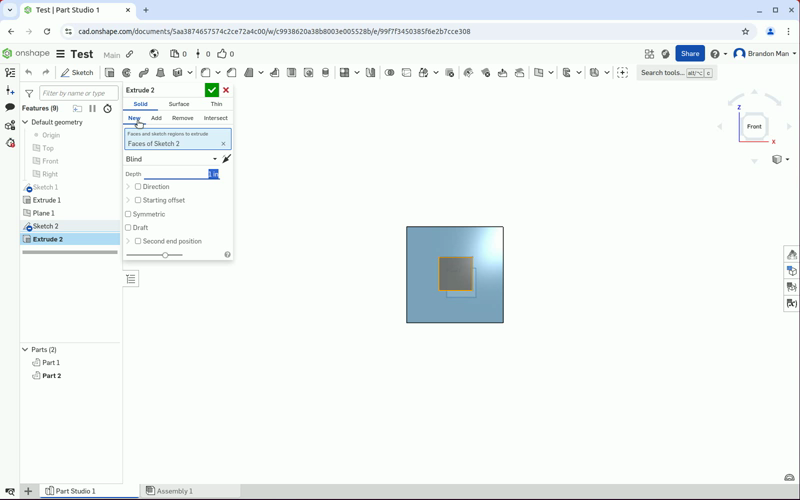
text(3.37)
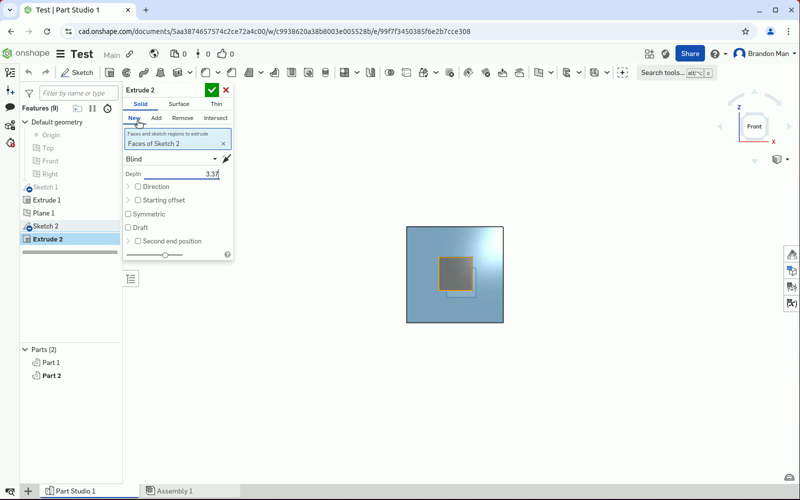
key(enter)
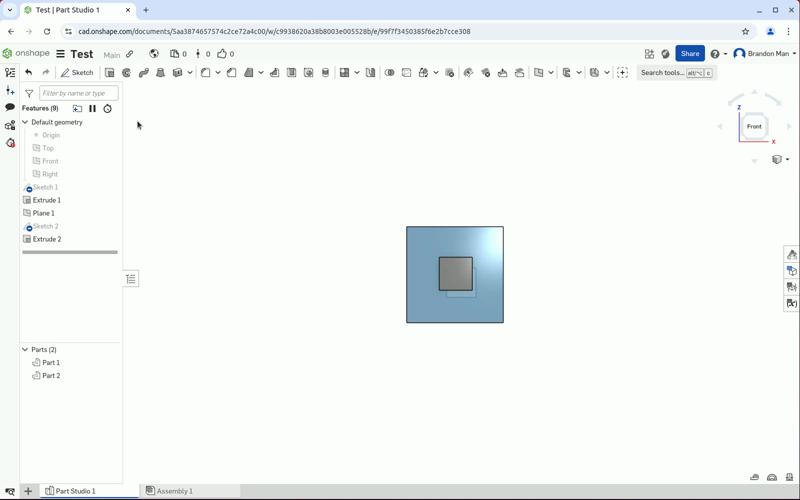
key(shift+h)
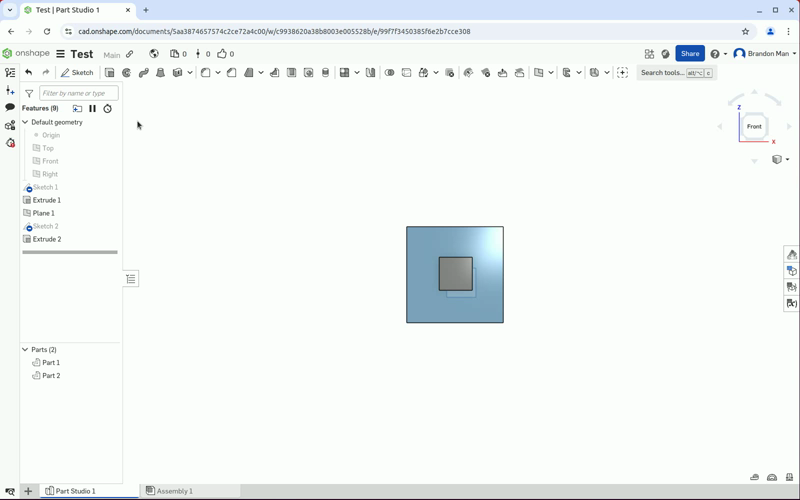
key(shift+h)
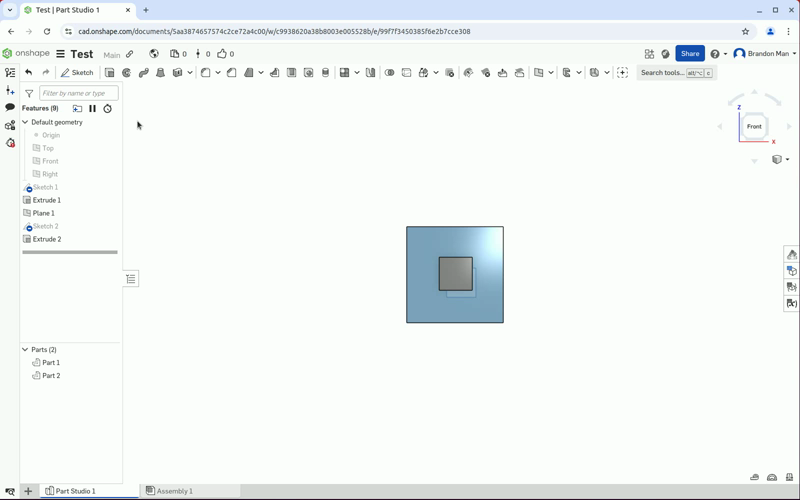
mouse_move(73, 189)
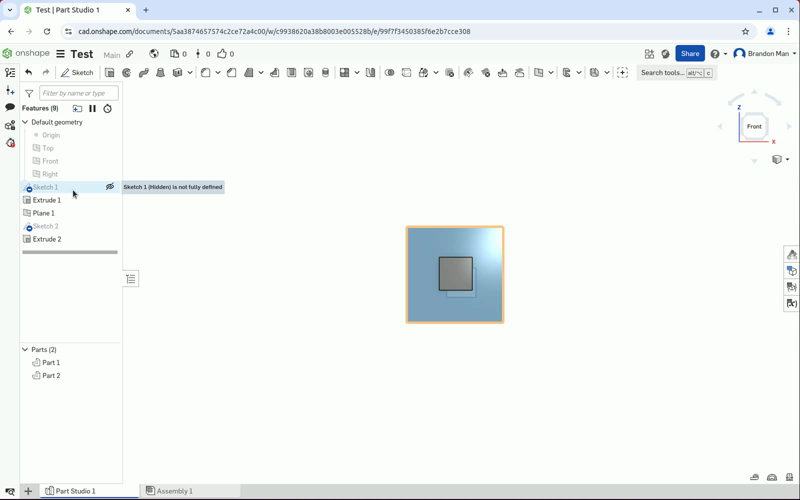
click(73, 189)
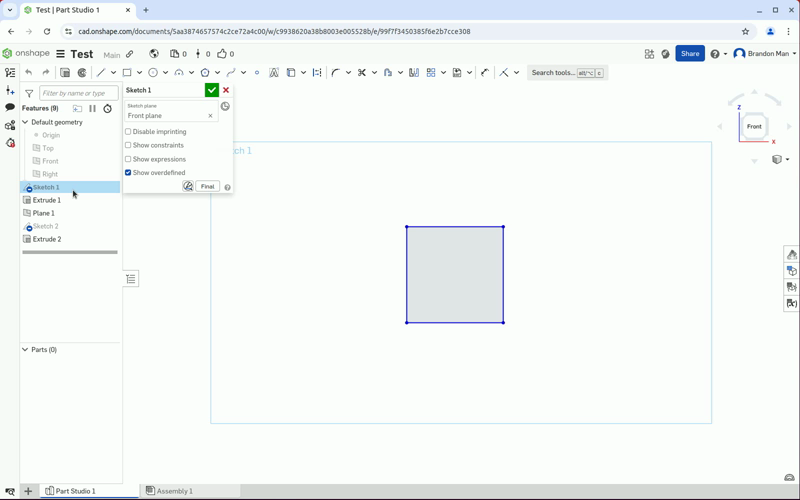
mouse_move(229, 92)
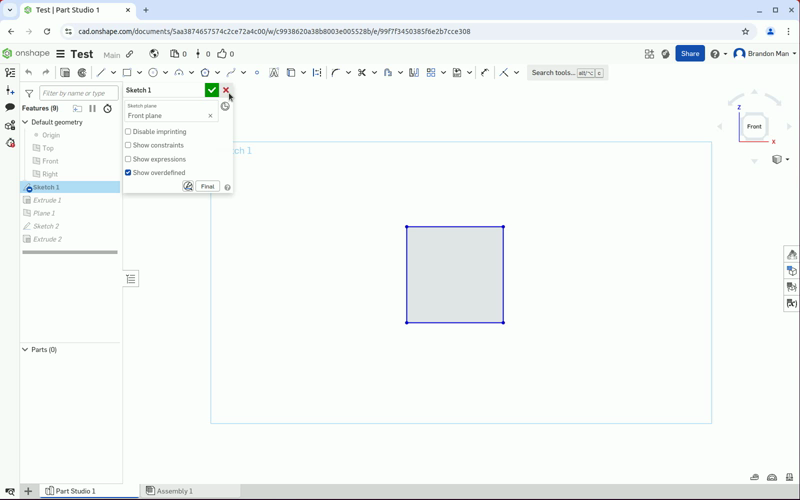
click(229, 92)
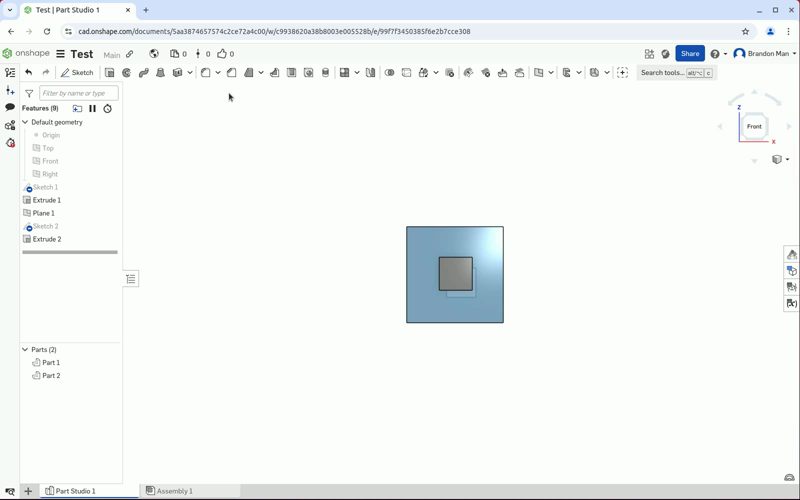
mouse_move(73, 352)
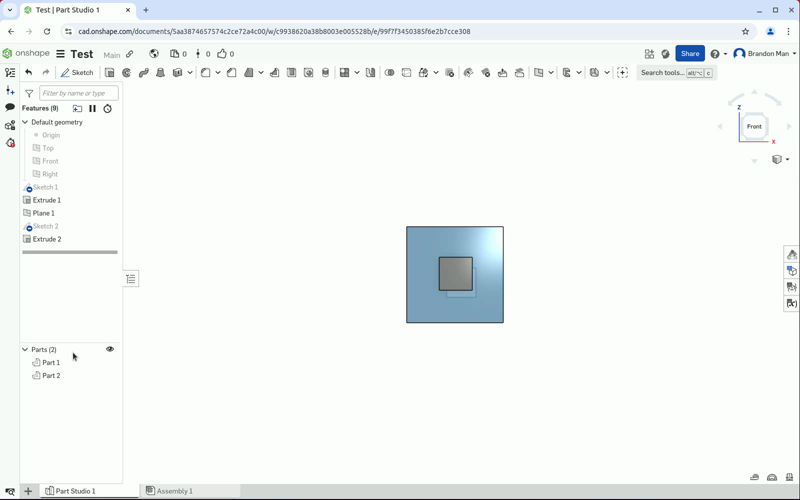
key(y)
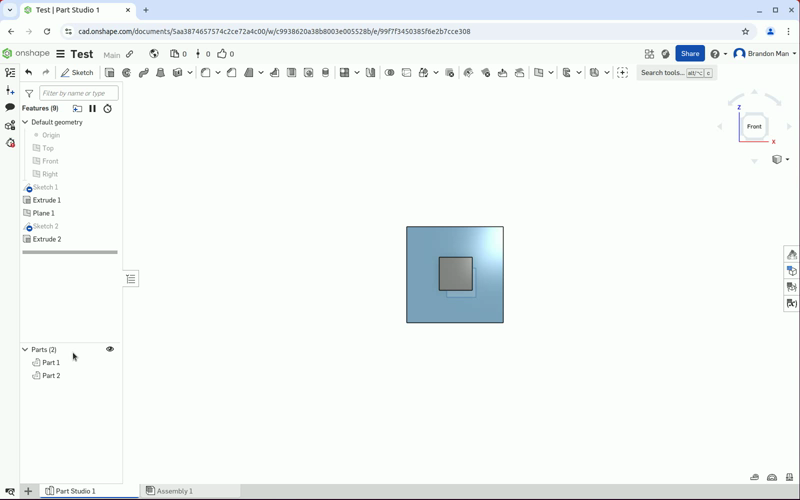
key(shift+p)
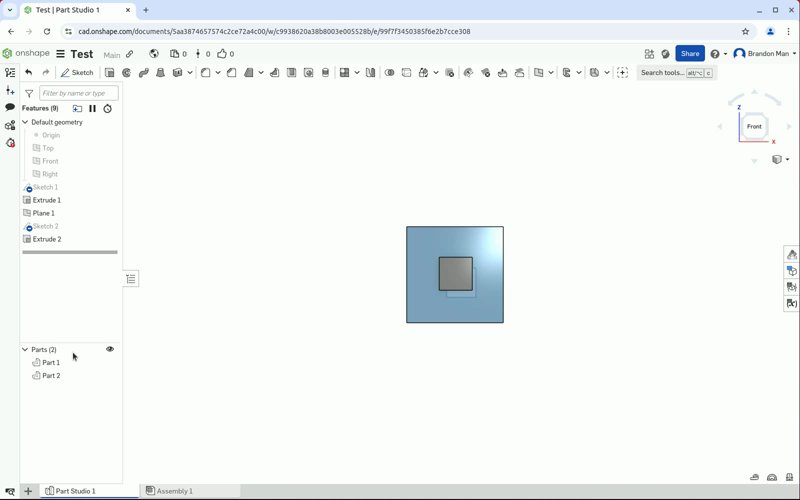
key(space)
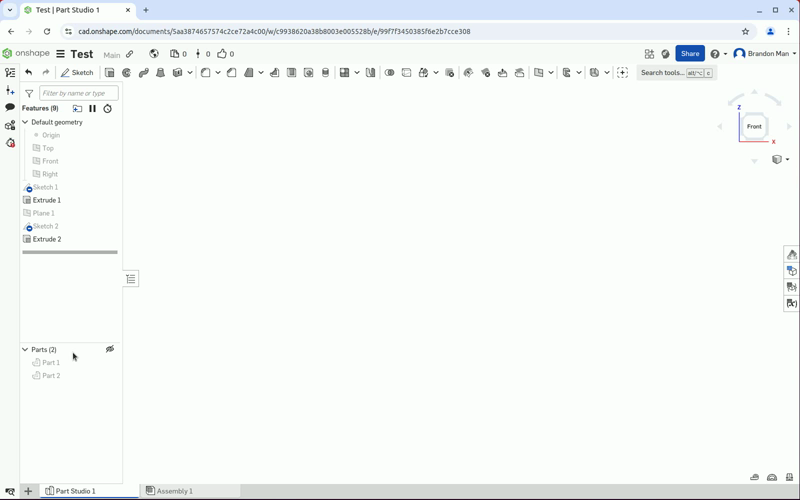
key_down(shift)
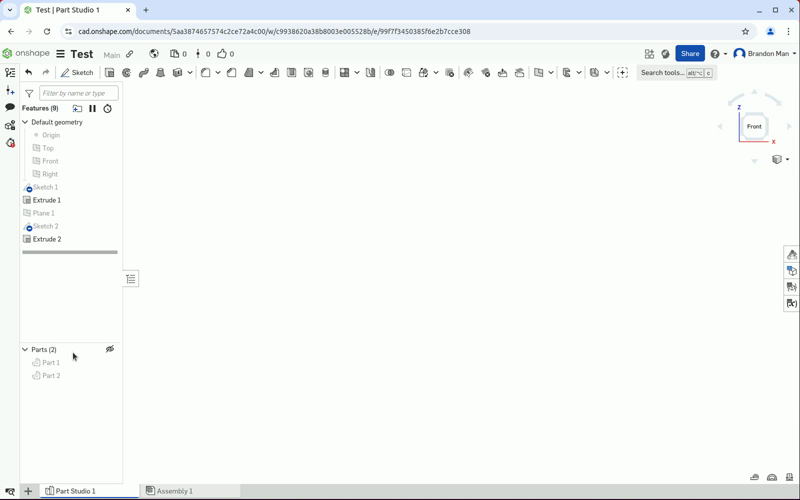
key(left)
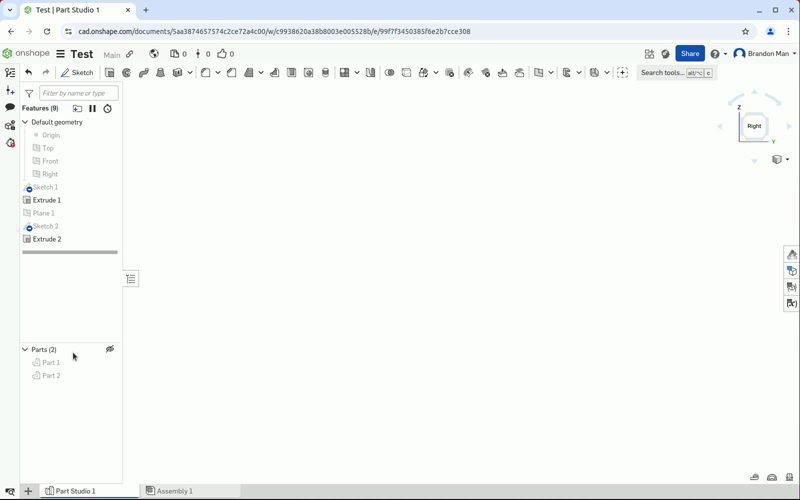
key_up(shift)
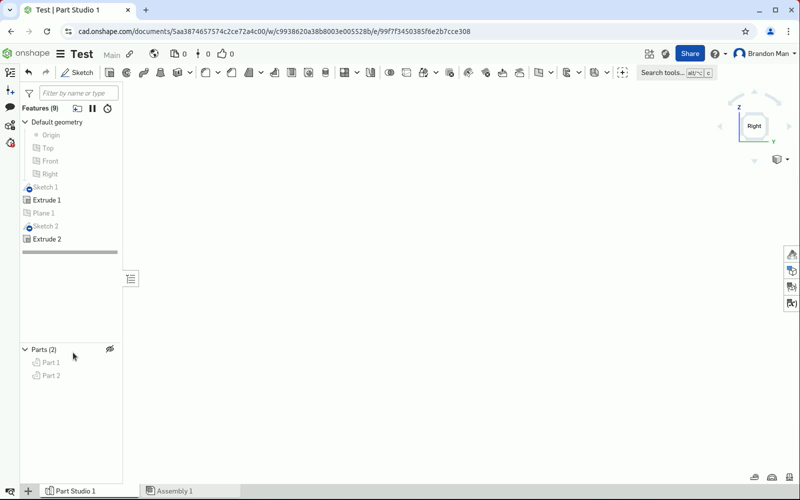
mouse_move(73, 352)
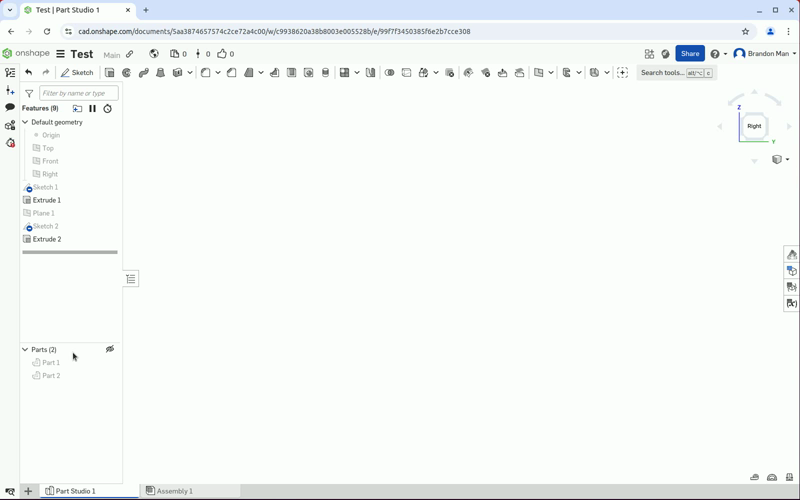
key(shift+y)
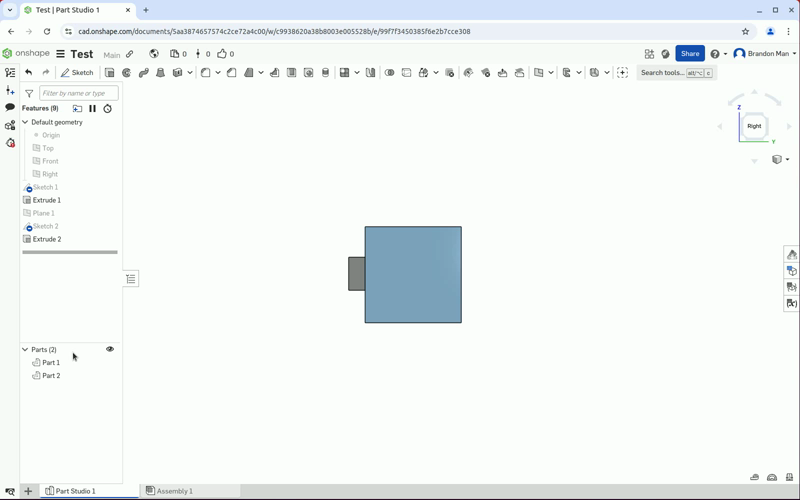
mouse_move(541, 75)
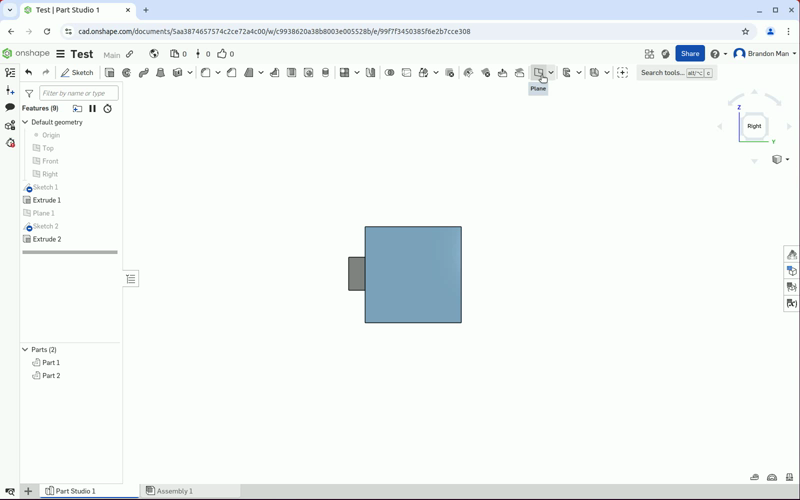
click(541, 75)
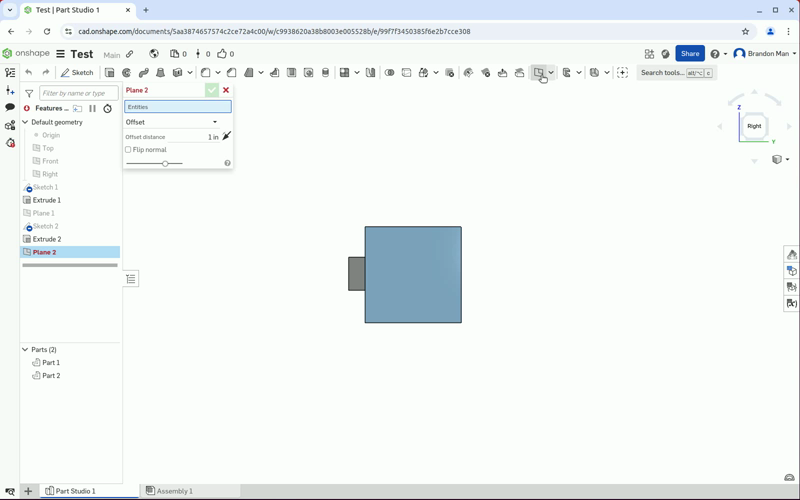
mouse_move(73, 176)
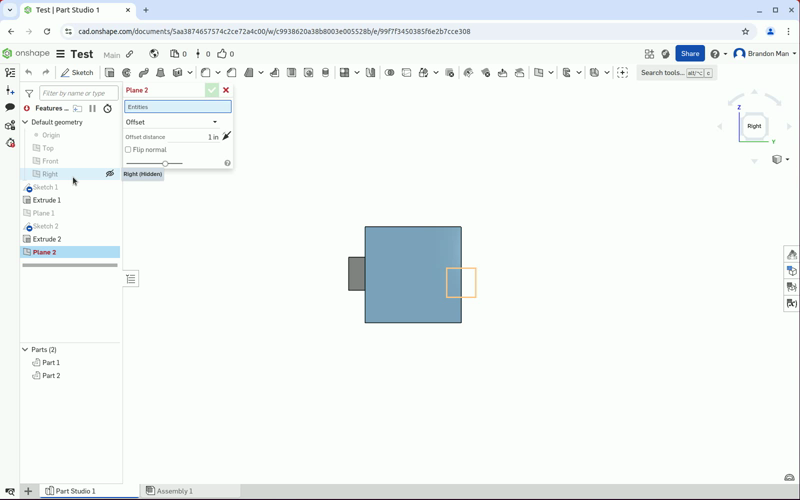
click(73, 176)
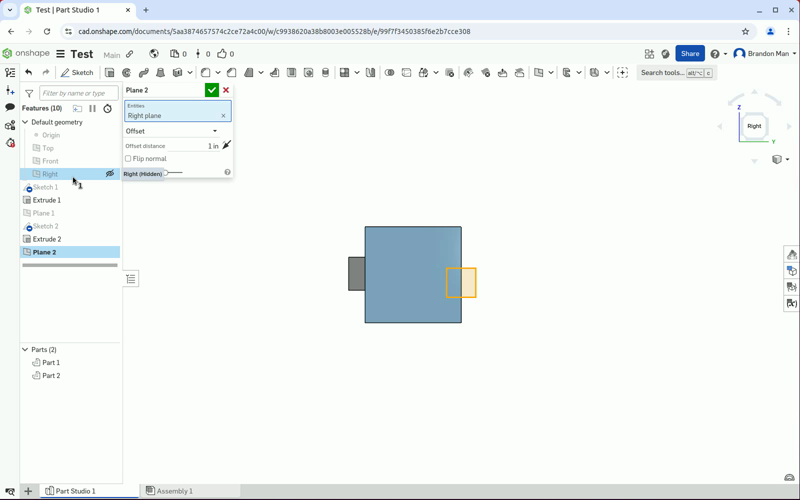
key(tab, 2)
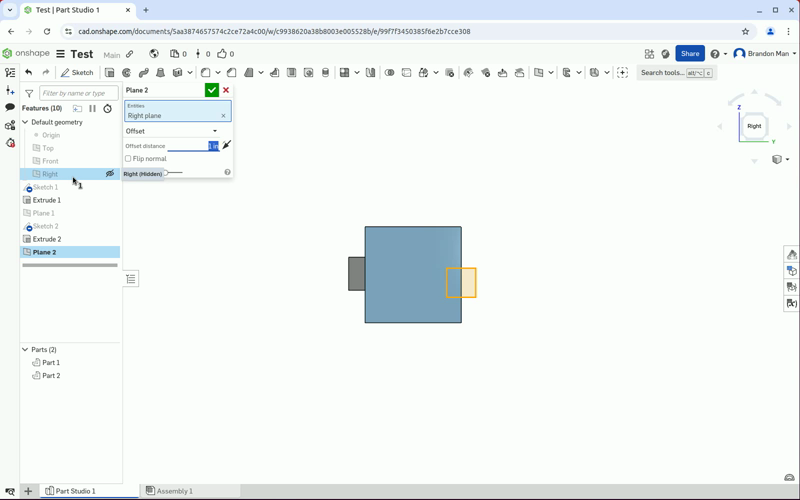
text(8.904)
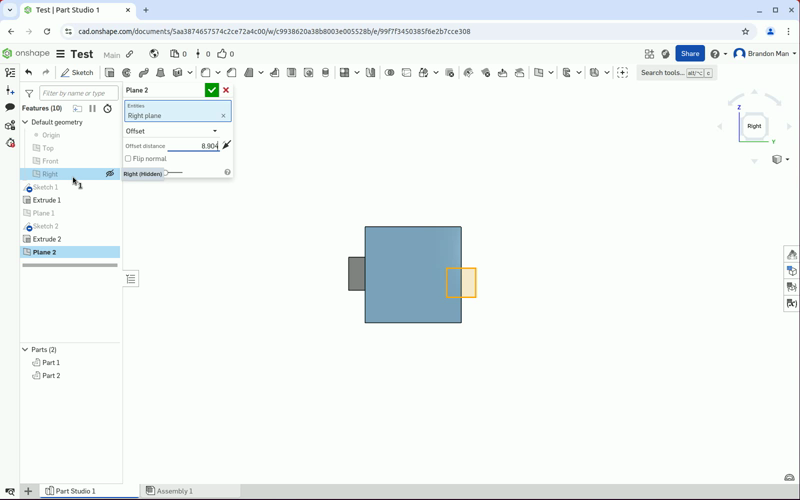
key(enter, 2)
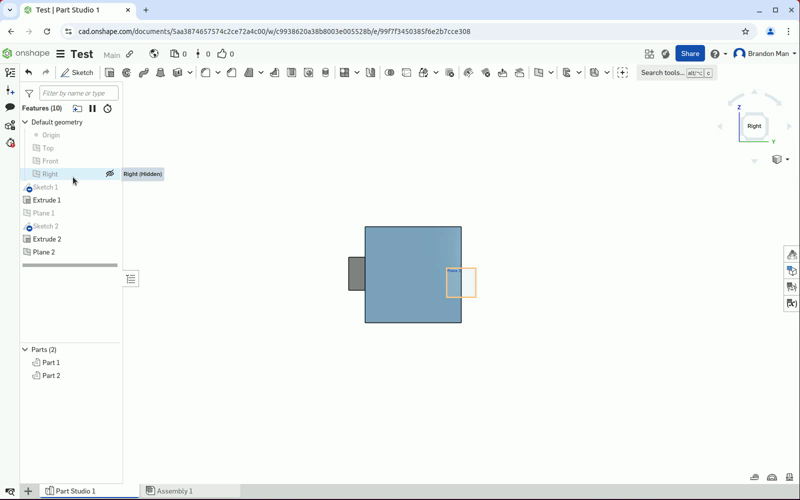
key(shift+s)
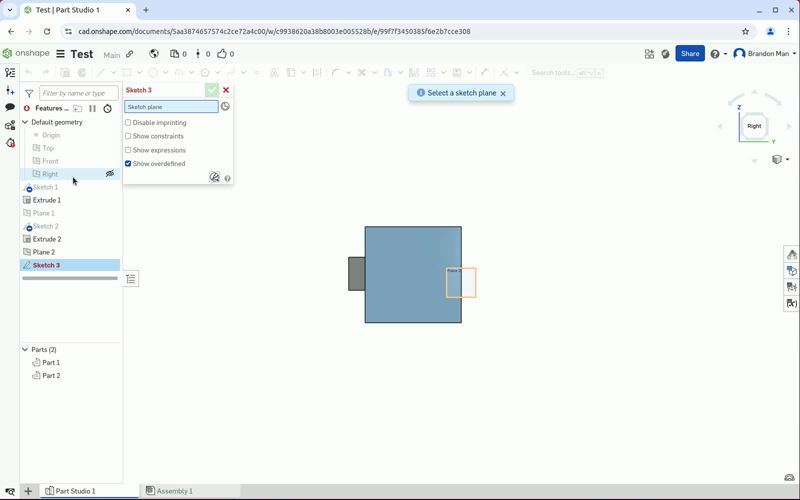
mouse_move(73, 254)
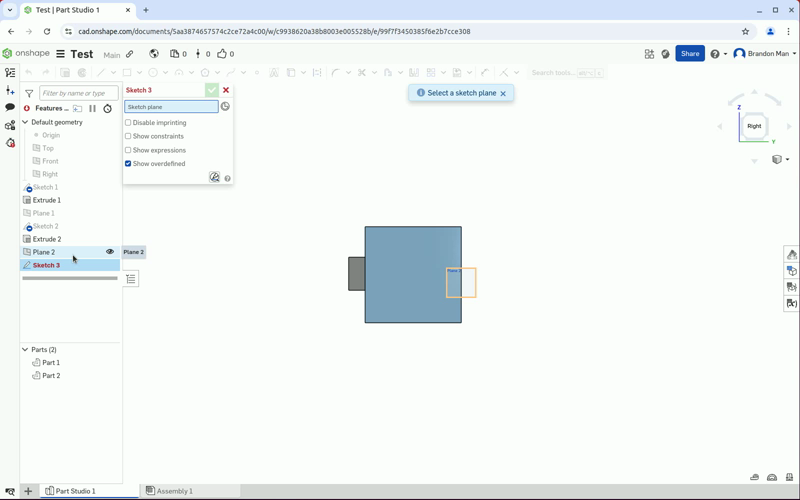
click(73, 254)
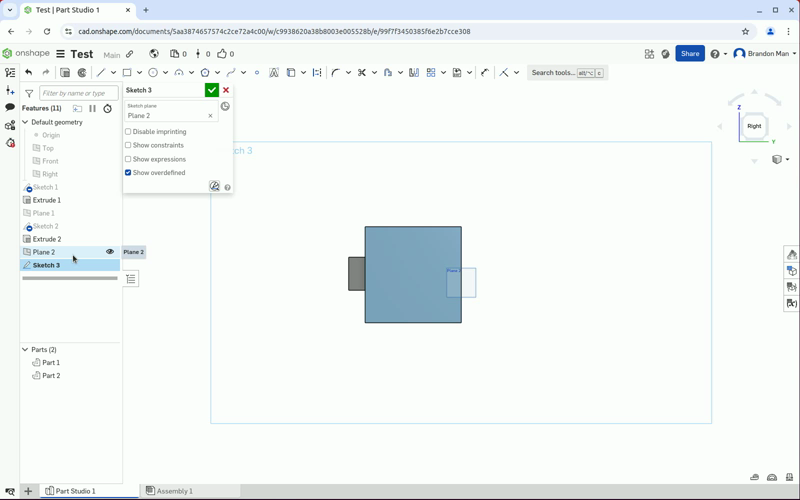
mouse_move(73, 352)
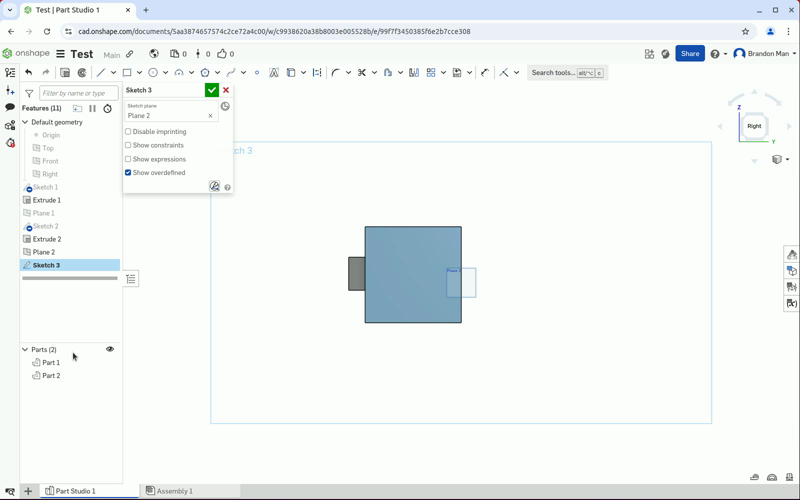
key(y)
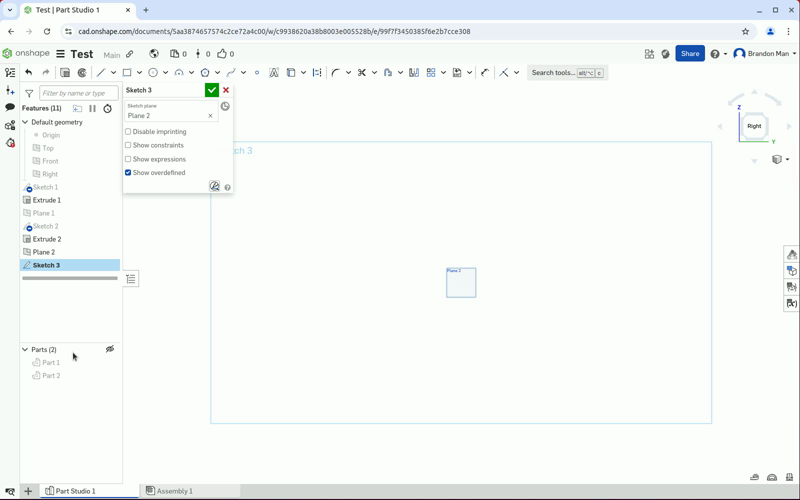
key(l)
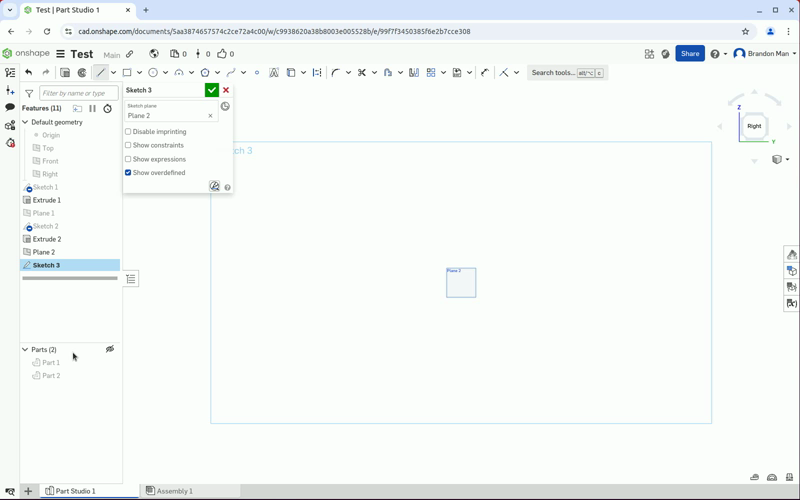
key_down(shift)
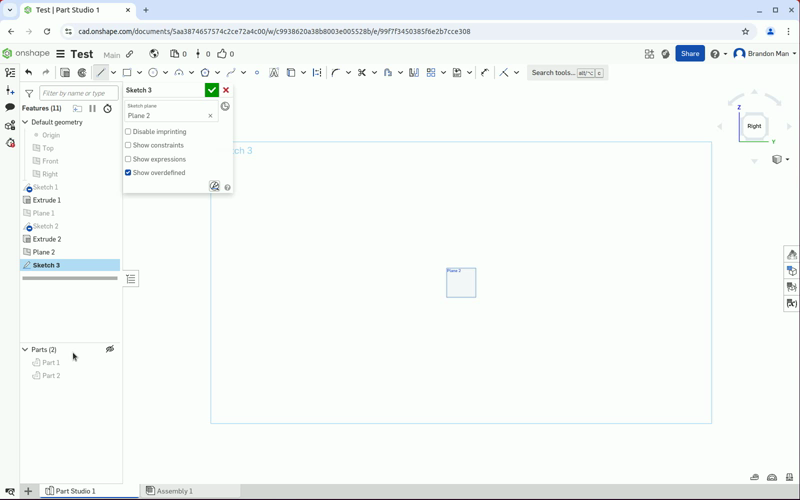
mouse_move(396, 290)
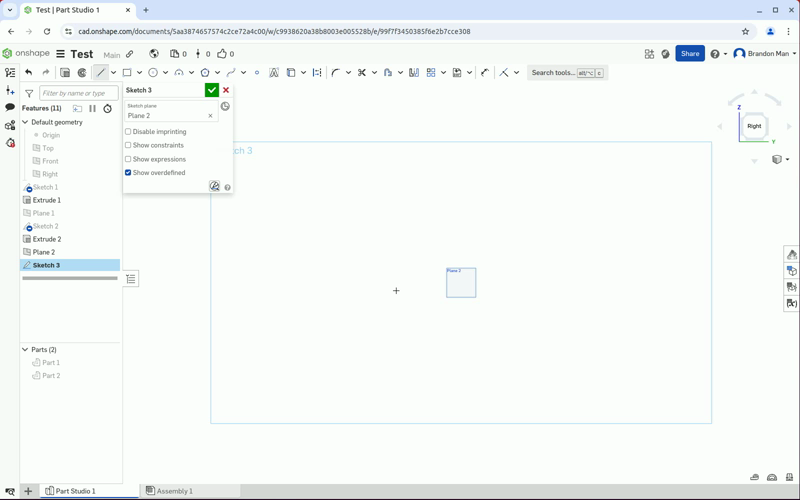
click(396, 290)
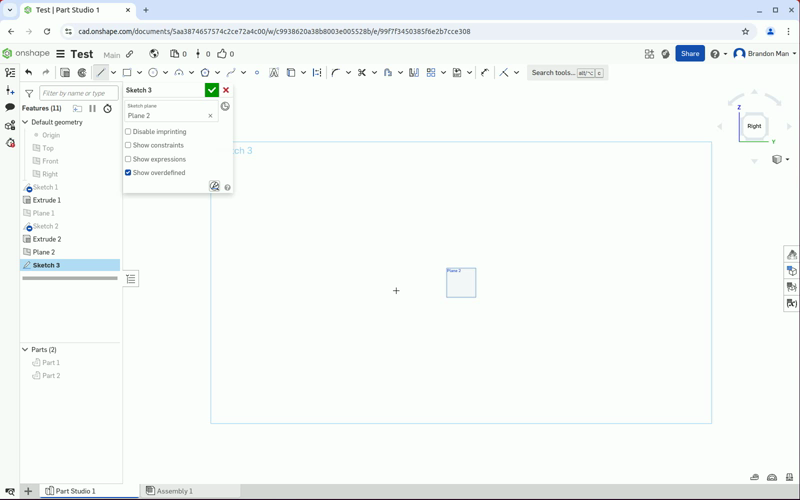
key_up(shift)
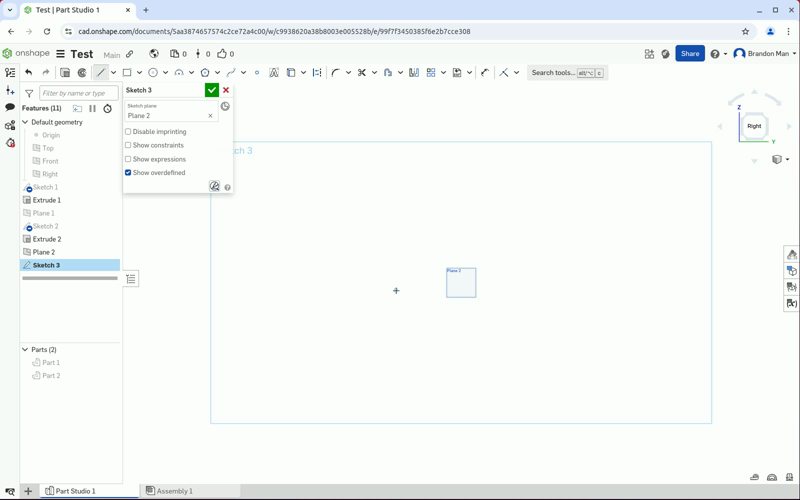
key_down(shift)
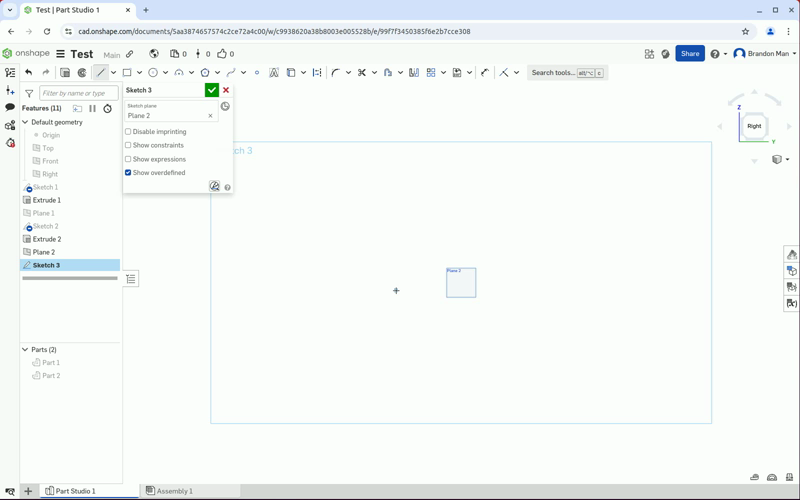
mouse_move(426, 290)
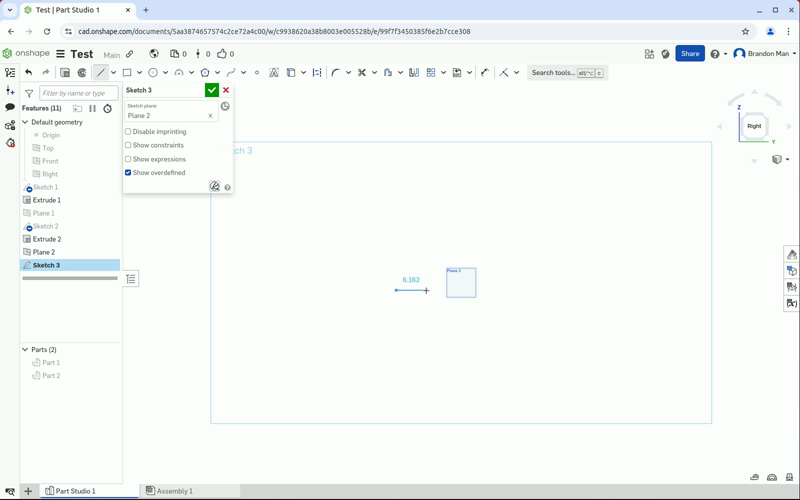
mouse_move(428, 290)
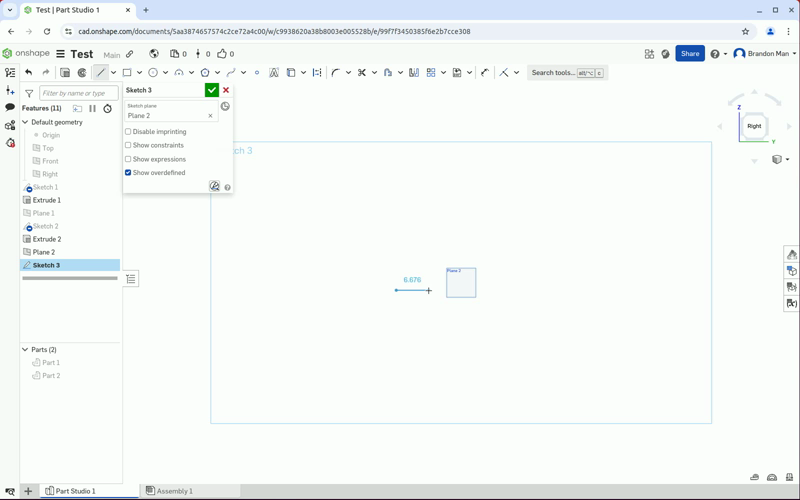
click(428, 290)
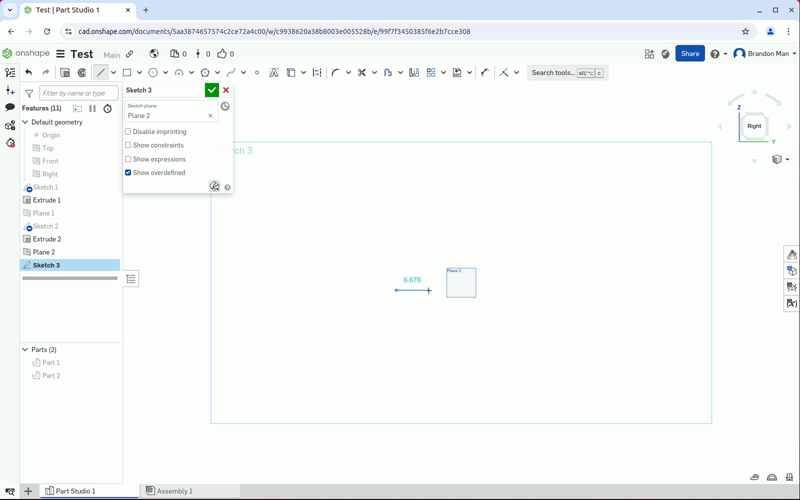
key_up(shift)
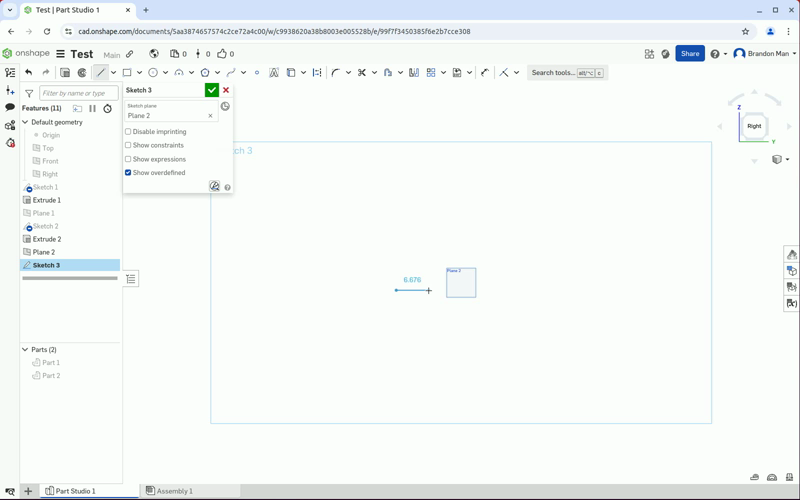
key_down(shift)
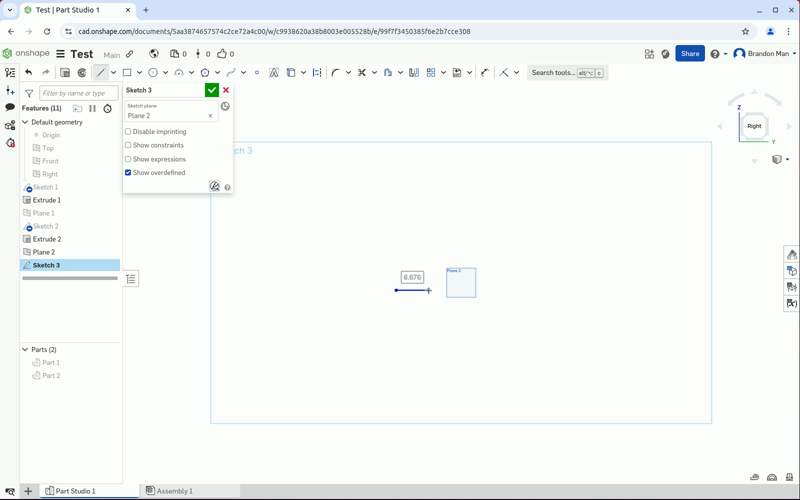
mouse_move(458, 290)
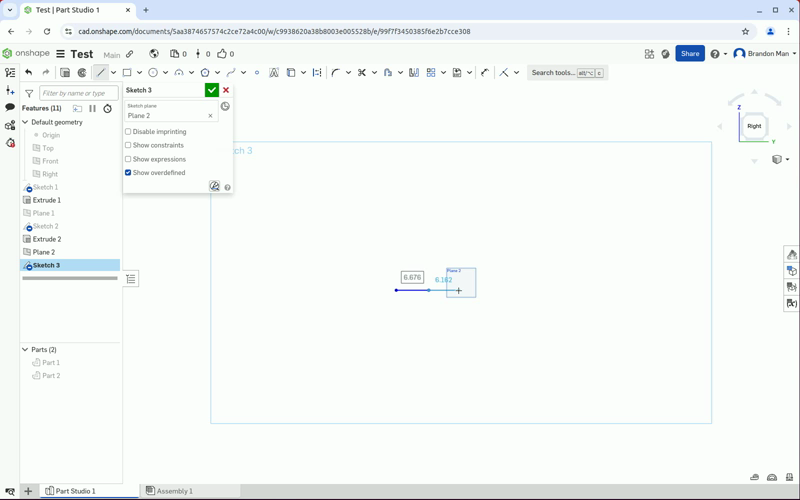
mouse_move(428, 257)
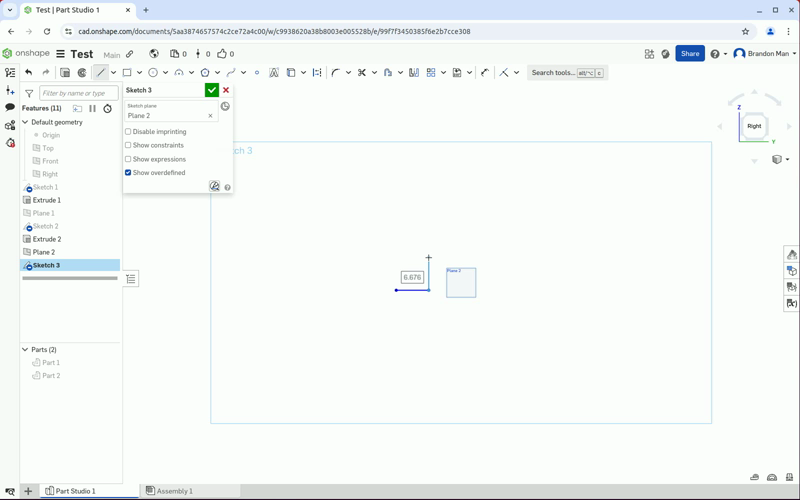
click(428, 257)
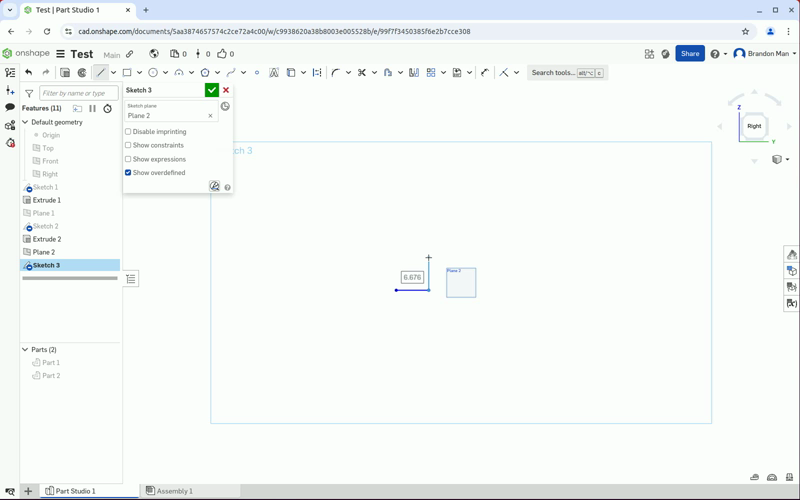
key_up(shift)
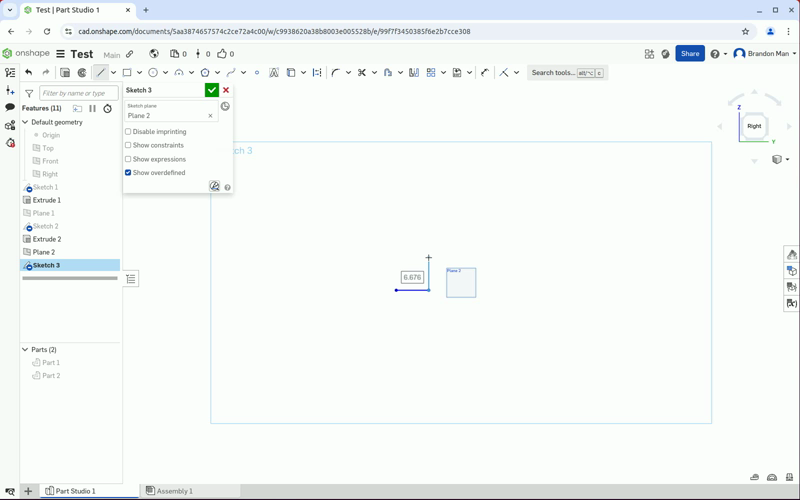
key_down(shift)
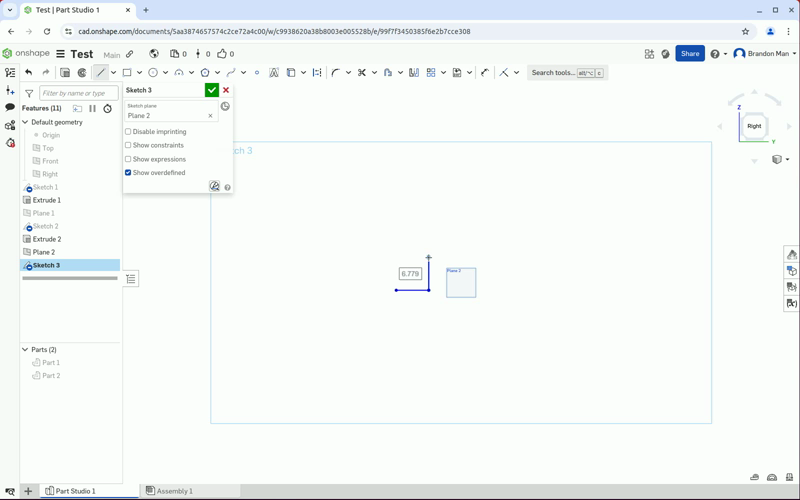
mouse_move(458, 257)
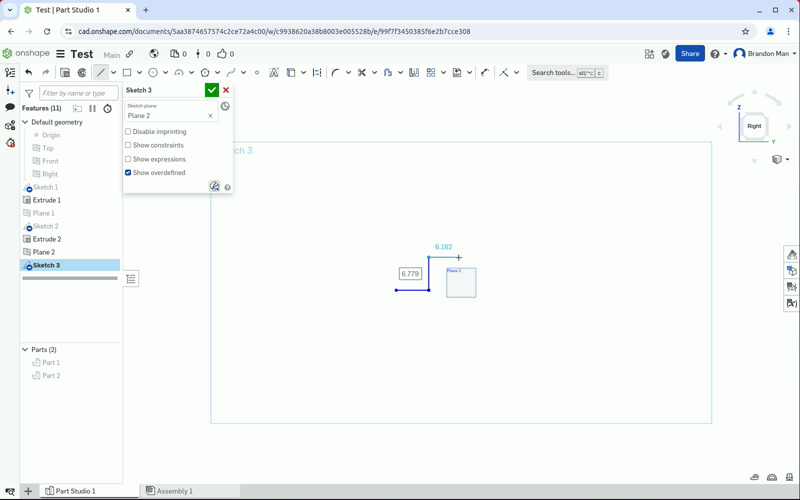
mouse_move(396, 257)
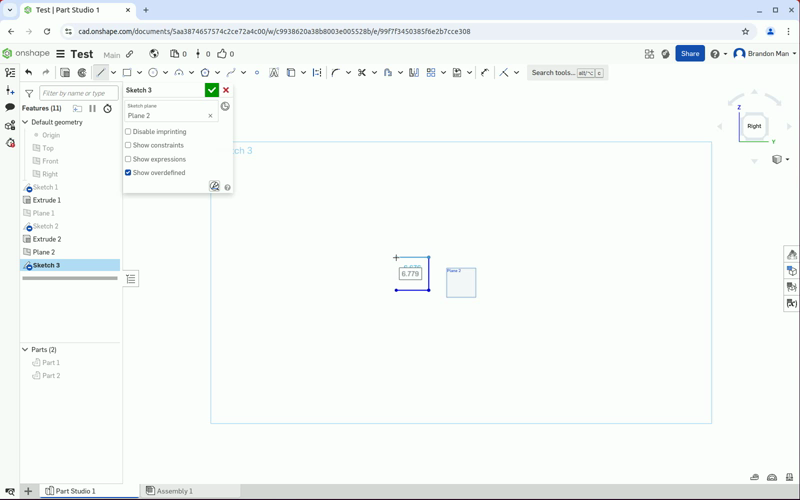
click(396, 257)
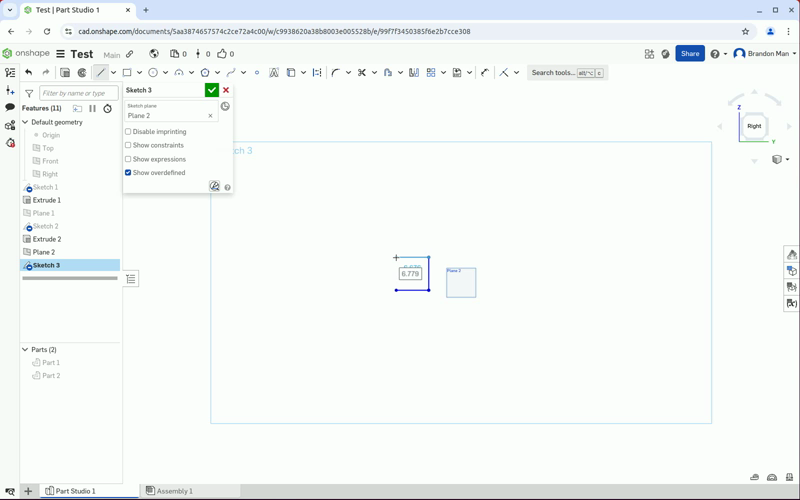
key_up(shift)
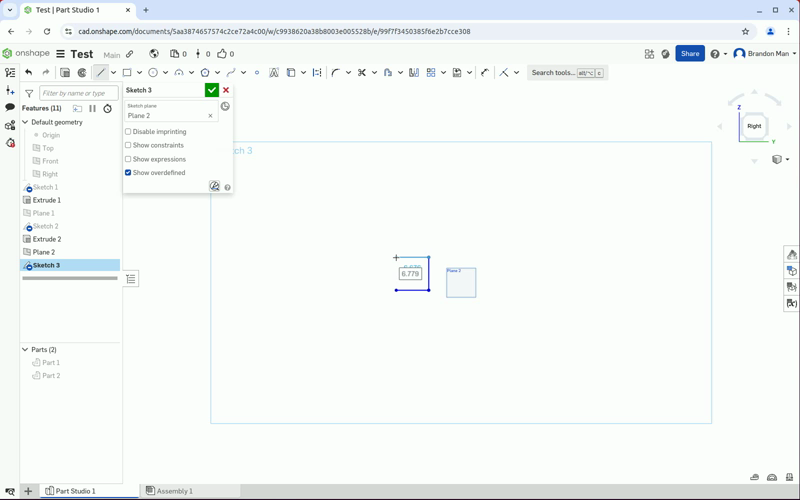
mouse_move(426, 257)
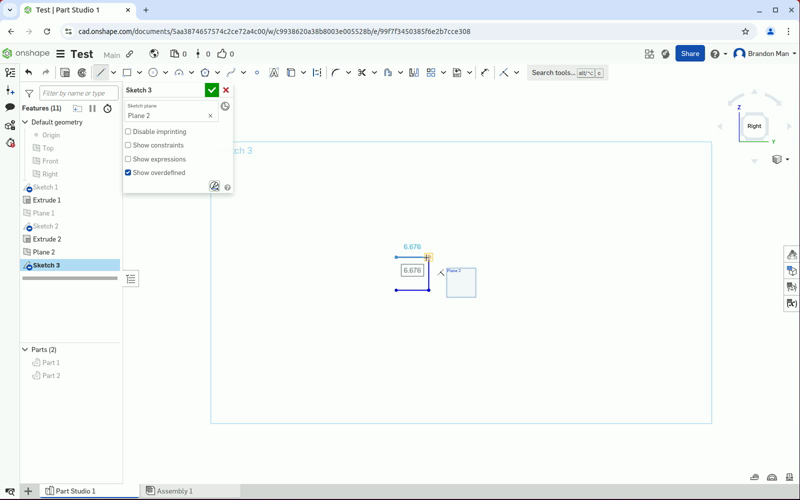
key_down(shift)
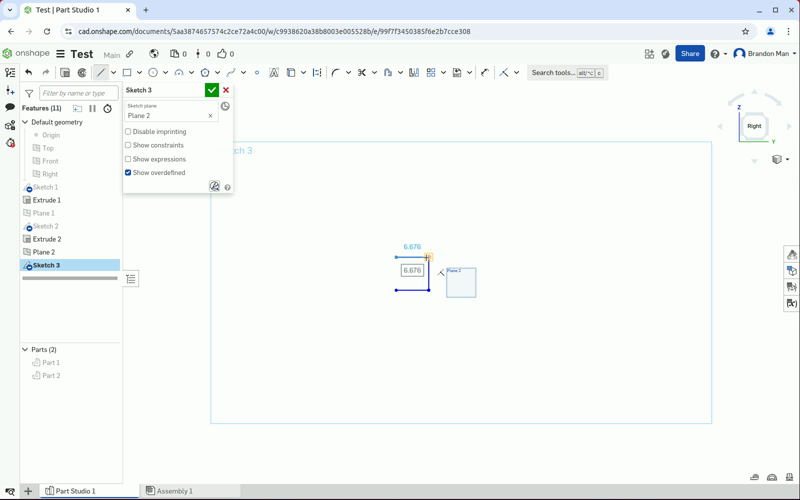
mouse_move(396, 290)
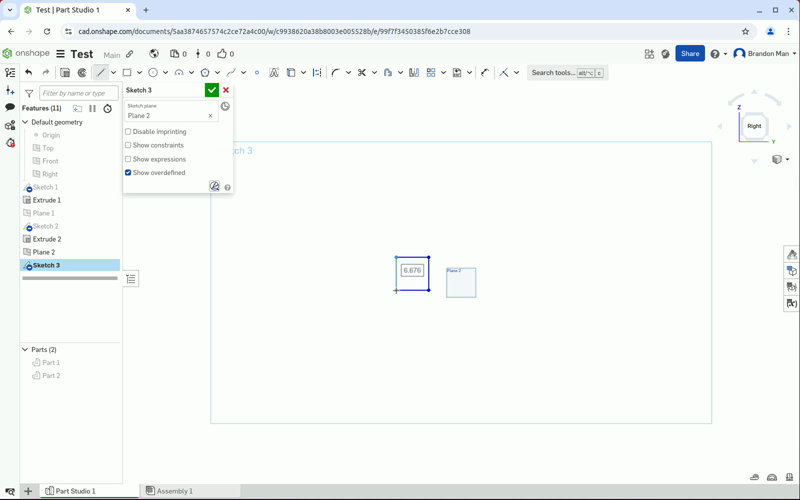
key_up(shift)
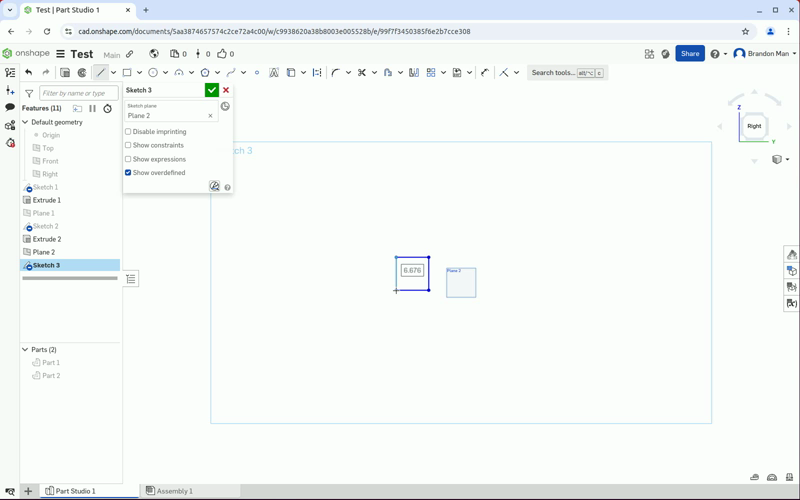
click(396, 290)
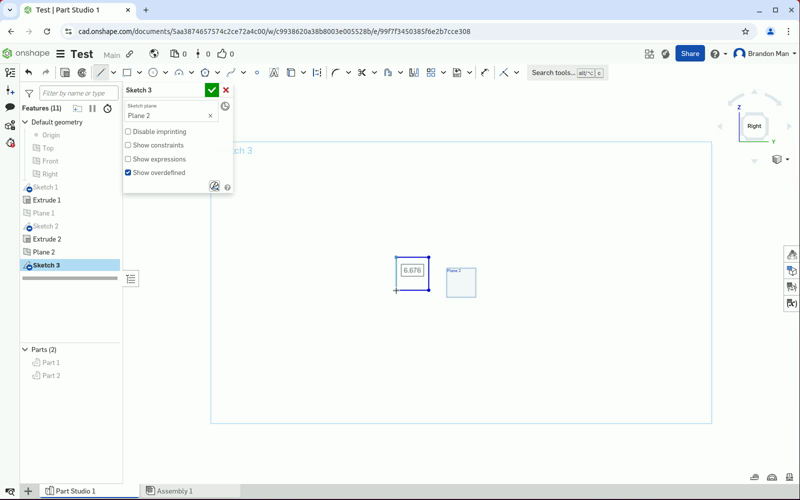
key(esc)
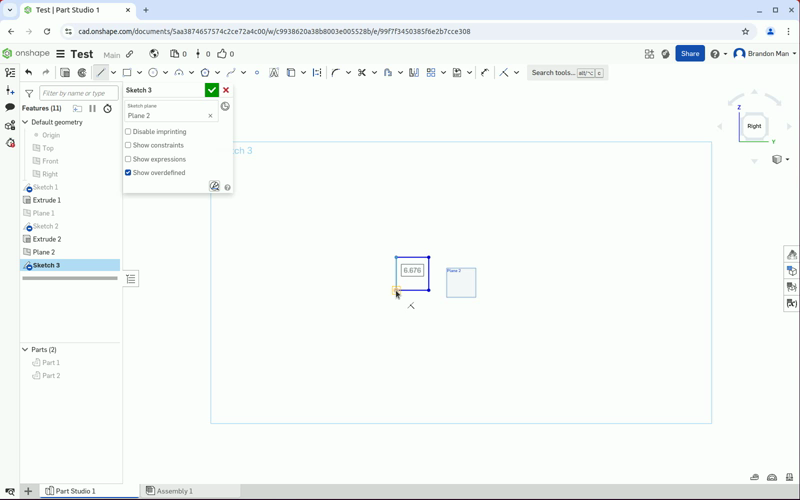
mouse_move(416, 281)
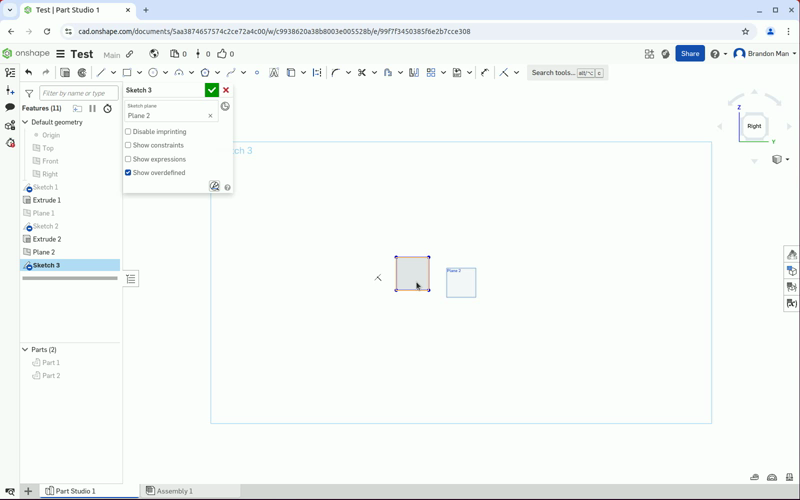
scroll(6)
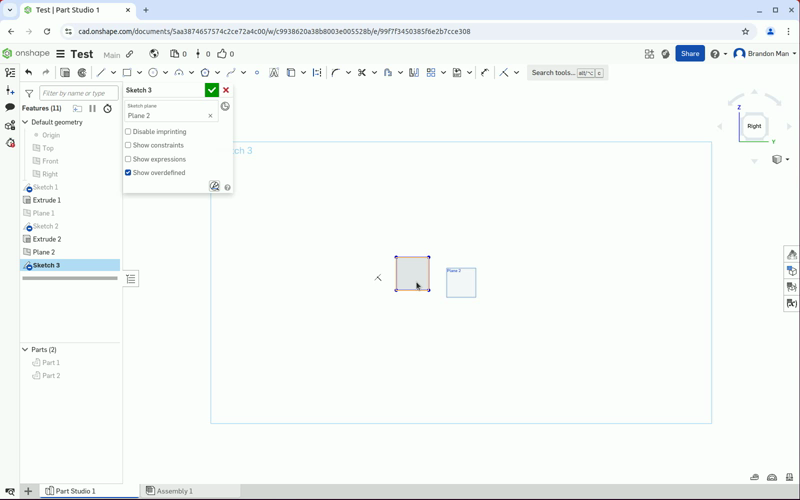
scroll(6)
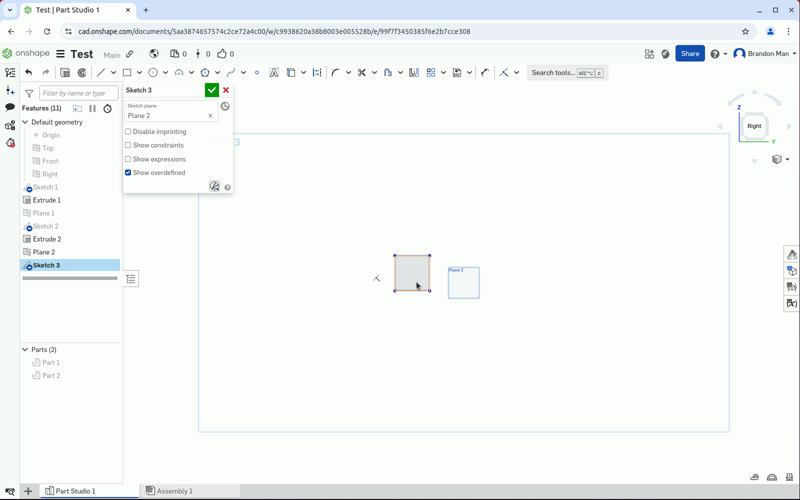
scroll(6)
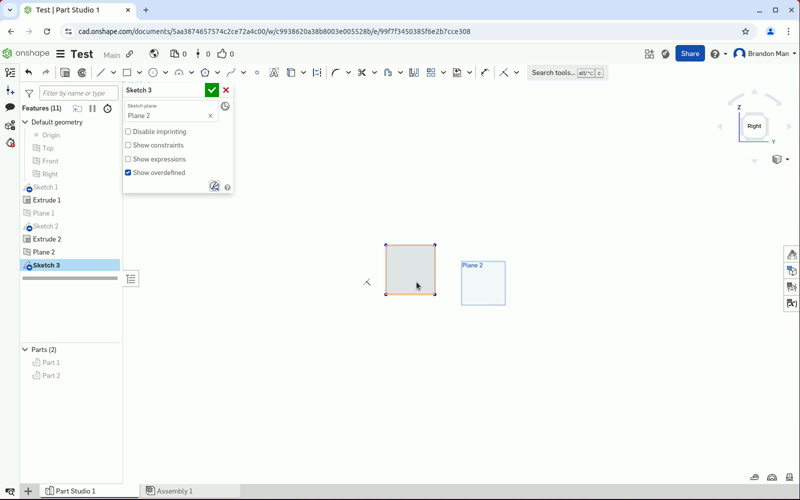
scroll(6)
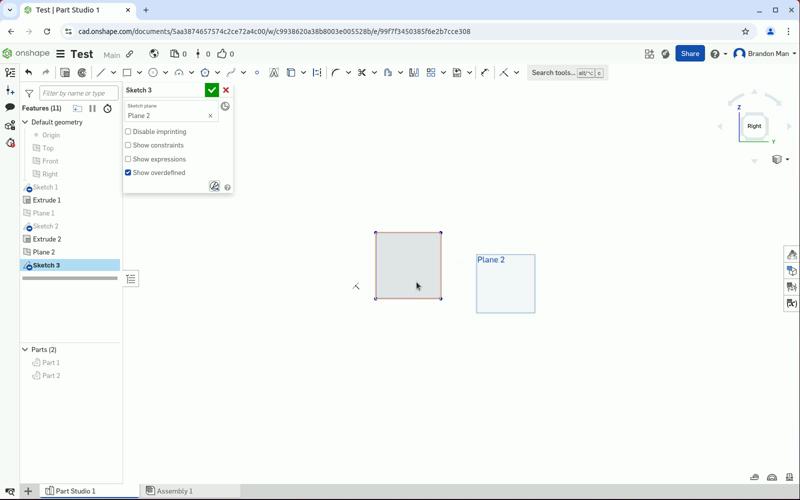
scroll(6)
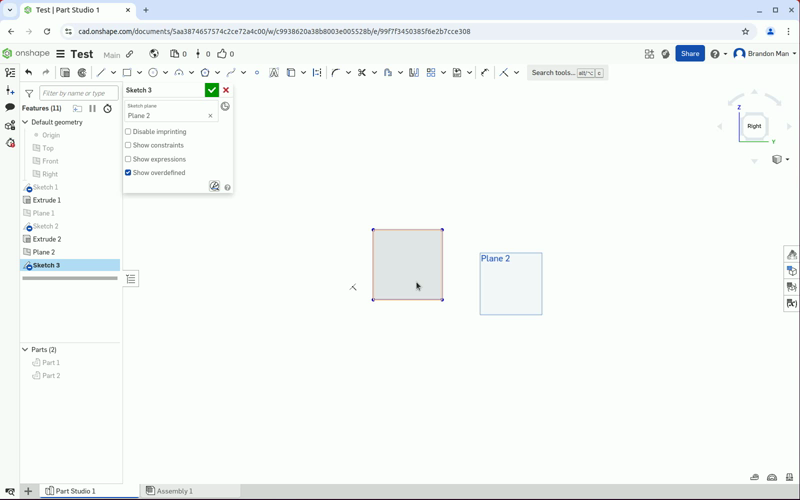
scroll(6)
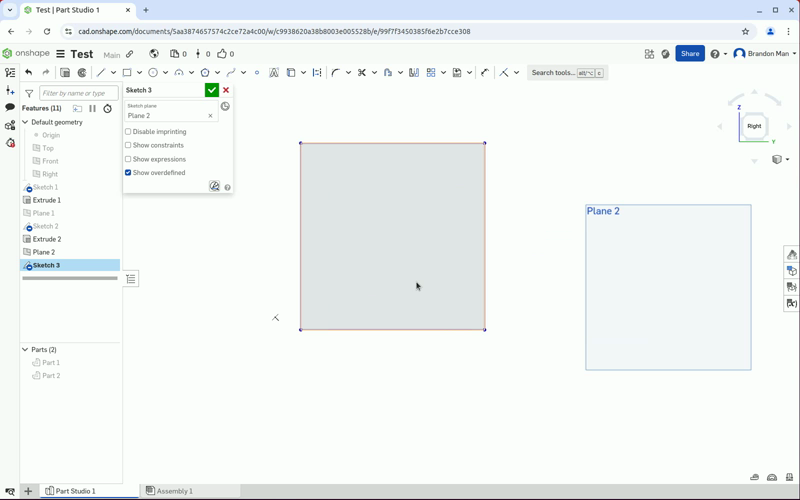
scroll(6)
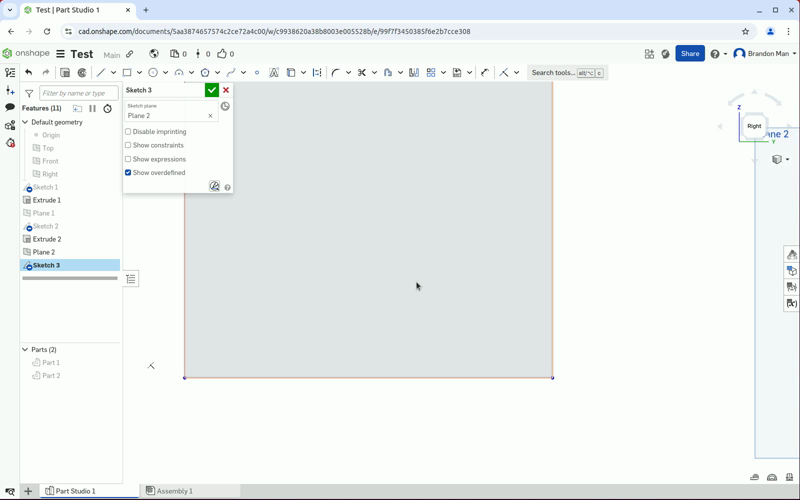
click(416, 281)
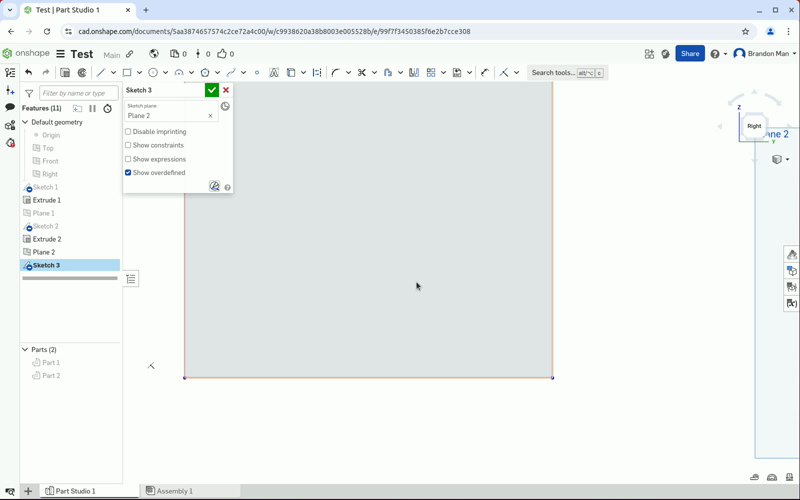
scroll(-6)
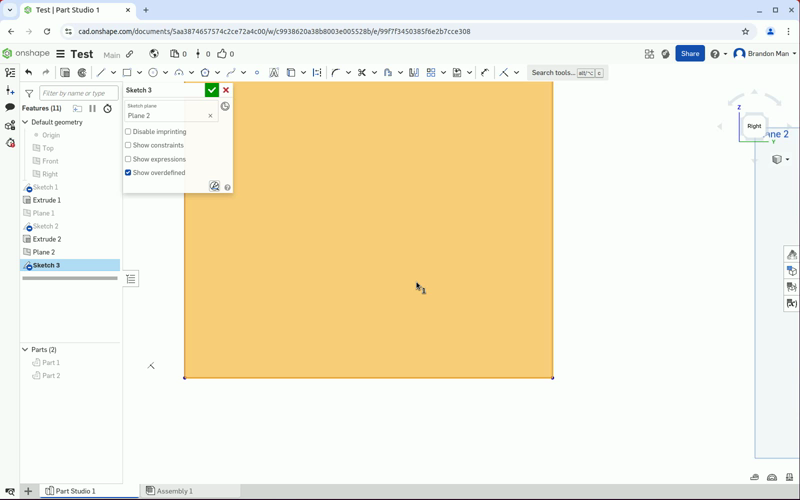
scroll(-6)
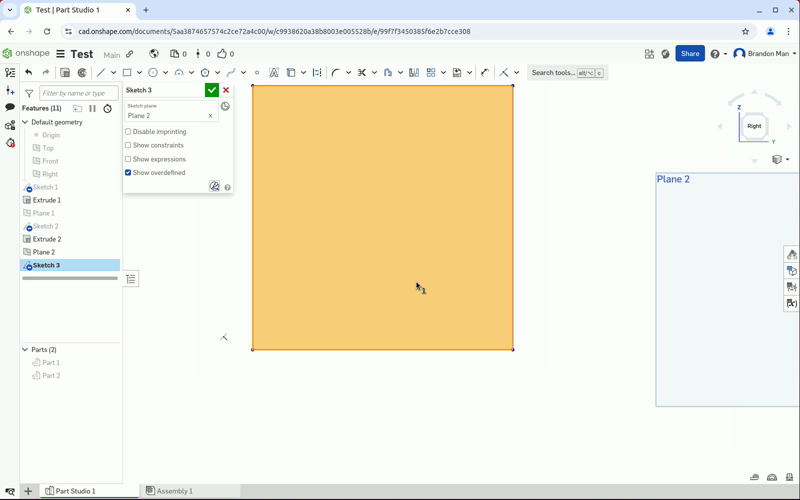
scroll(-6)
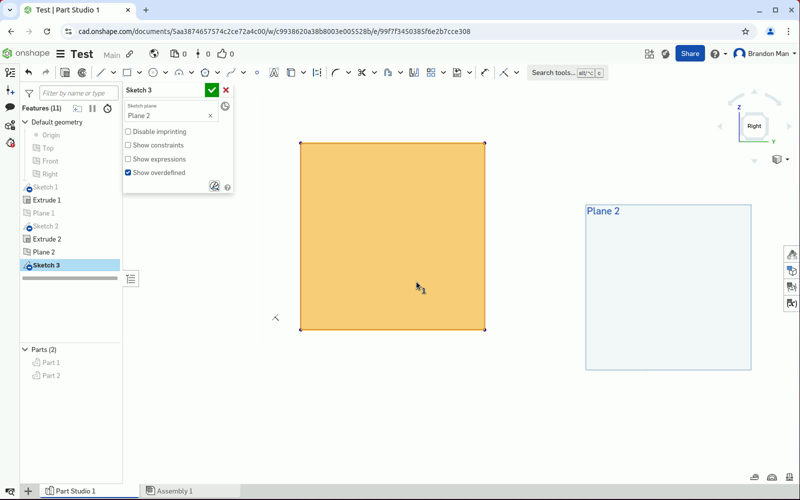
scroll(-6)
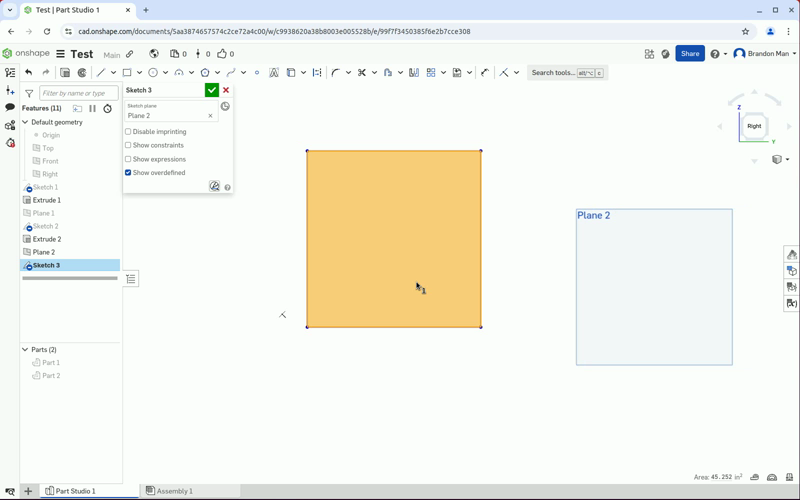
scroll(-6)
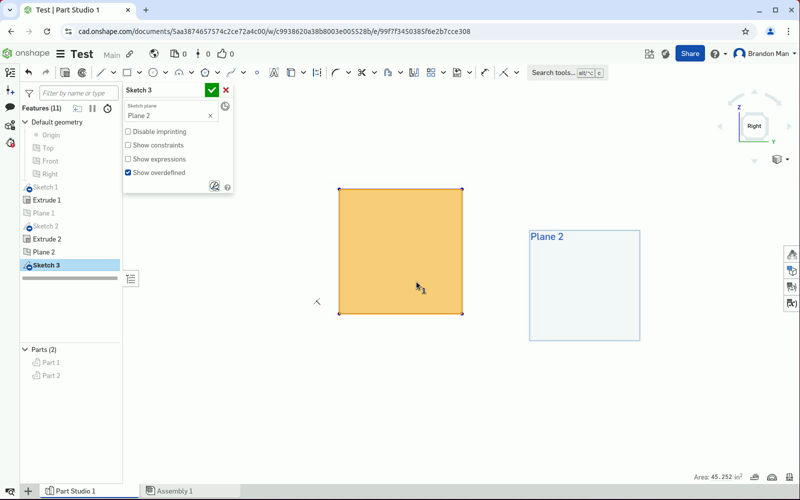
scroll(-6)
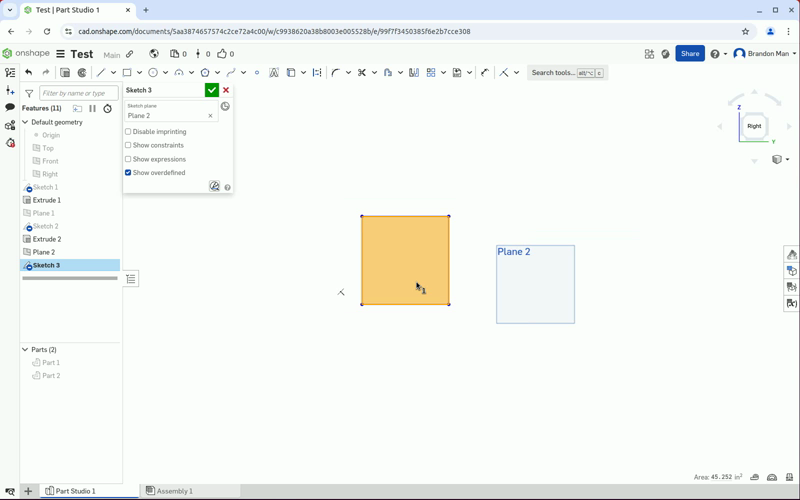
scroll(-6)
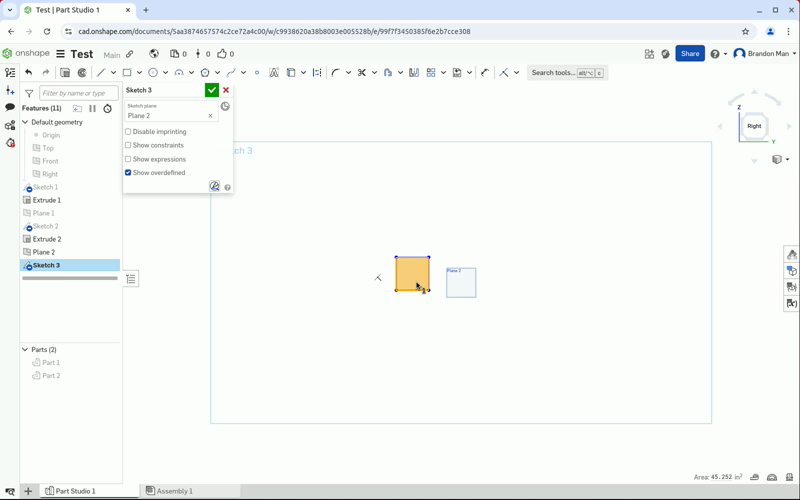
mouse_move(73, 352)
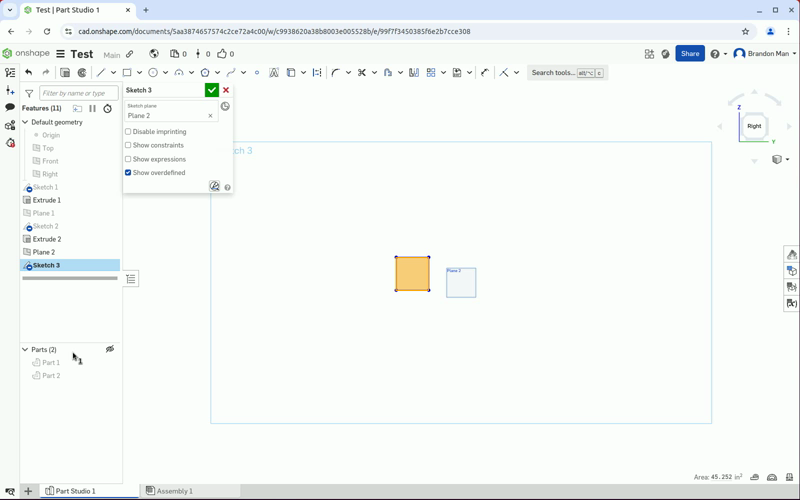
key(shift+y)
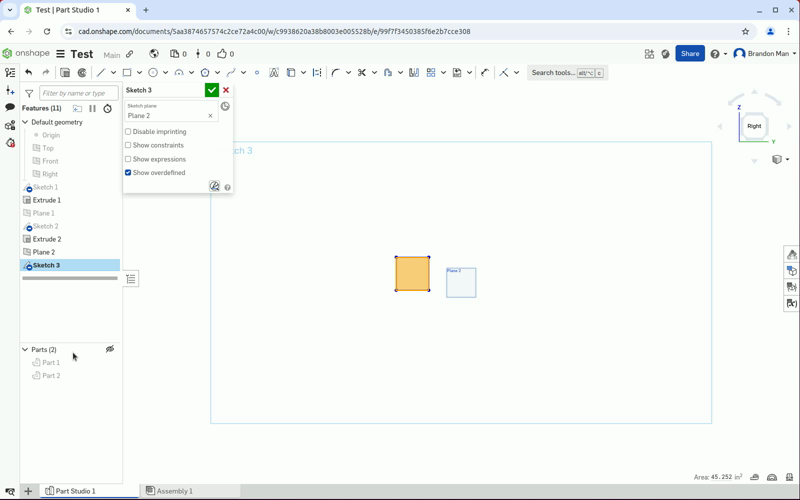
key(shift+e)
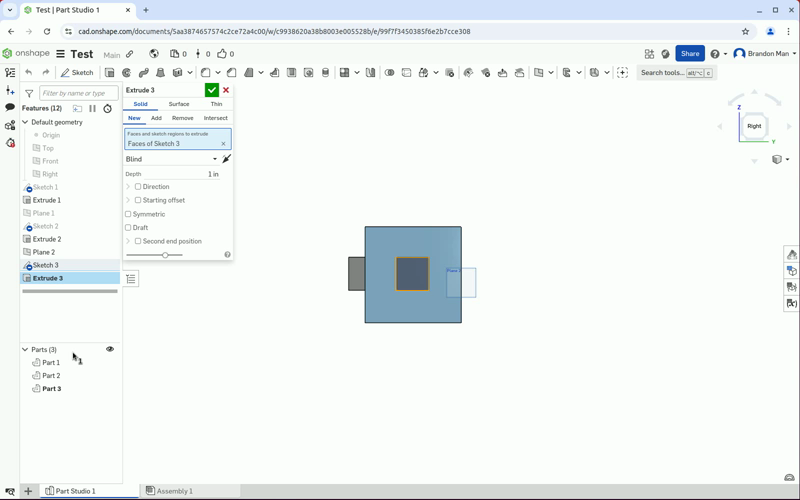
mouse_move(143, 106)
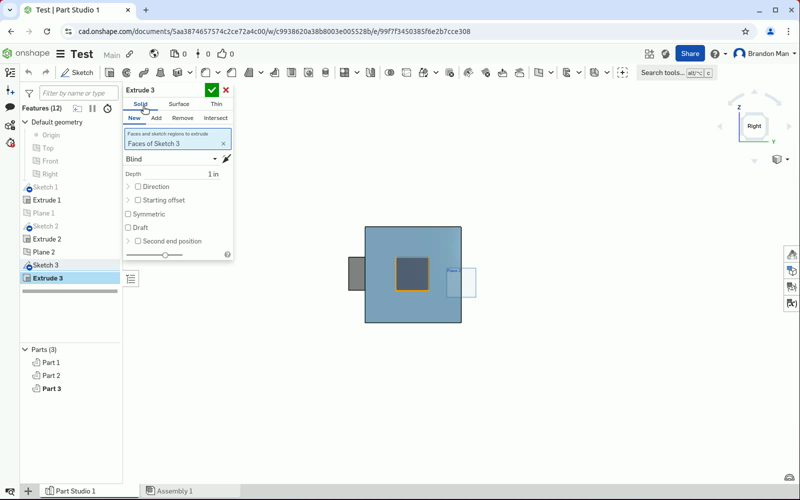
click(143, 106)
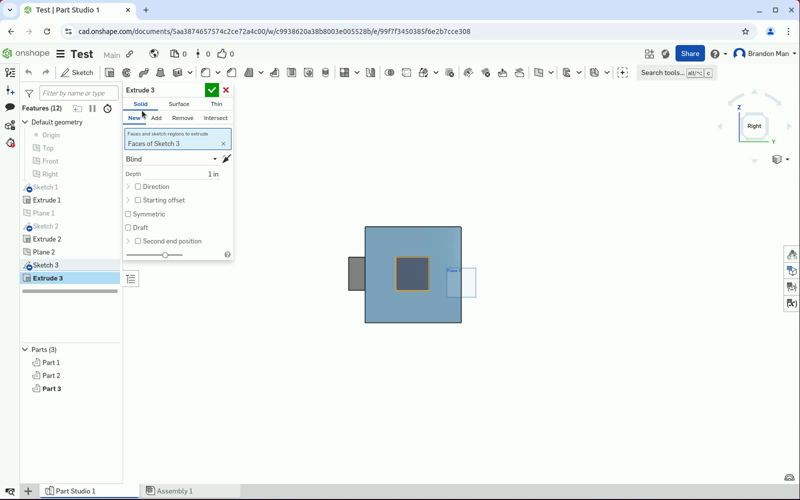
mouse_move(137, 120)
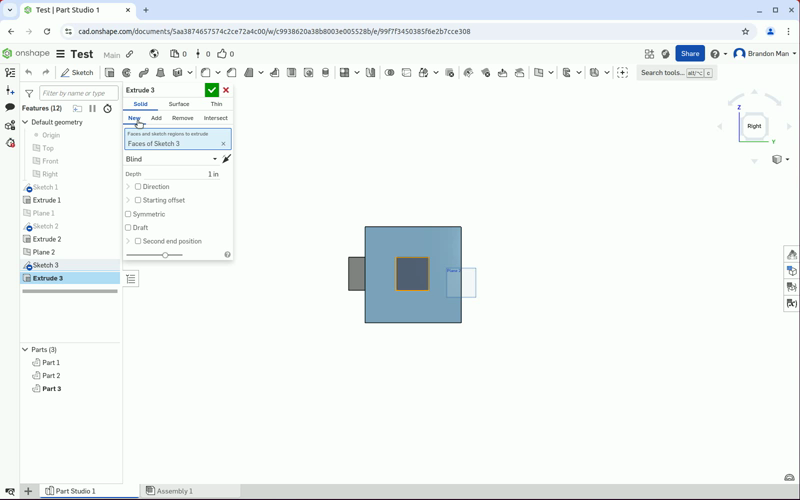
click(137, 120)
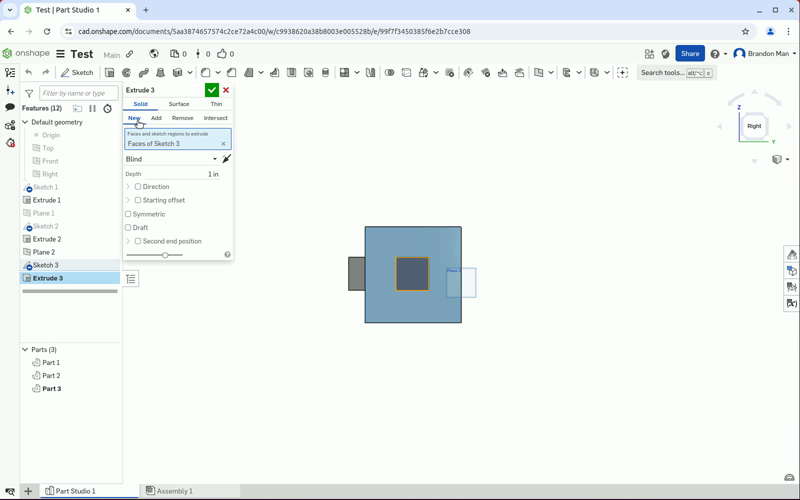
key(tab, 4)
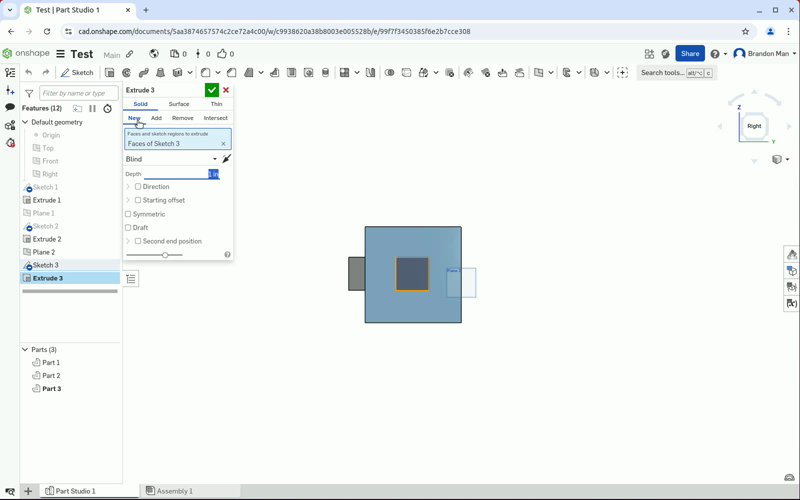
text(3.37)
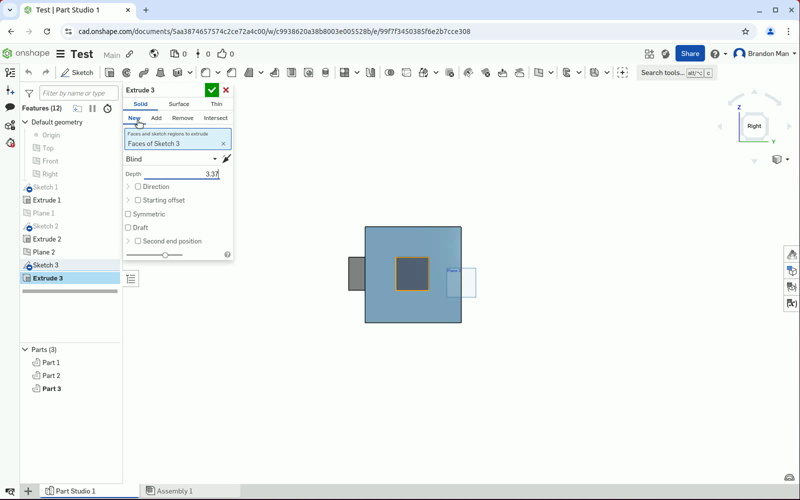
key(enter)
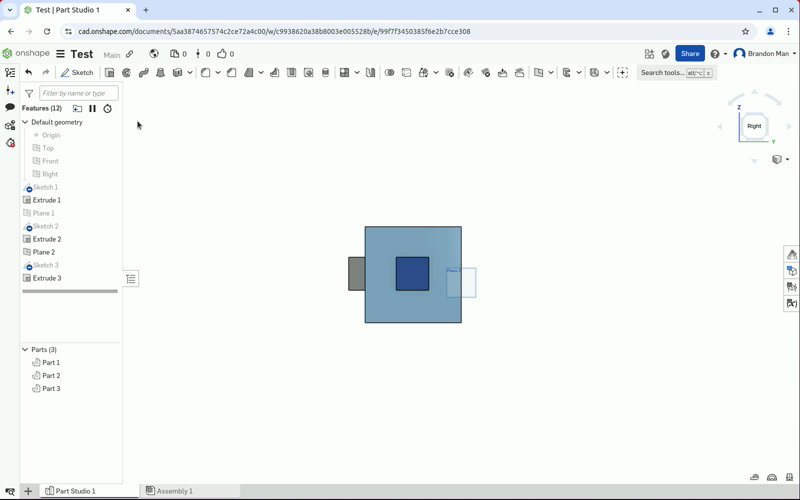
key(shift+h)
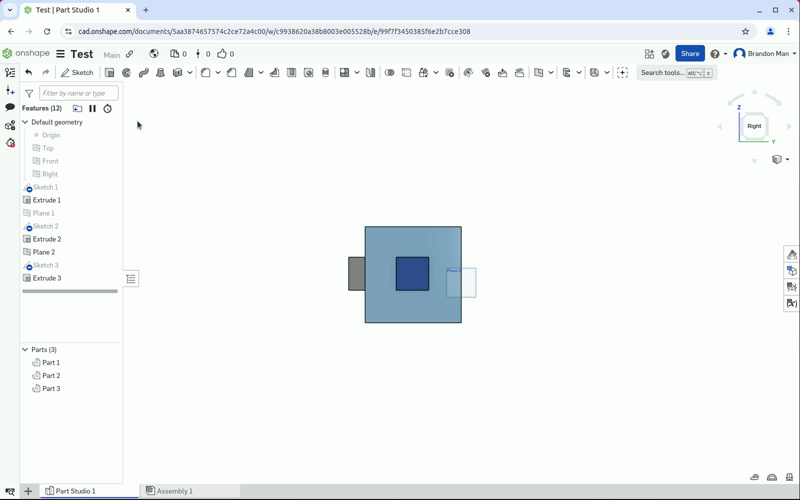
key(shift+h)
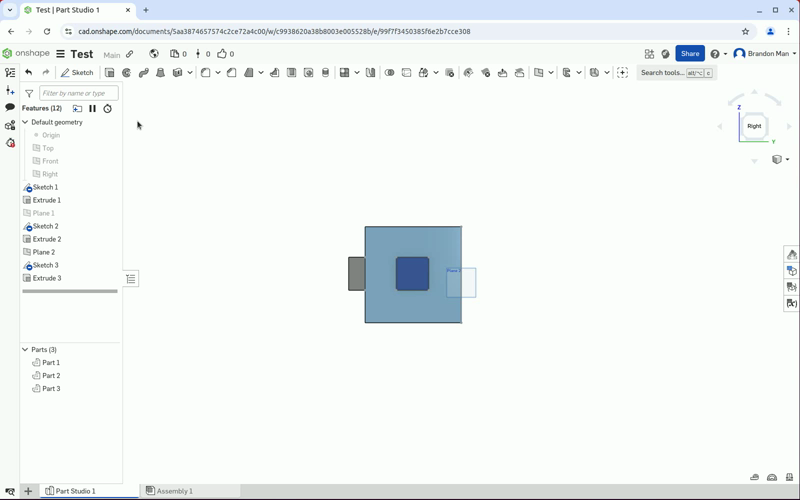
key(shift+7)
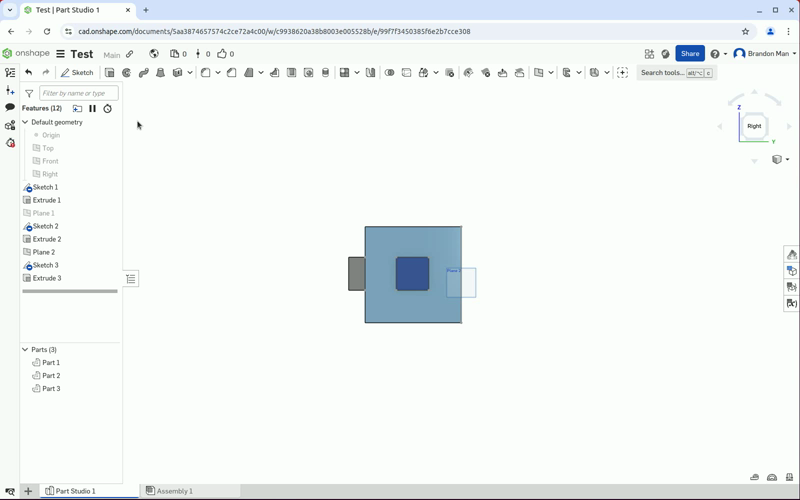
key(right, 2)
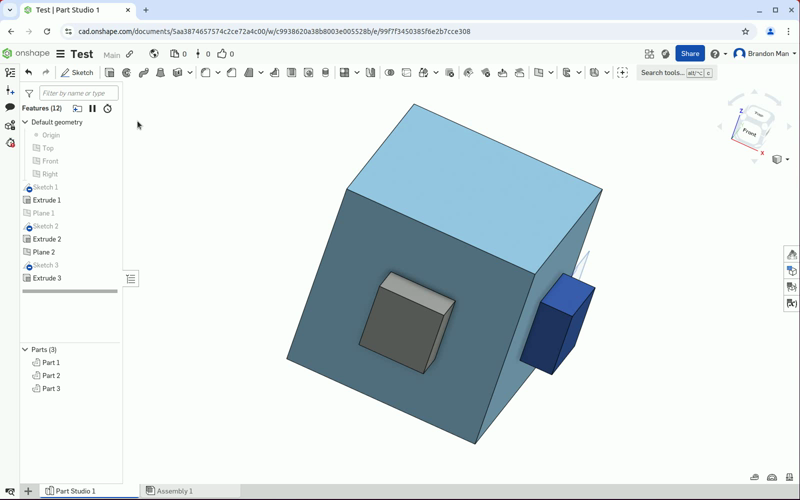
key(down, 2)
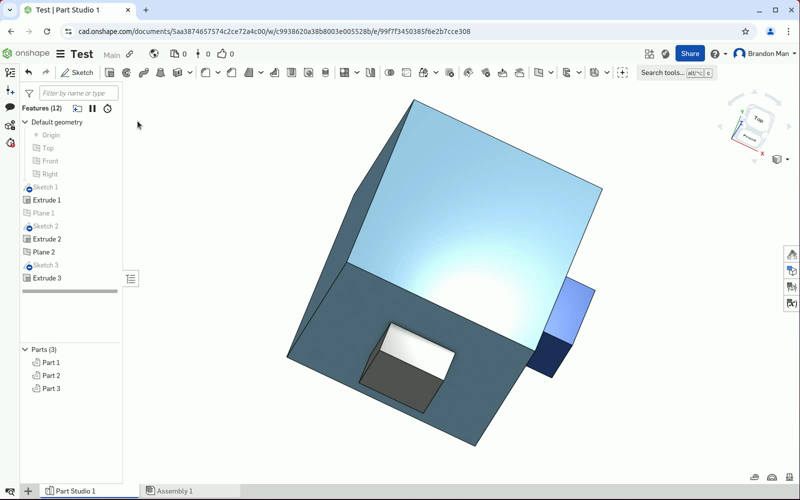
key(up, 2)
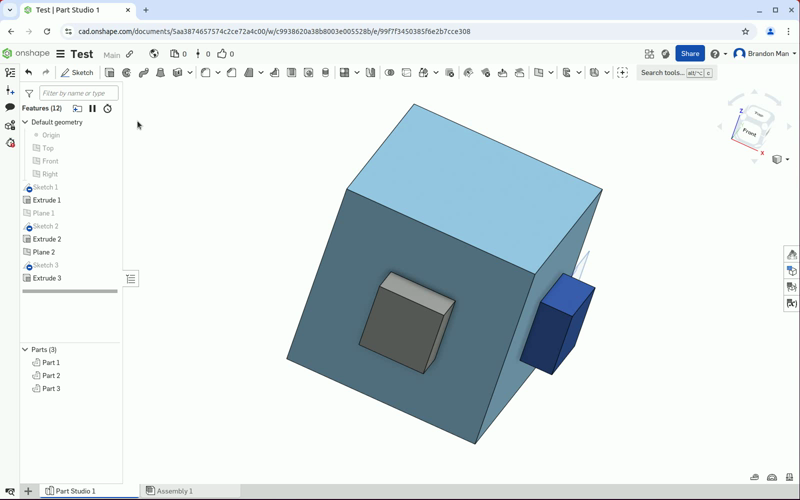
key(left, 2)
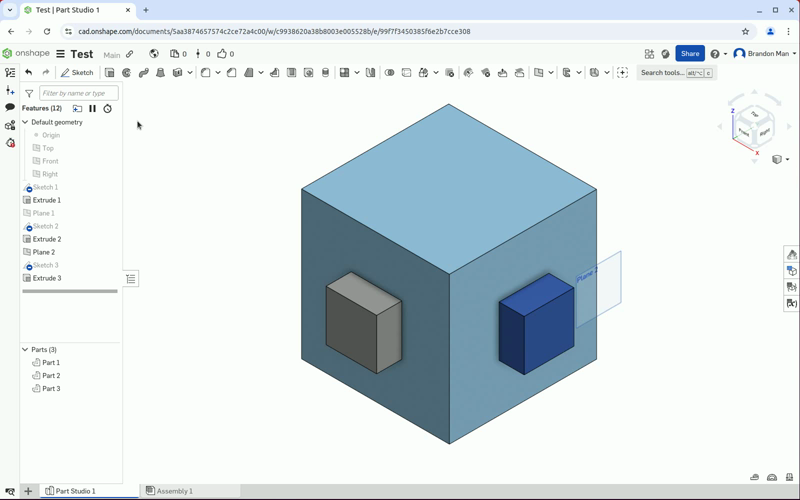
mouse_move(73, 189)
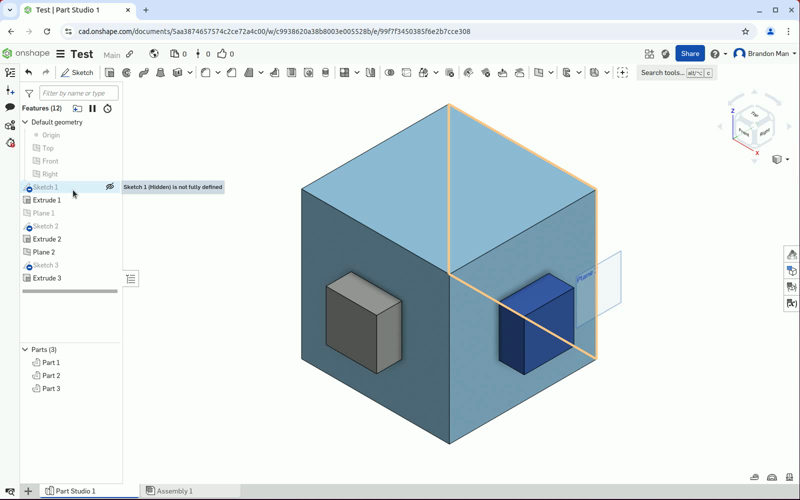
click(73, 189)